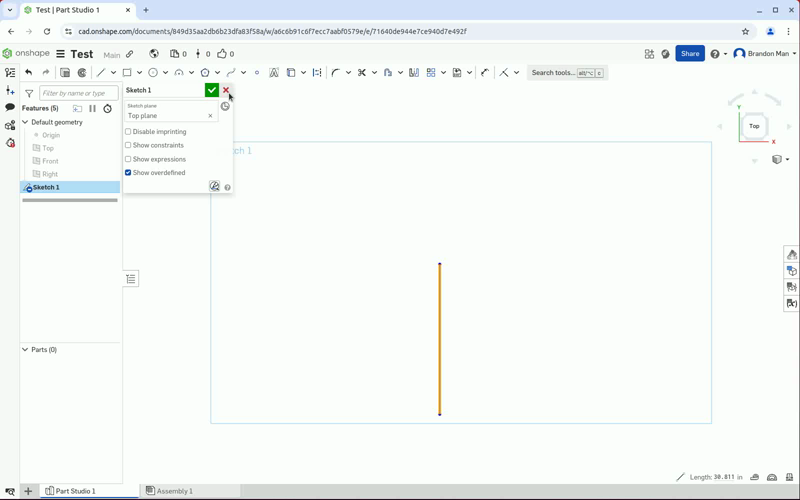
key(shift+h)
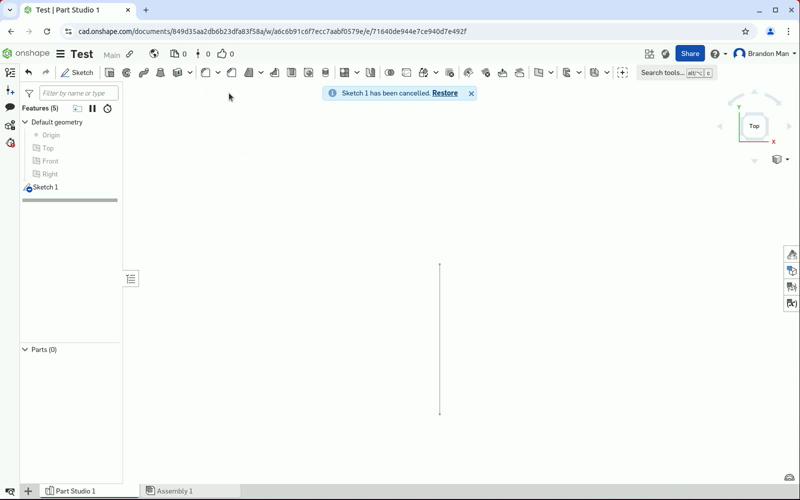
key(shift+s)
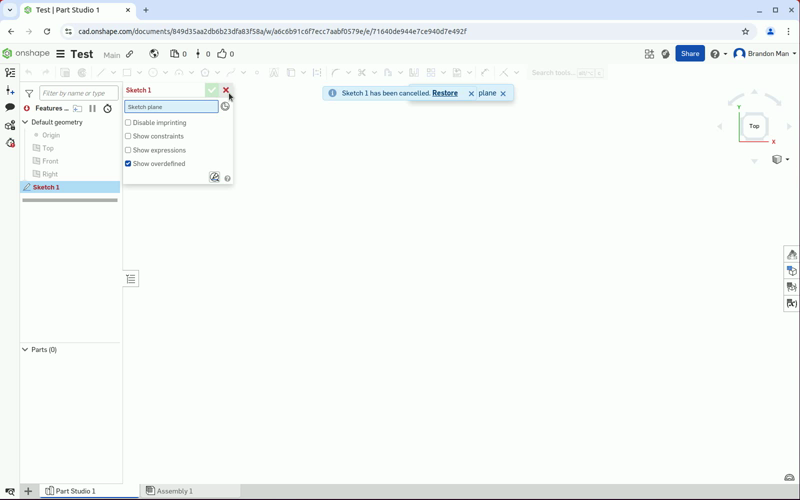
mouse_move(73, 150)
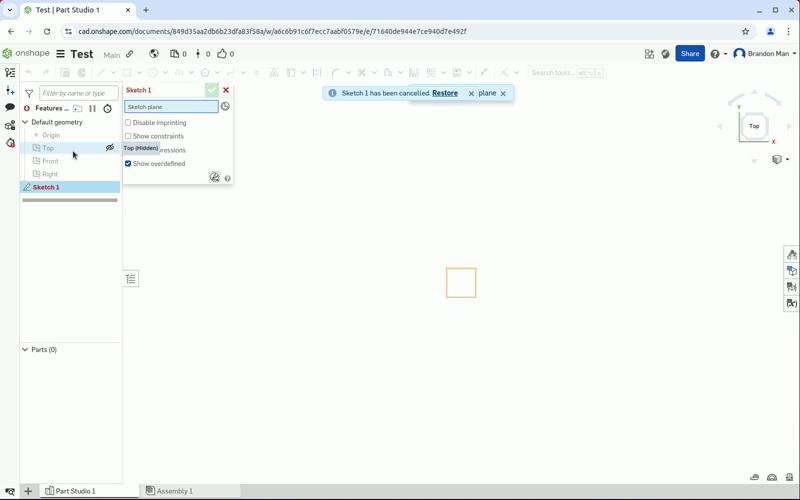
click(73, 150)
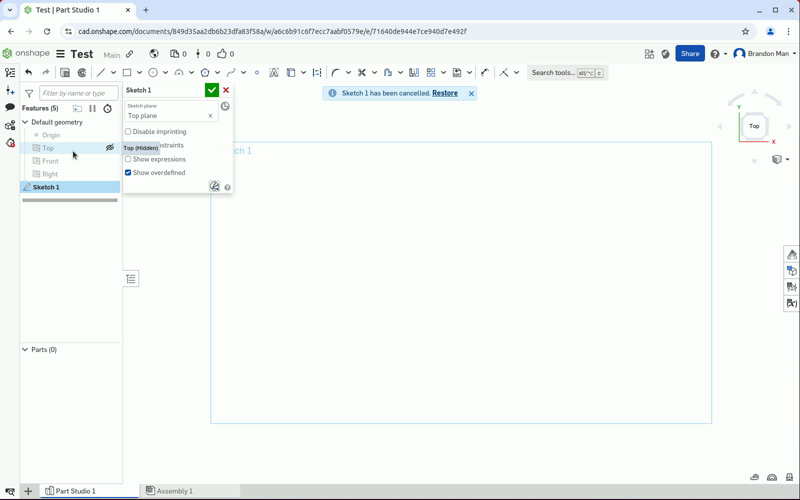
mouse_move(73, 352)
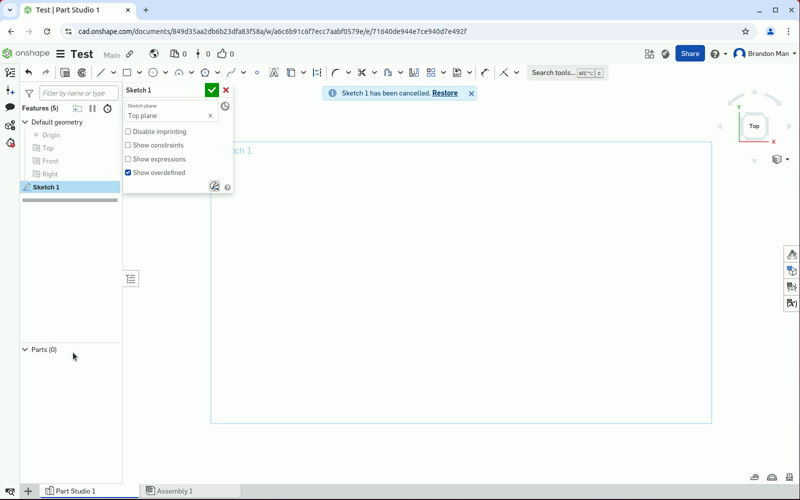
key(y)
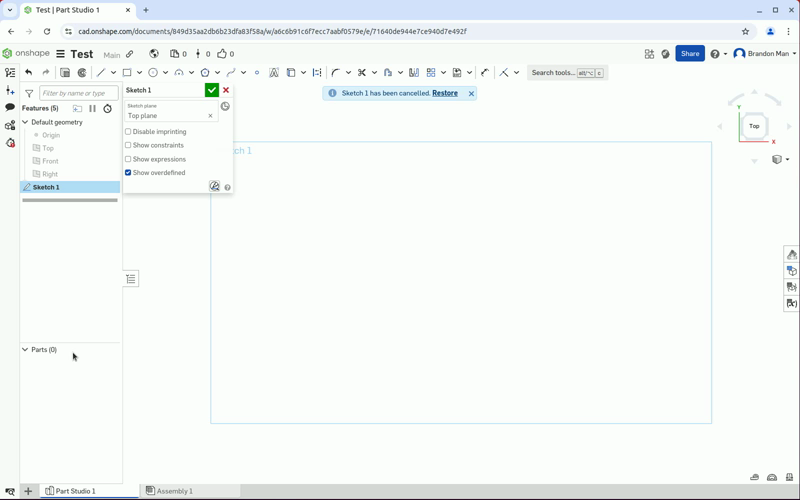
key(a)
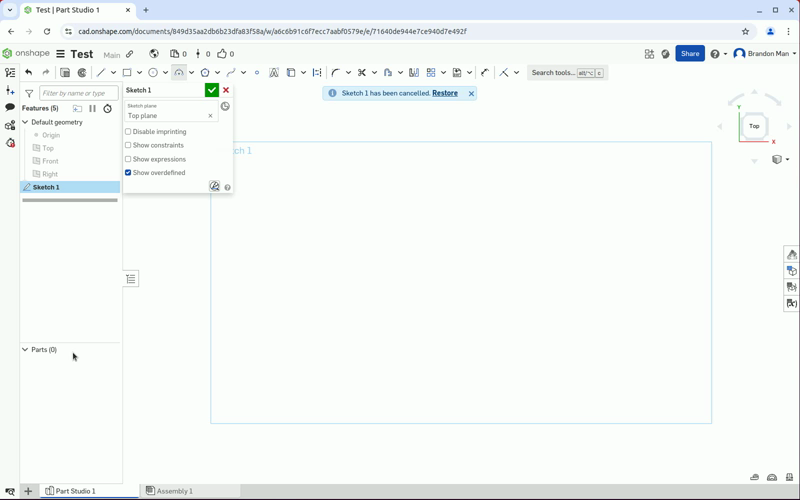
key_down(shift)
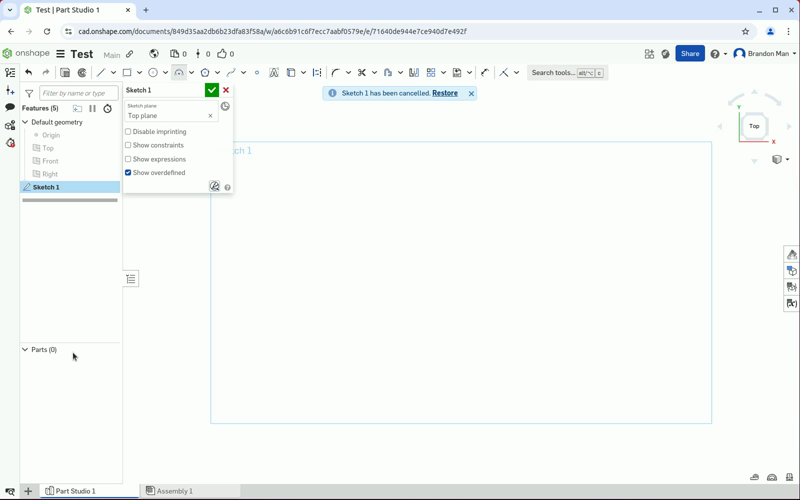
mouse_move(460, 282)
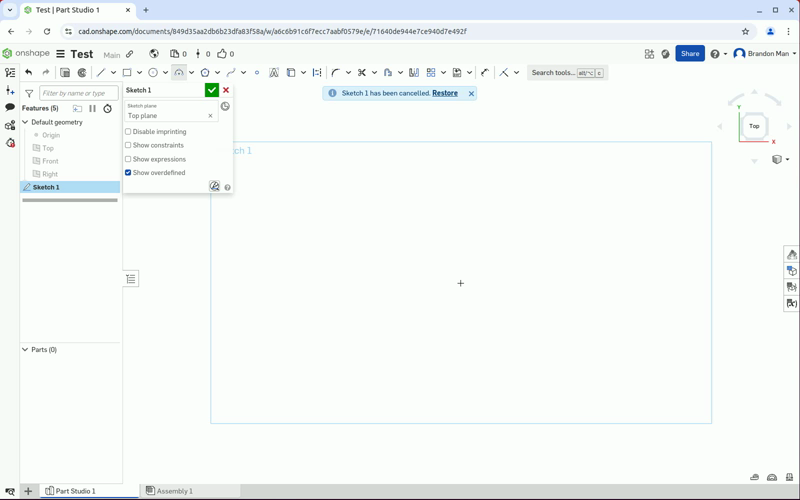
click(460, 282)
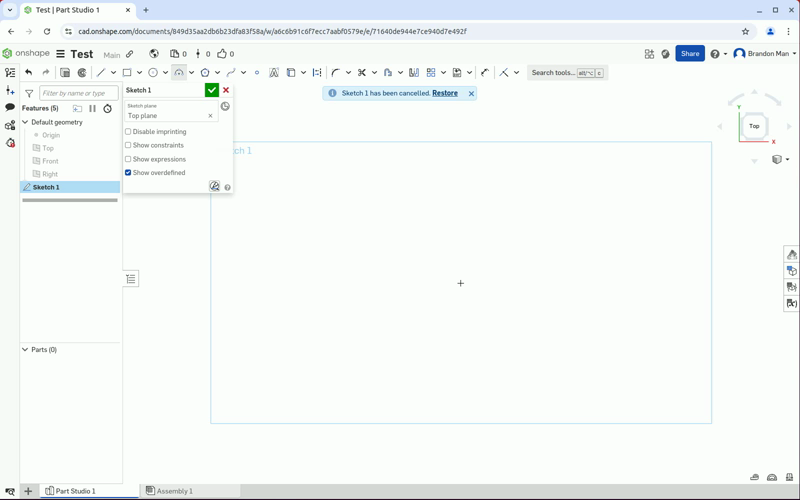
key_up(shift)
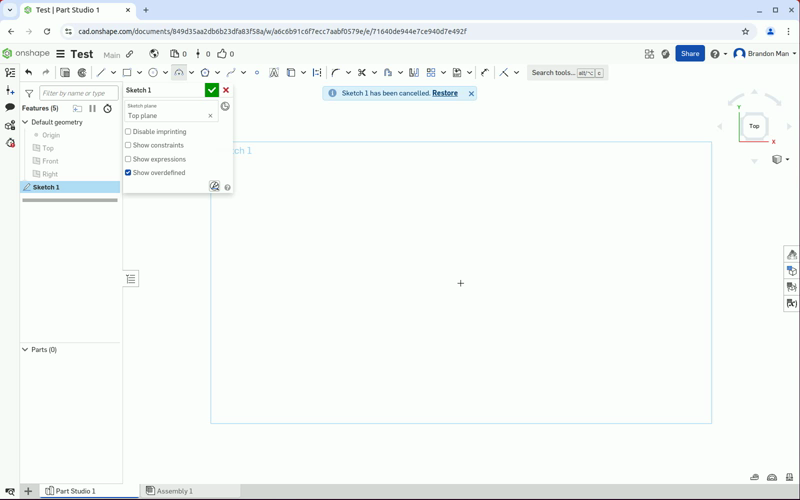
key_down(shift)
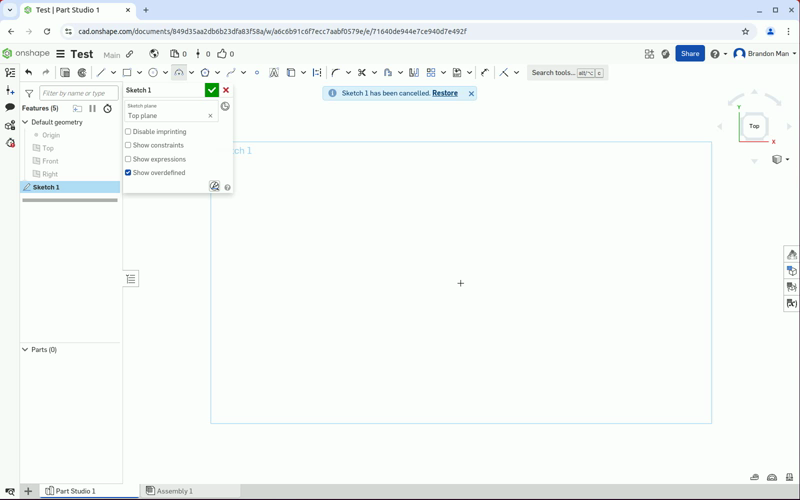
mouse_move(564, 282)
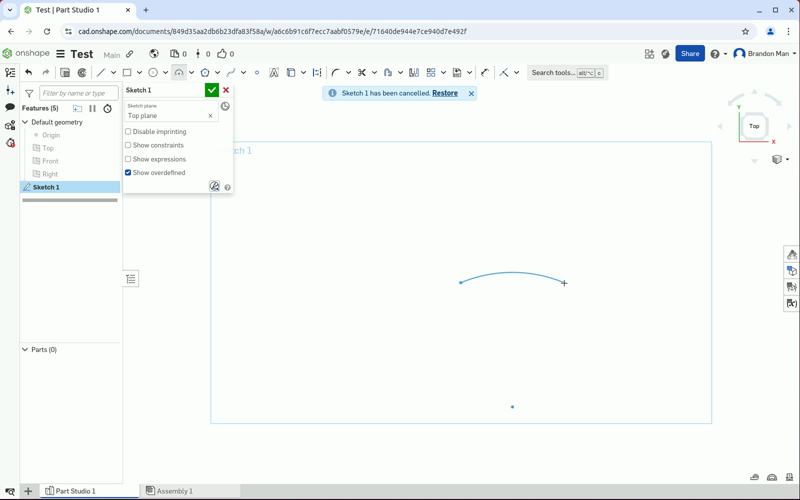
click(564, 282)
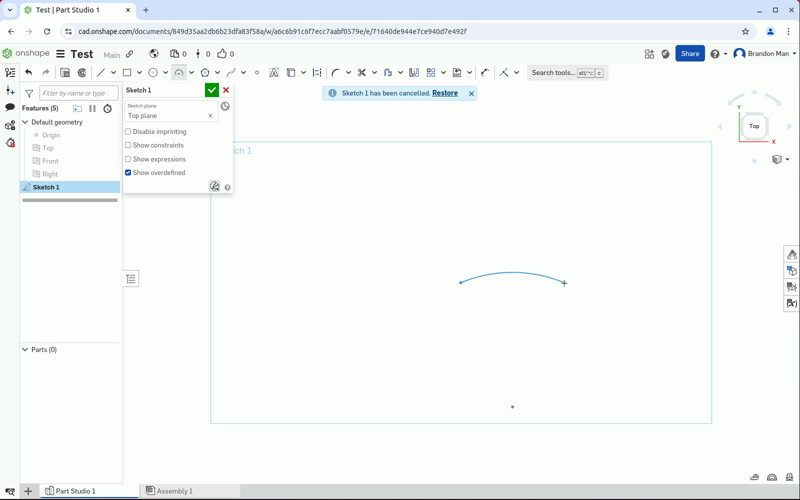
mouse_move(512, 249)
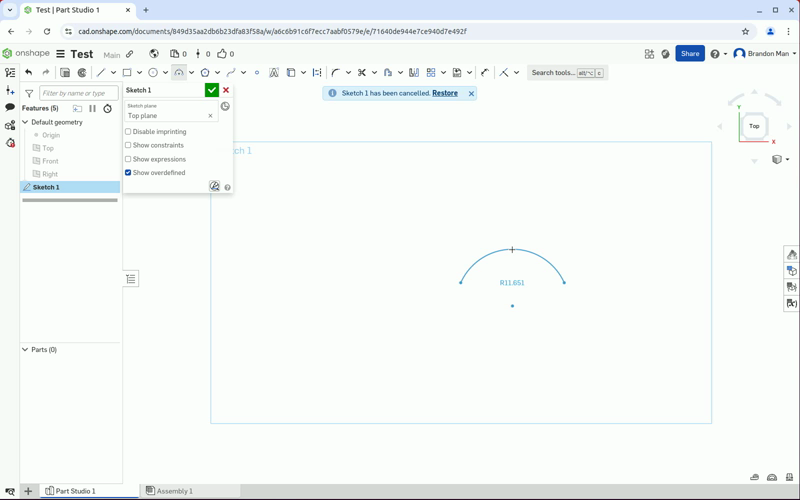
click(512, 249)
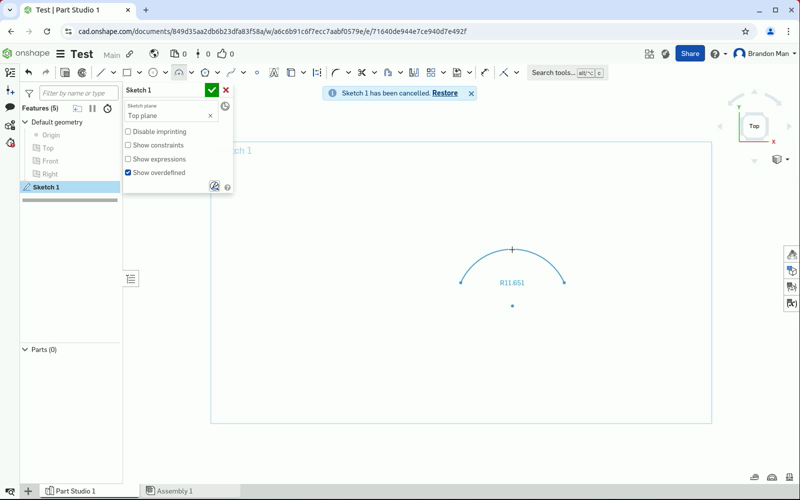
key_up(shift)
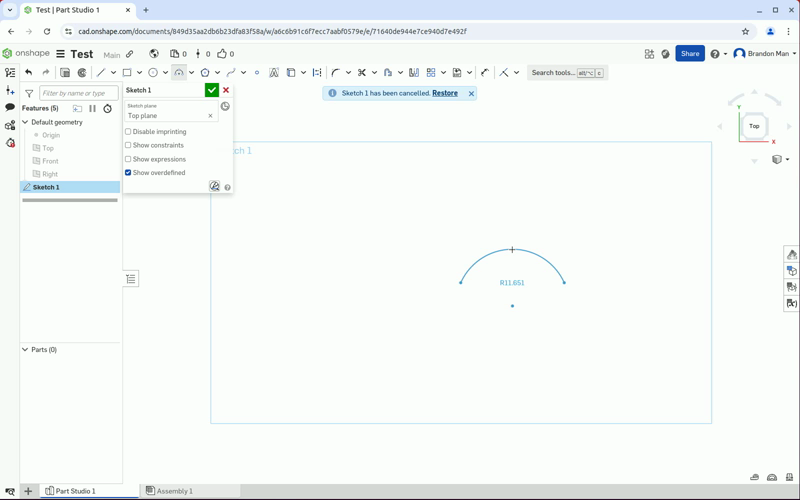
key(esc)
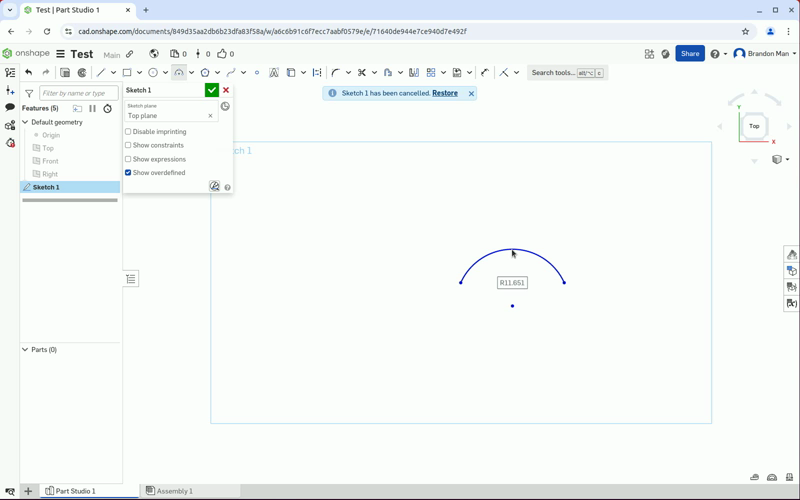
key(l)
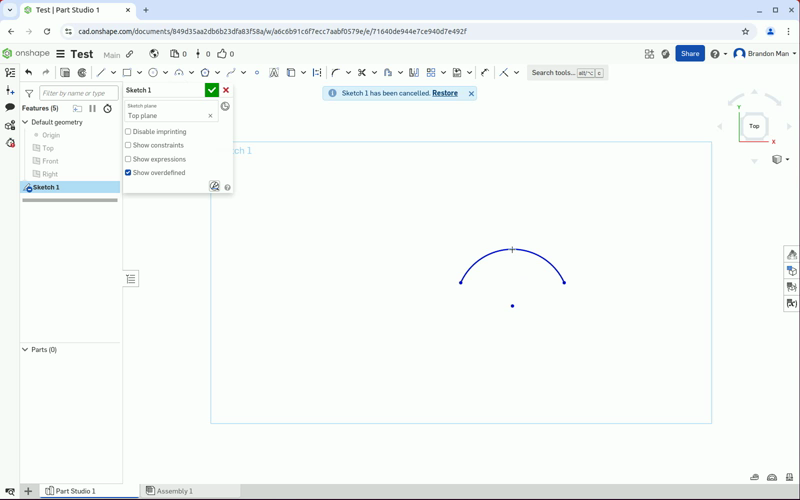
mouse_move(564, 282)
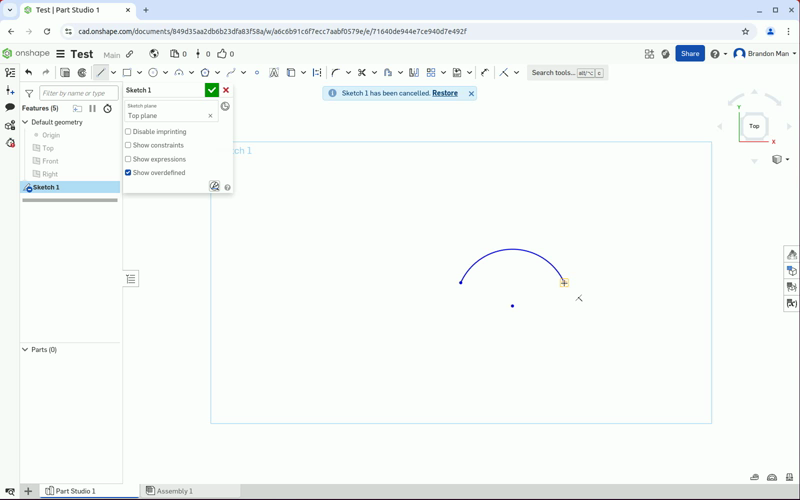
click(564, 282)
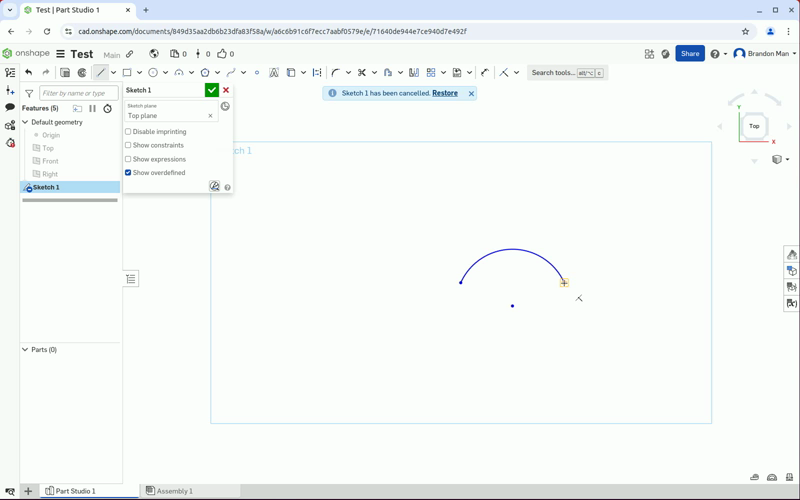
key_down(shift)
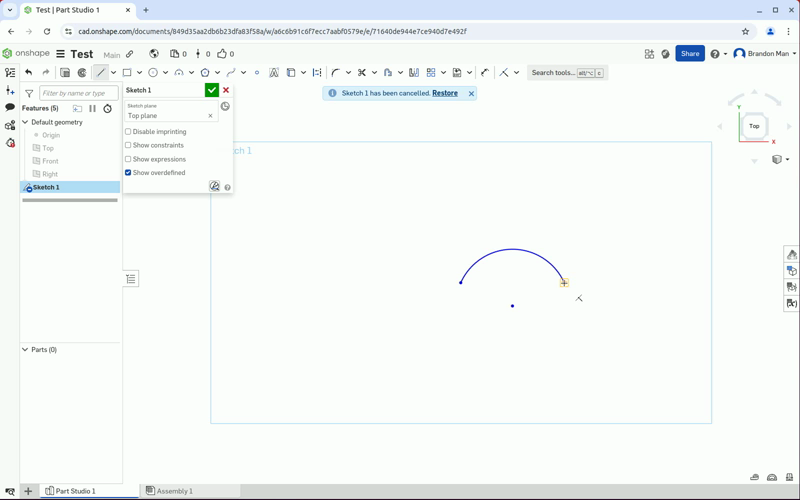
mouse_move(589, 282)
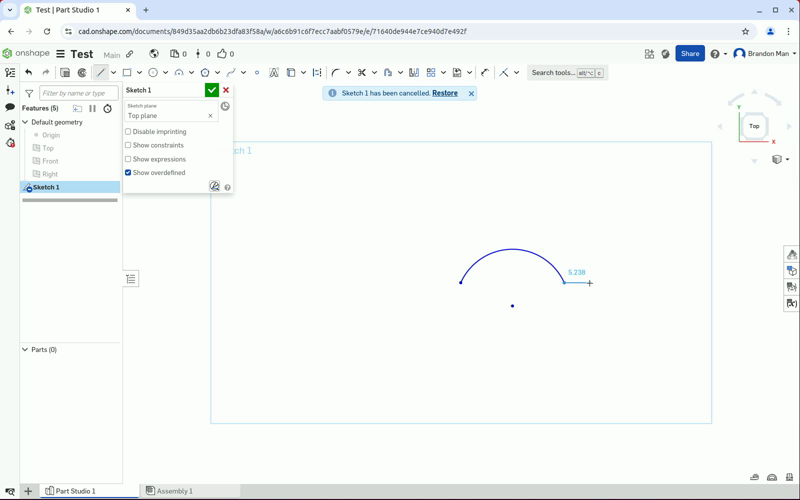
mouse_move(564, 236)
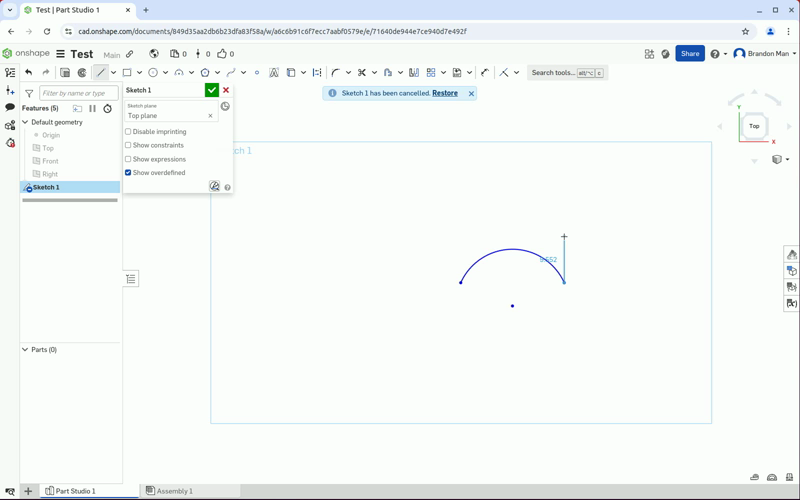
click(564, 236)
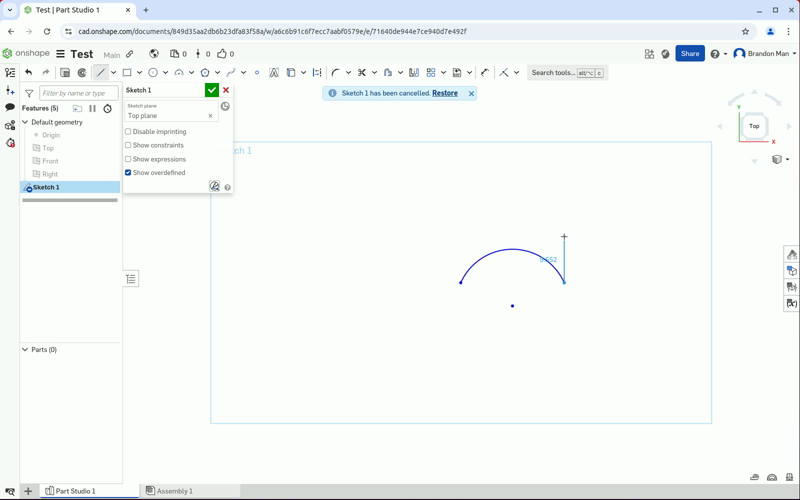
key_up(shift)
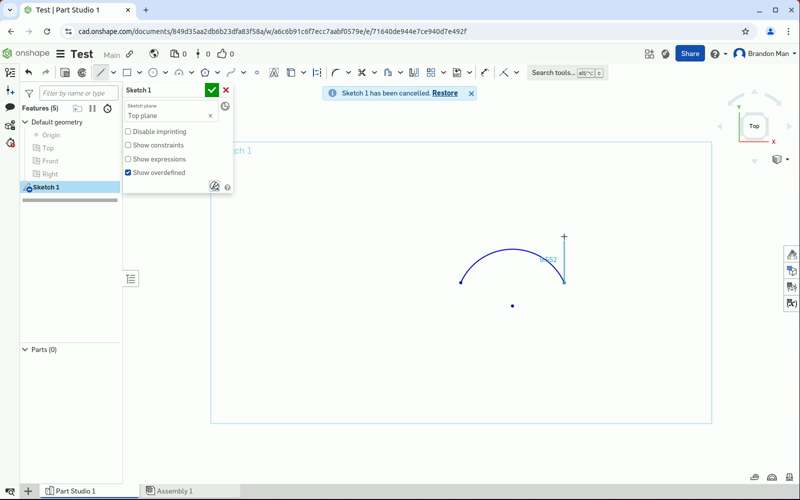
key_down(shift)
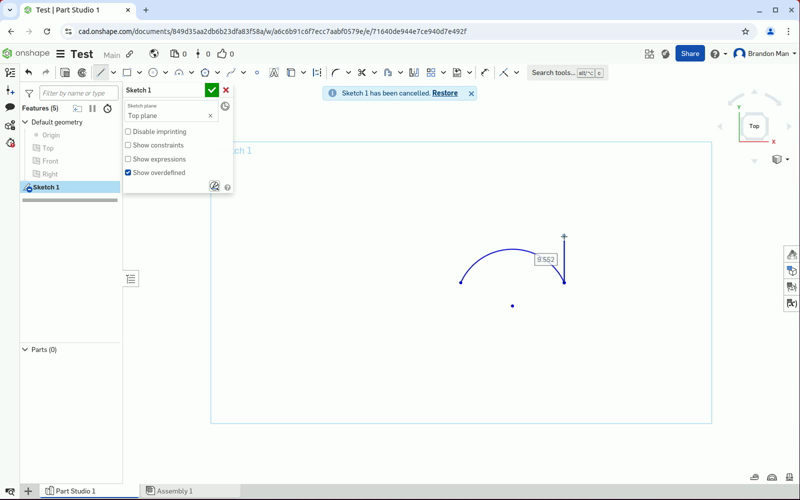
mouse_move(460, 236)
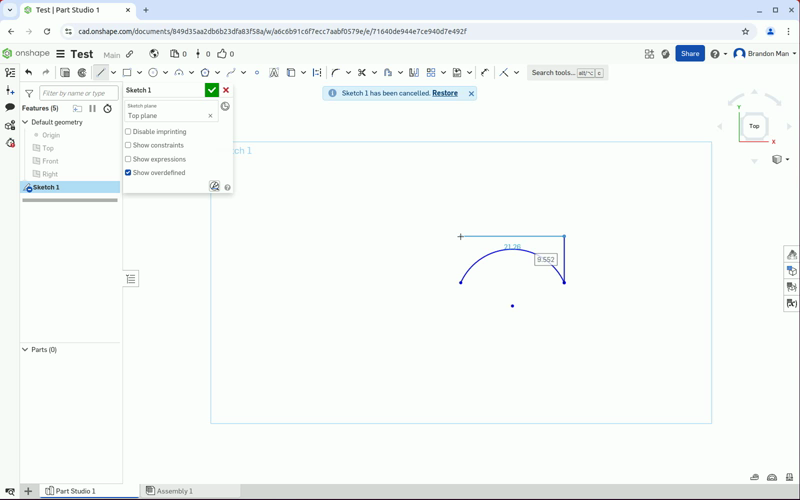
click(460, 236)
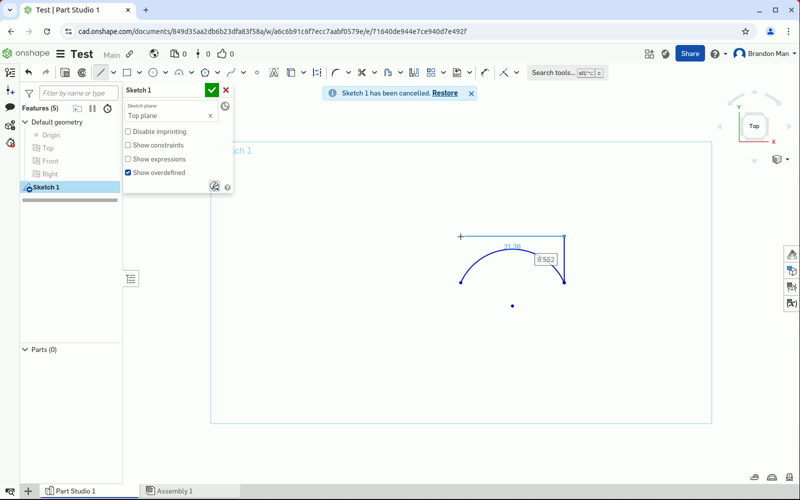
key_up(shift)
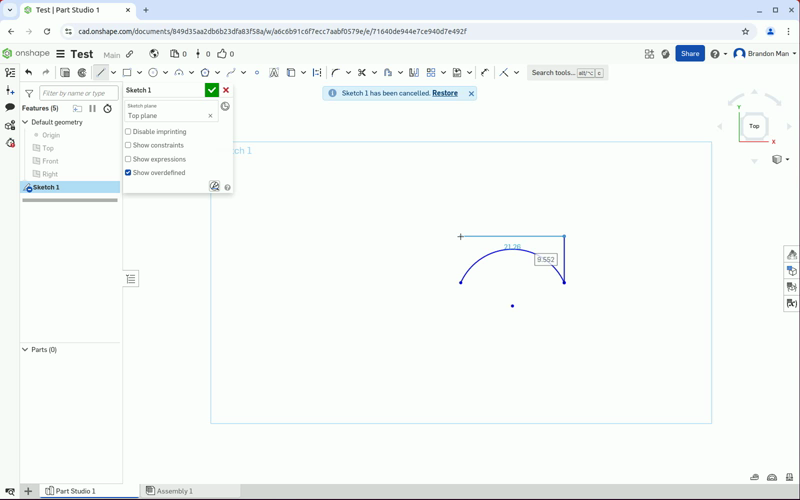
mouse_move(490, 236)
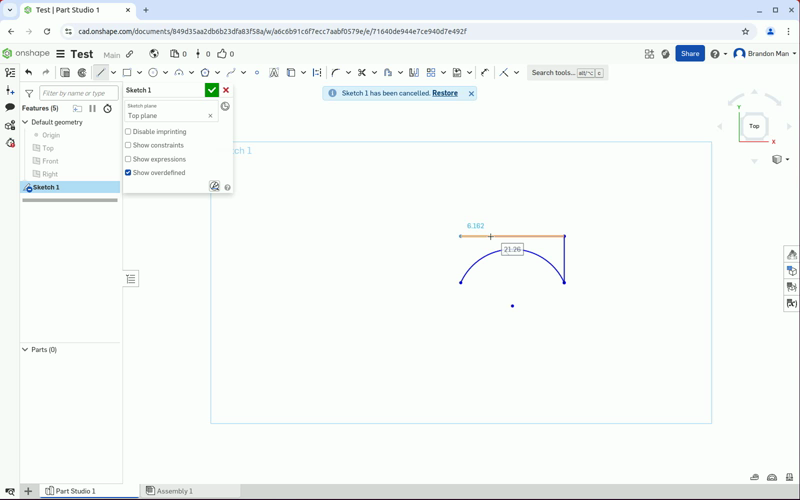
key_down(shift)
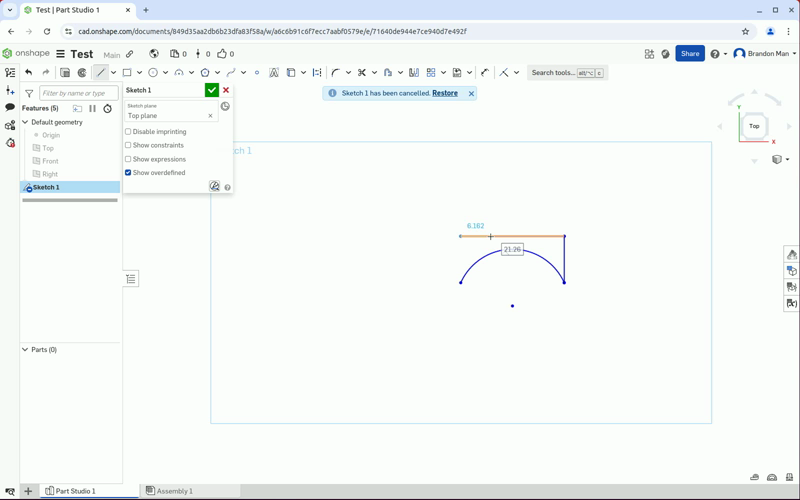
mouse_move(460, 282)
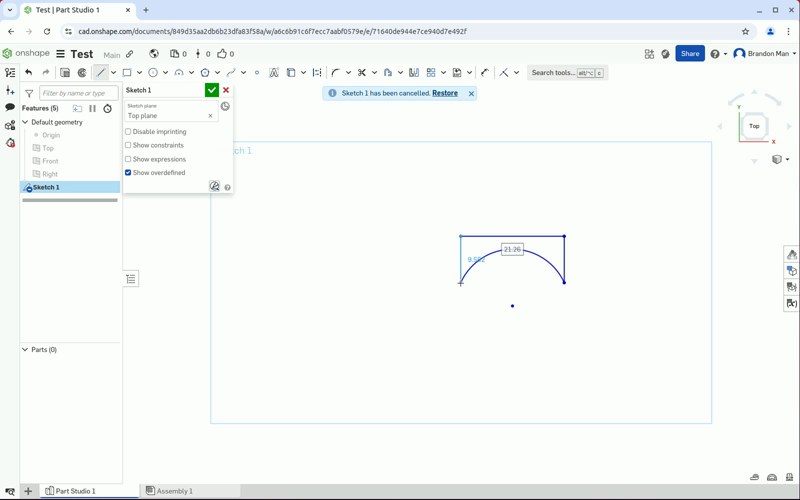
key_up(shift)
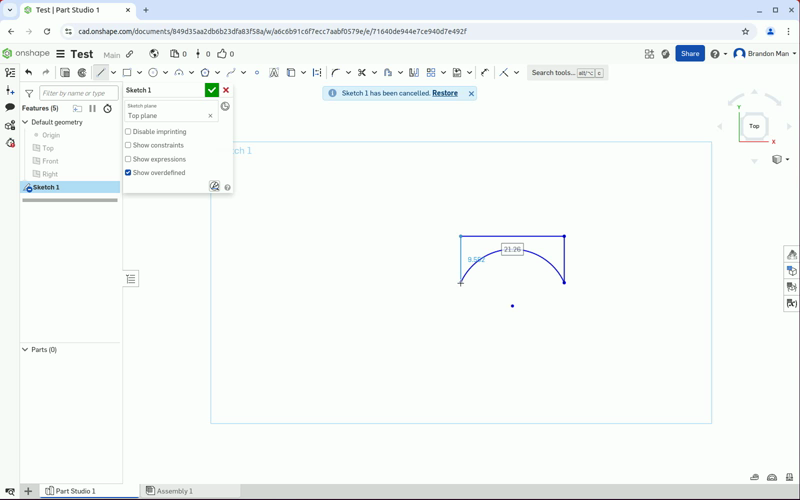
click(460, 282)
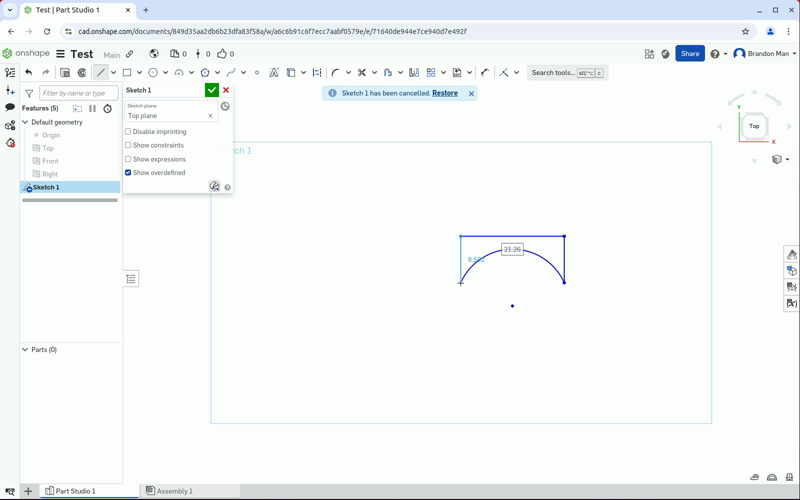
key(esc)
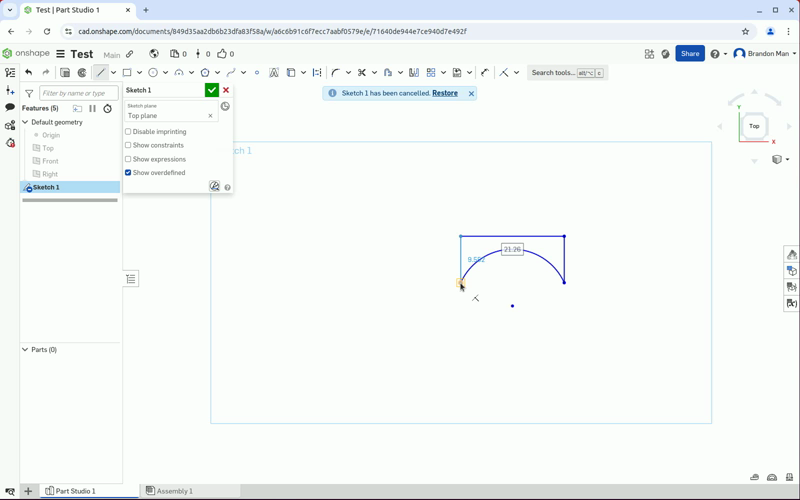
mouse_move(463, 263)
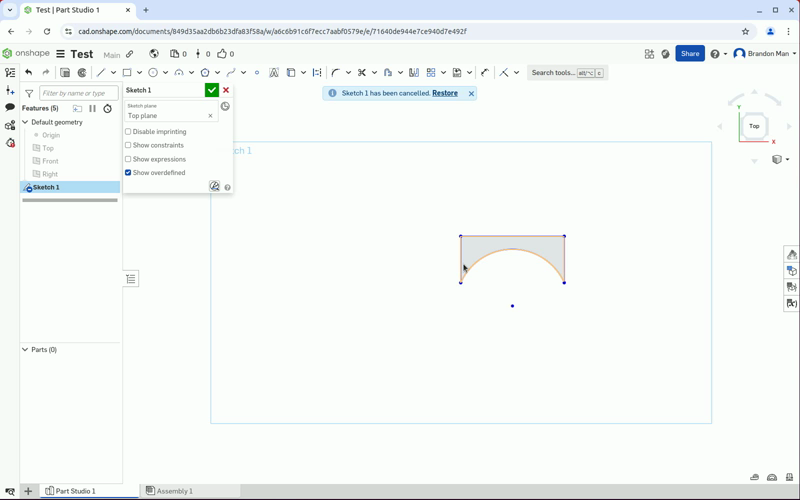
click(463, 263)
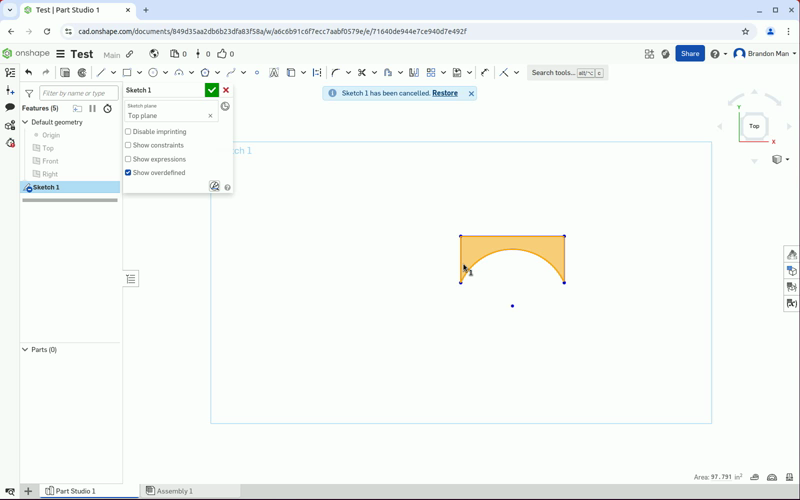
mouse_move(73, 352)
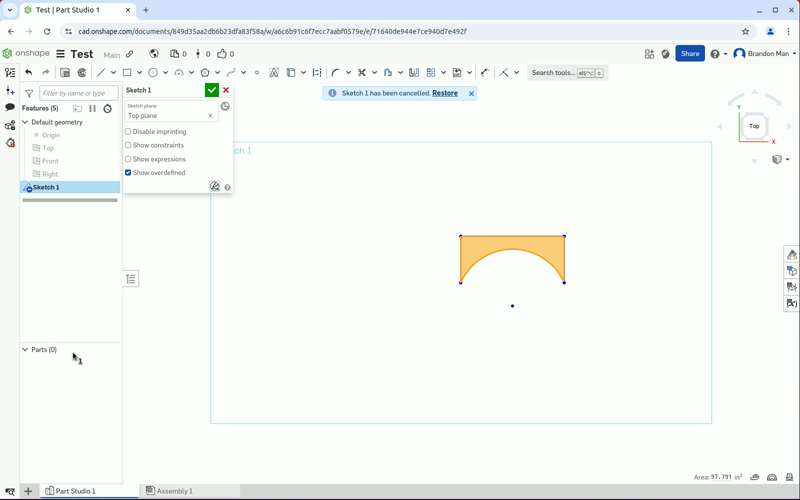
key(shift+y)
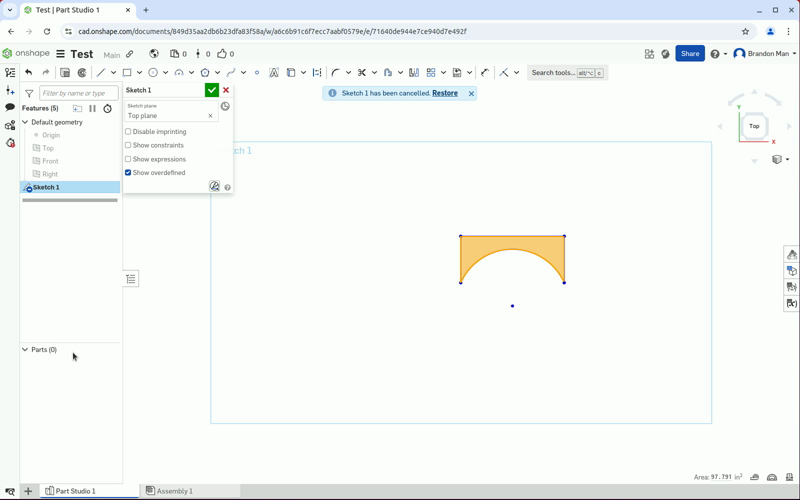
key(shift+e)
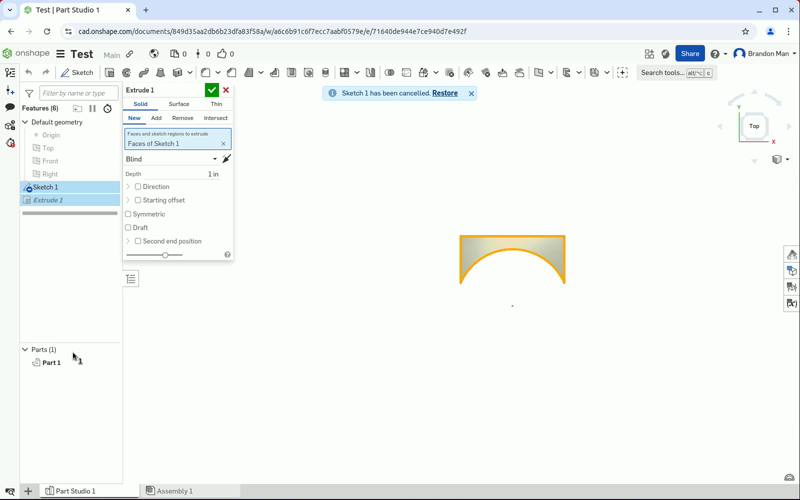
mouse_move(143, 106)
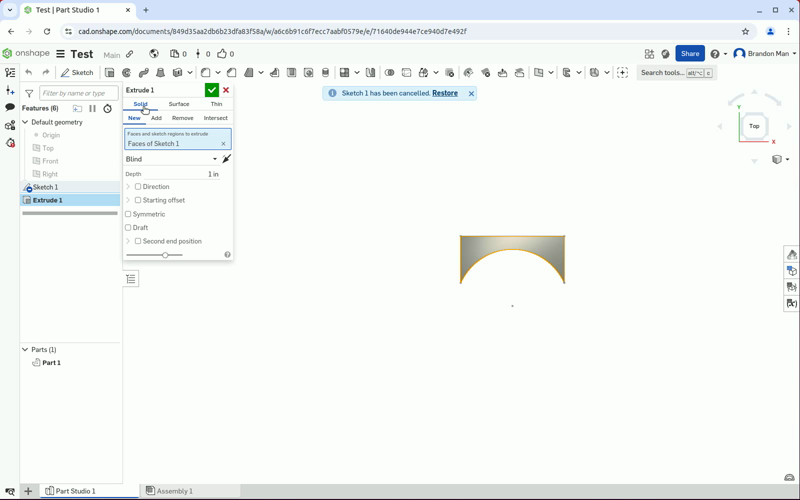
click(143, 106)
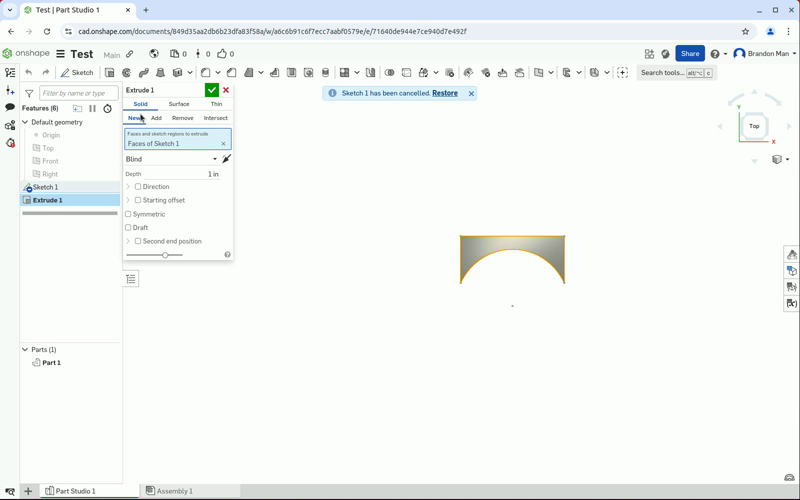
mouse_move(137, 120)
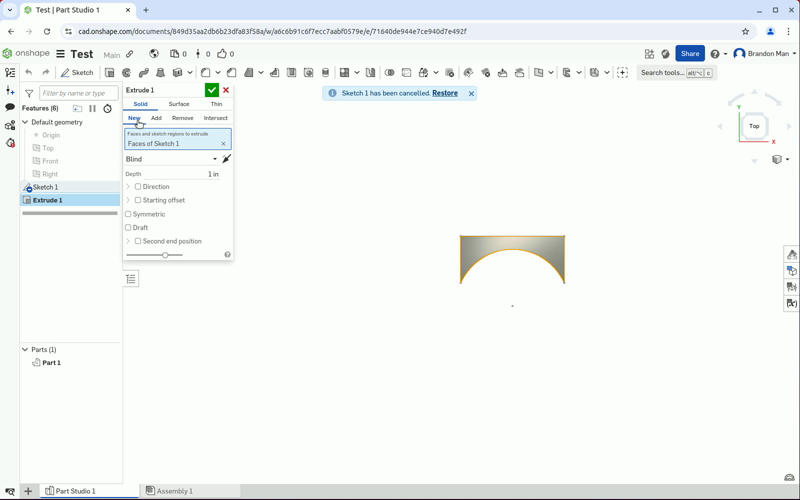
click(137, 120)
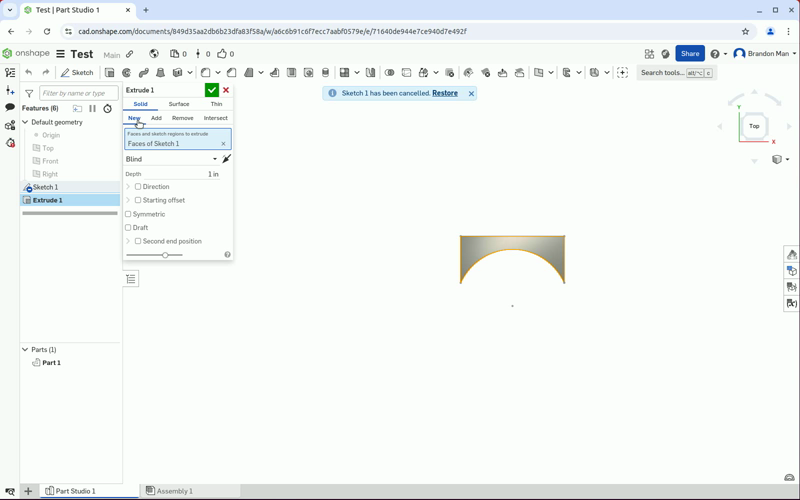
key(tab, 4)
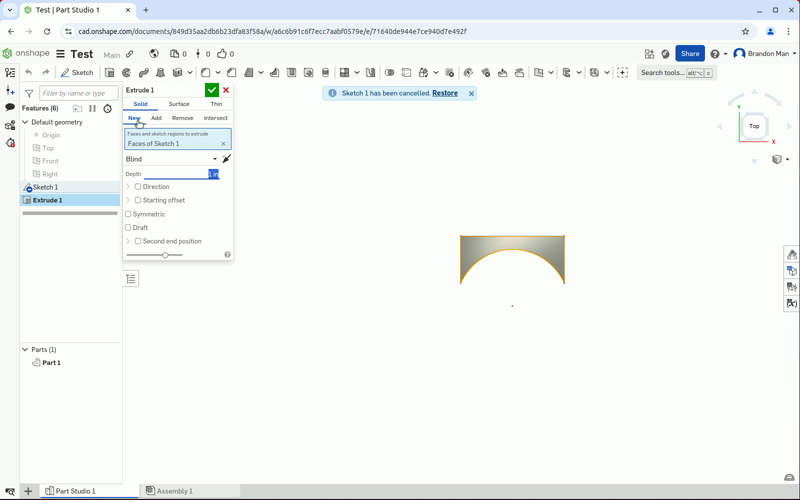
text(15.405)
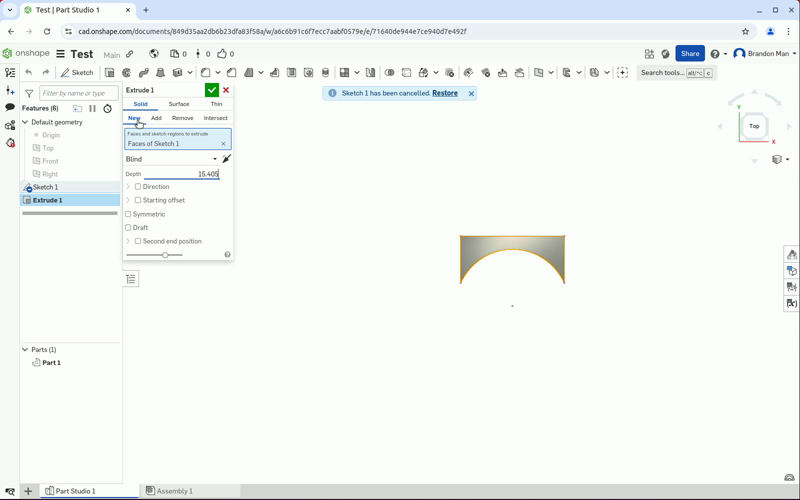
key(enter)
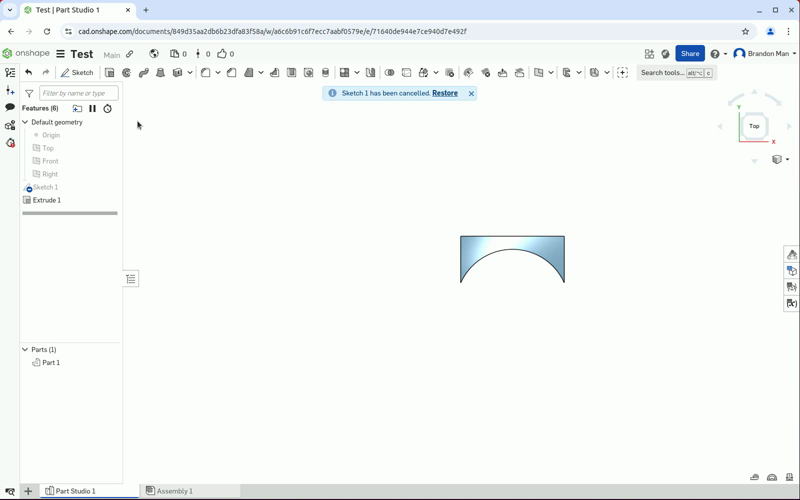
key(shift+h)
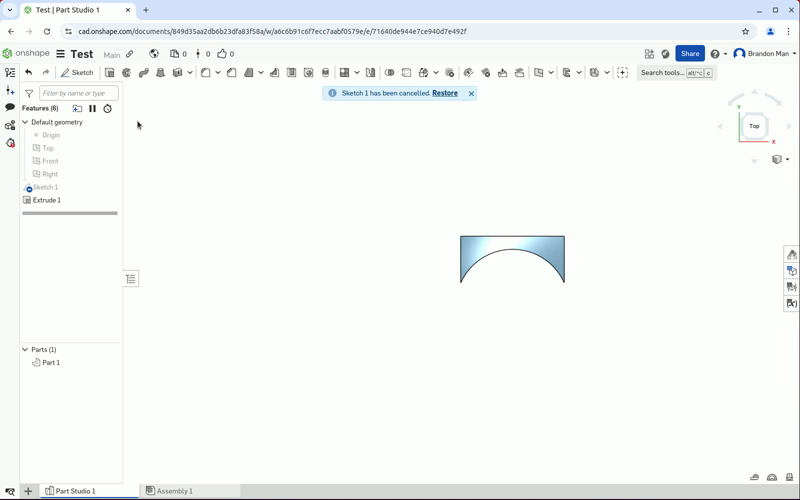
key(shift+h)
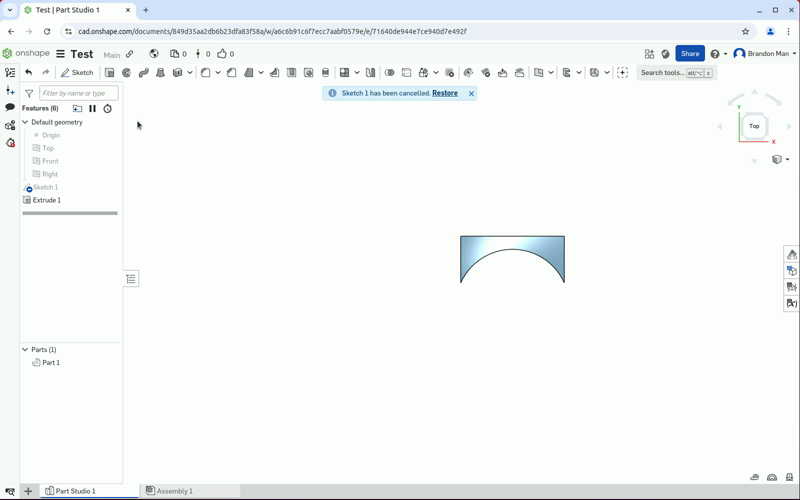
mouse_move(73, 189)
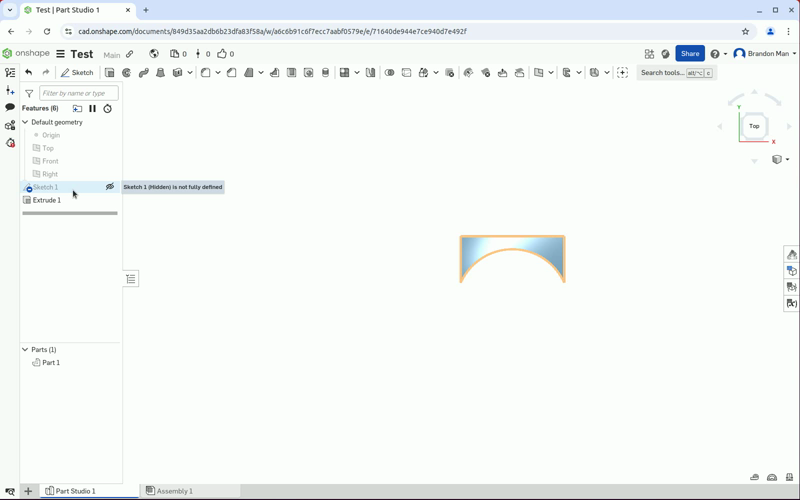
click(73, 189)
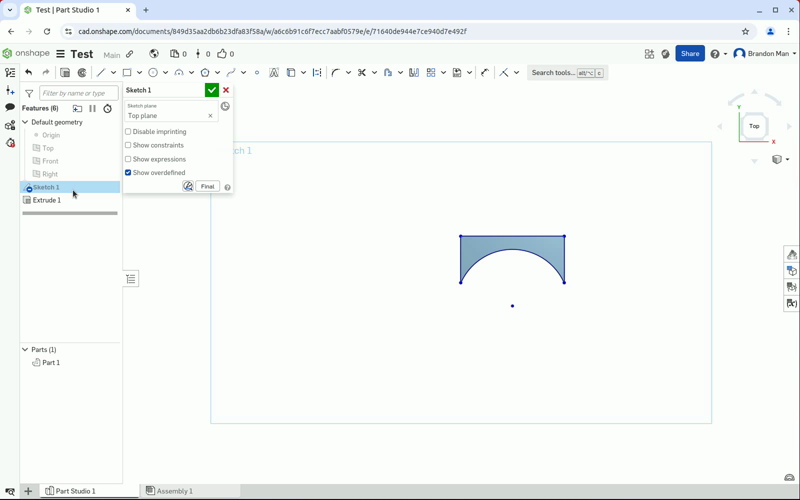
mouse_move(229, 92)
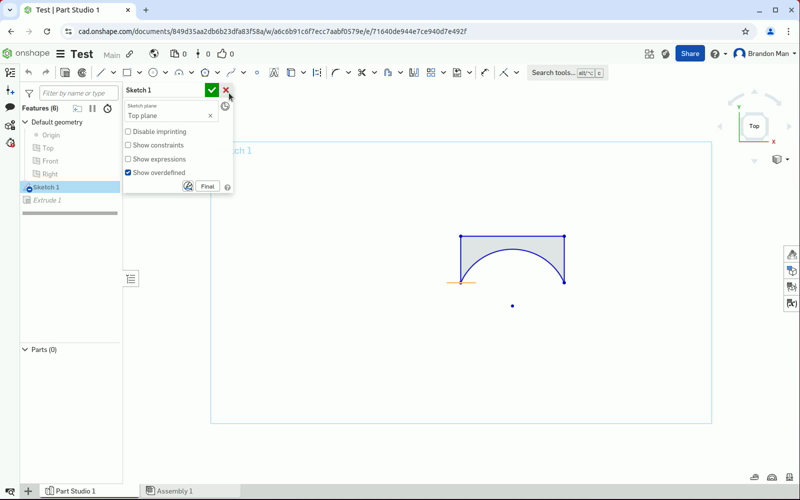
click(229, 92)
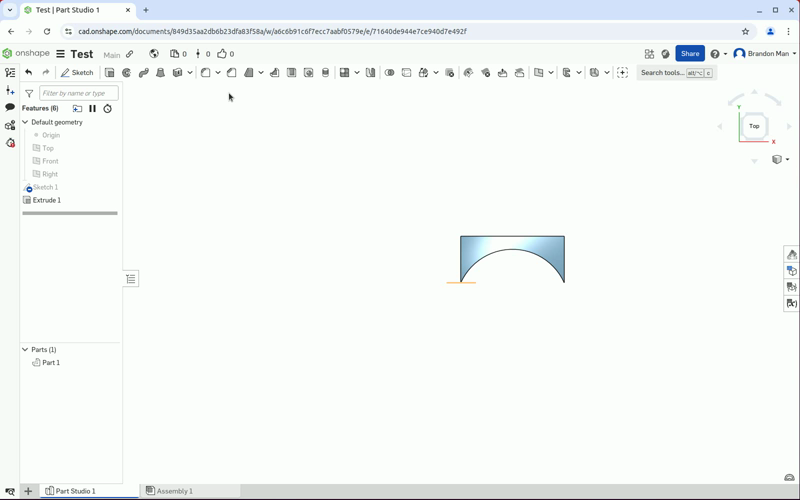
mouse_move(73, 352)
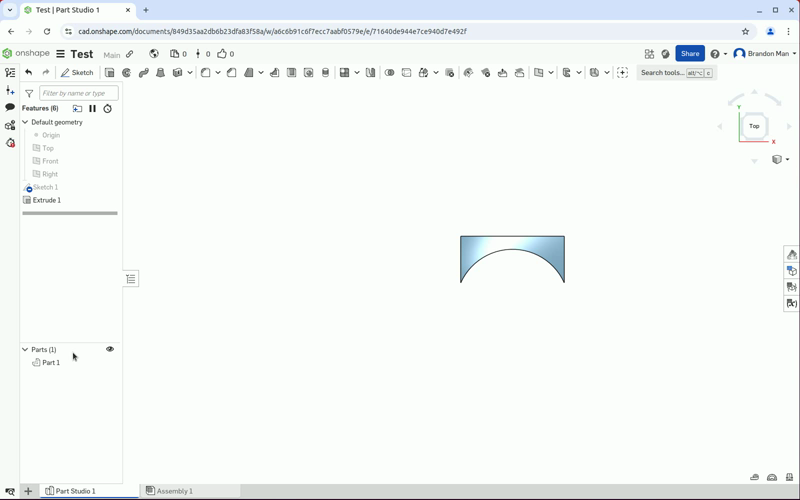
key(y)
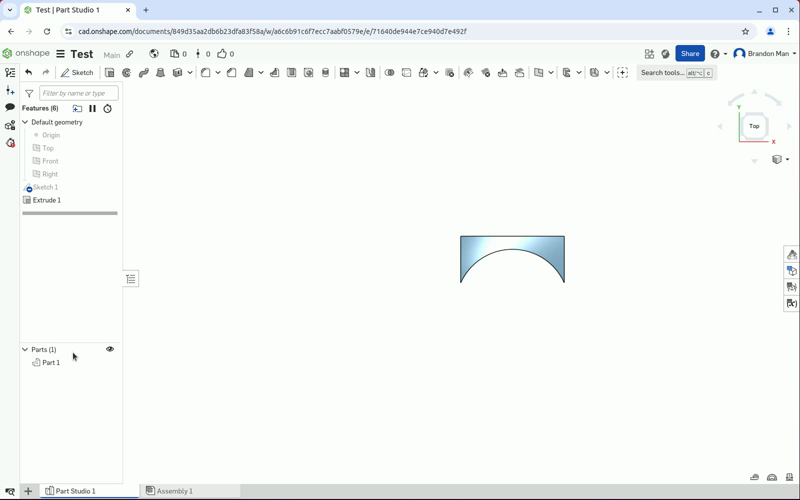
key(shift+p)
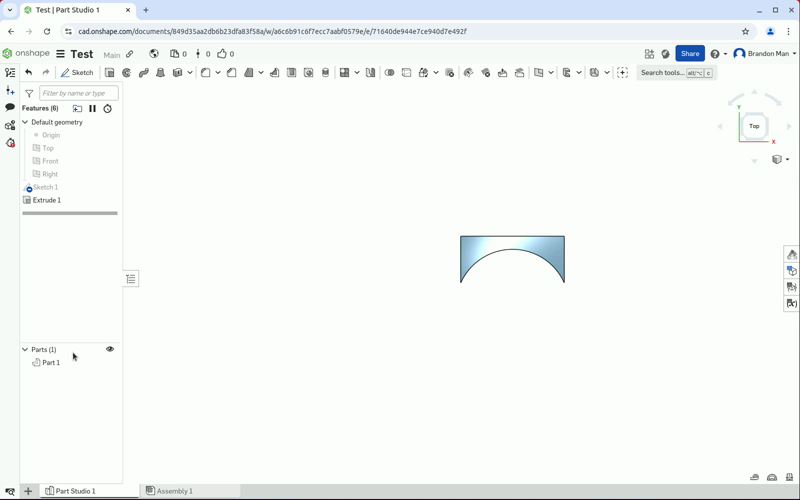
key(space)
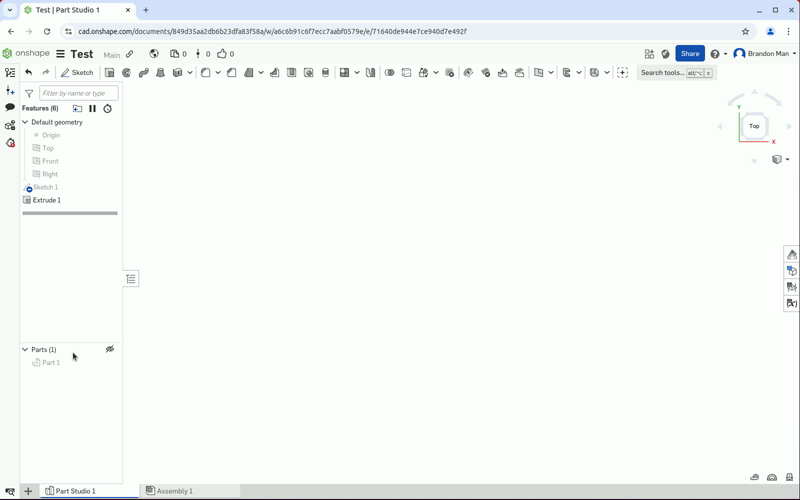
key_down(shift)
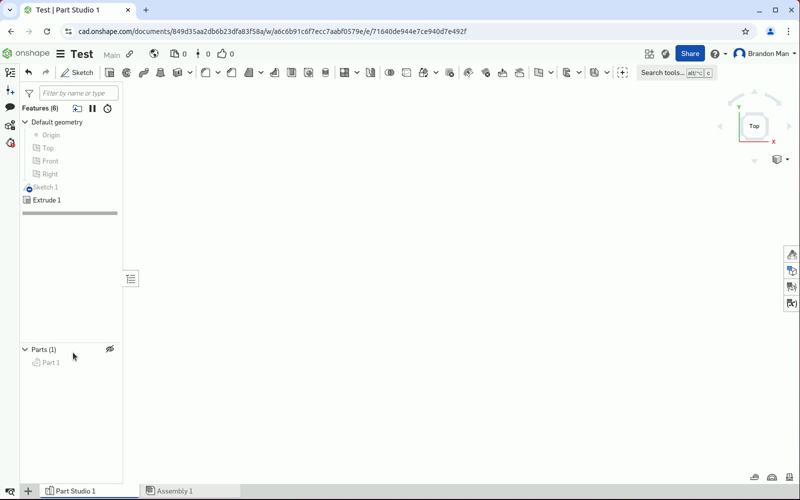
key(up)
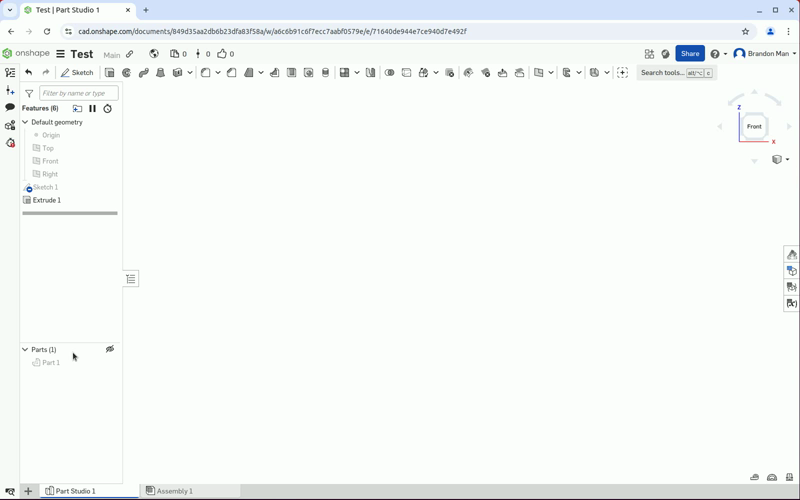
key_up(shift)
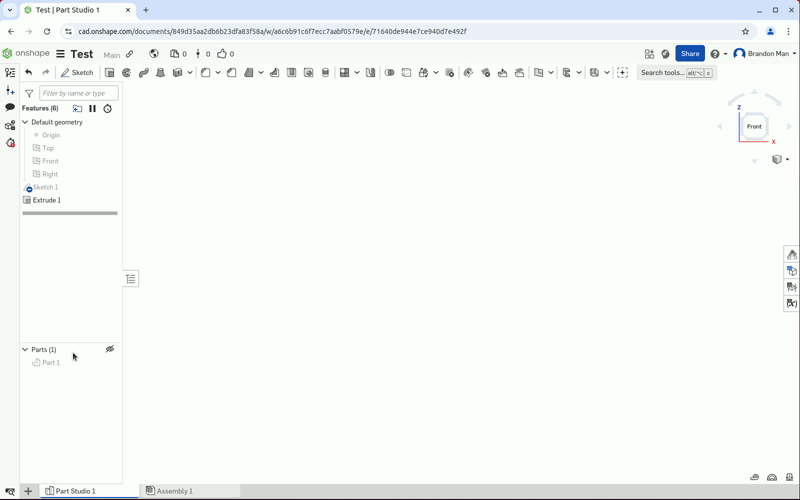
key(space)
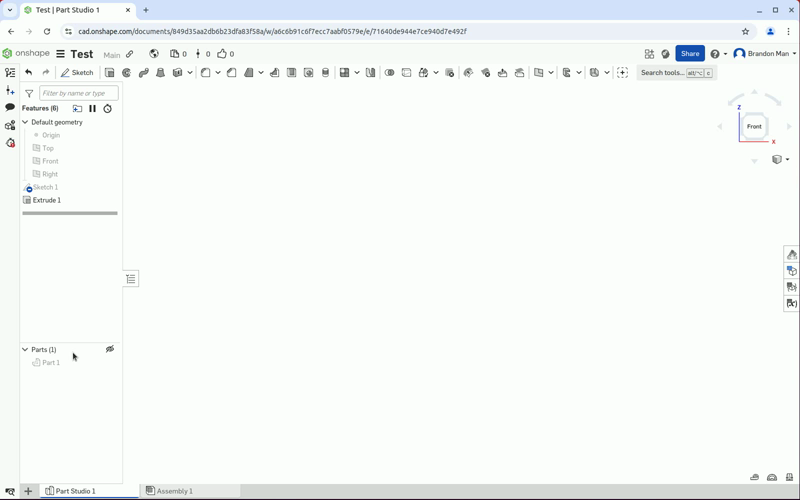
key_down(shift)
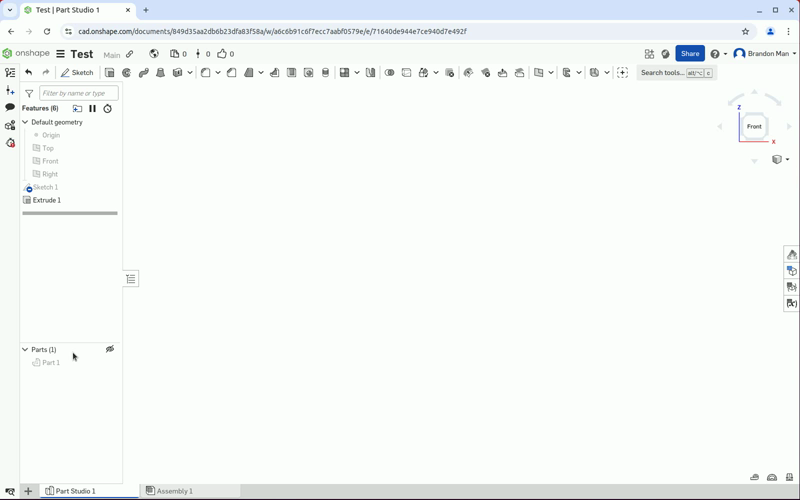
key(left)
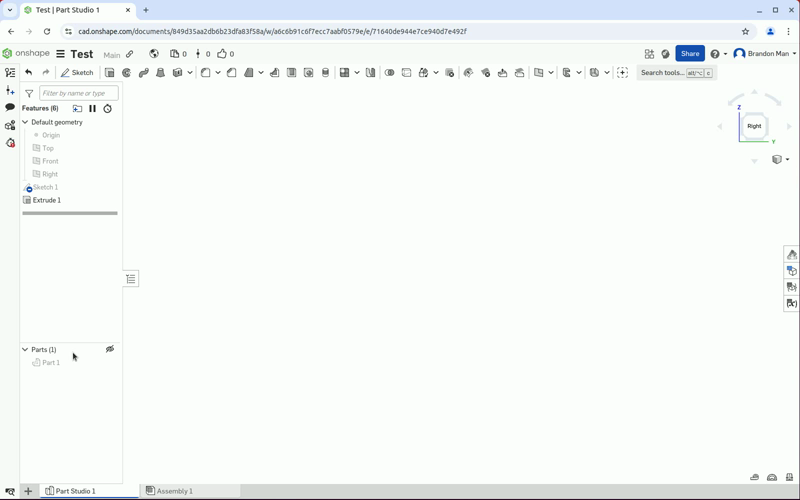
key_up(shift)
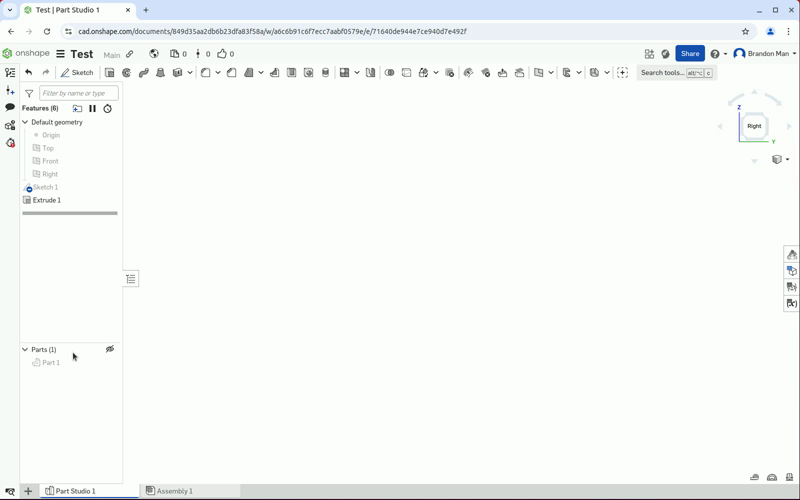
mouse_move(73, 352)
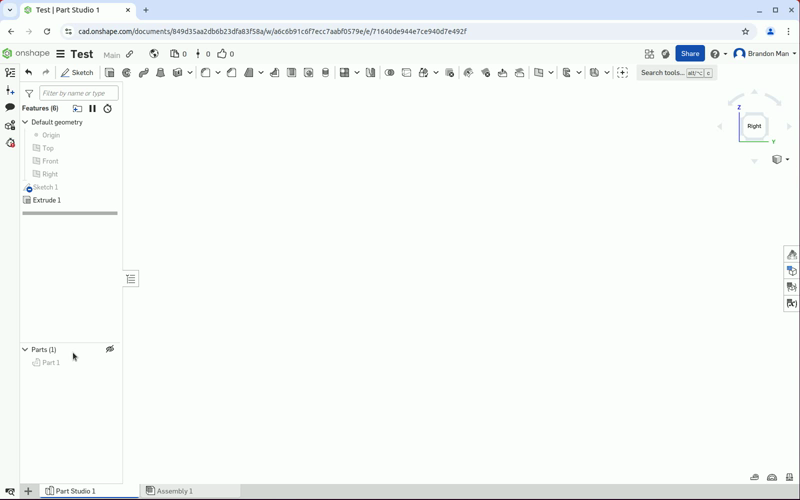
key(shift+y)
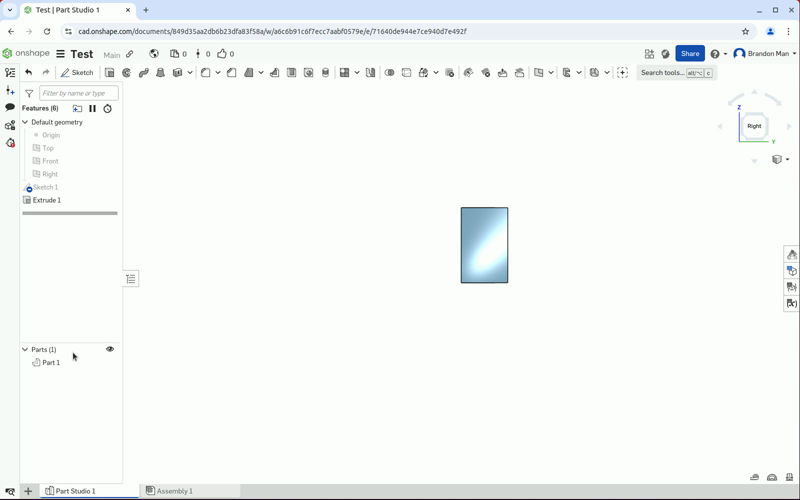
mouse_move(541, 75)
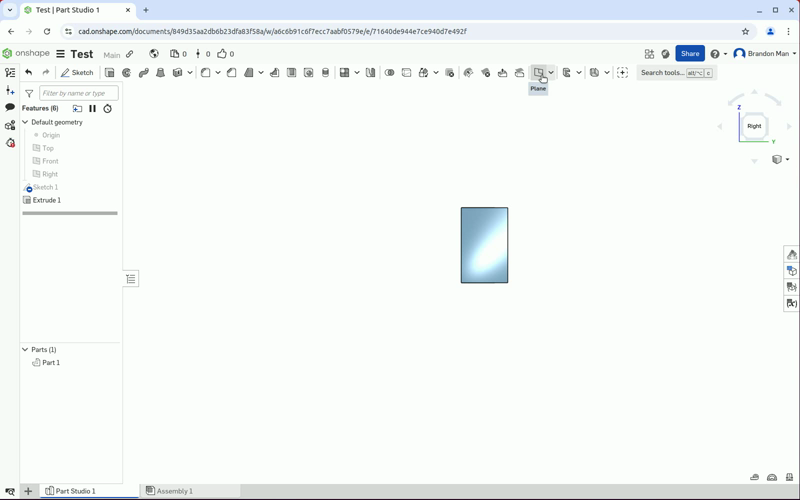
click(541, 75)
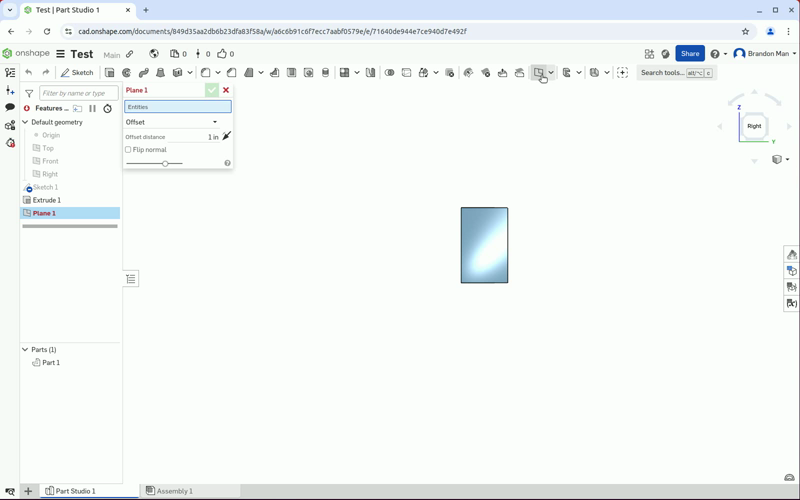
mouse_move(73, 176)
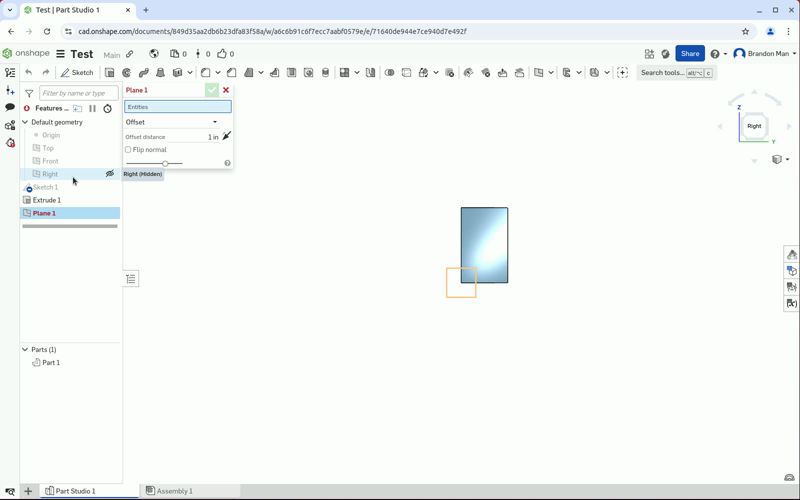
click(73, 176)
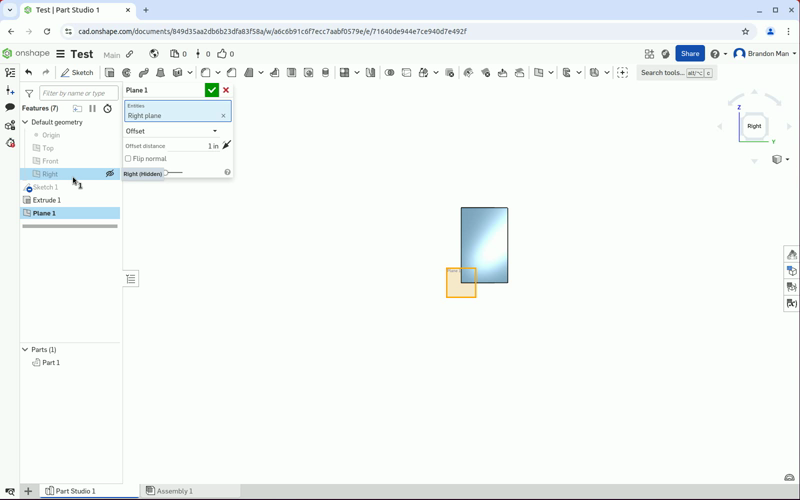
key(tab, 2)
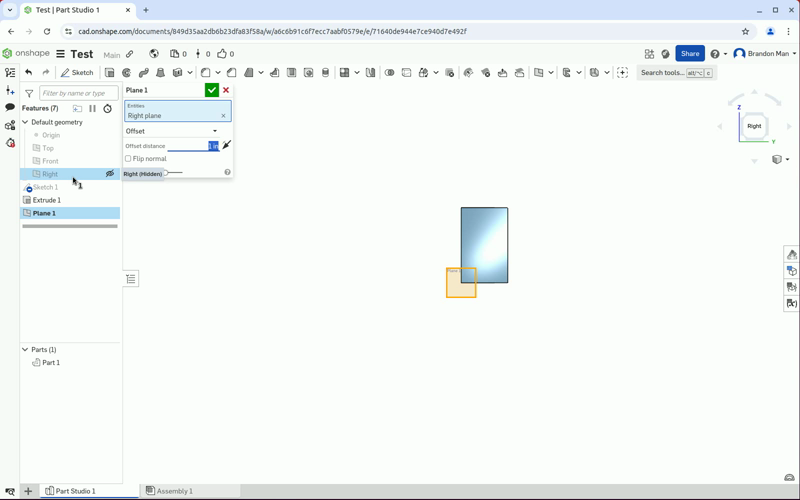
text(21.198)
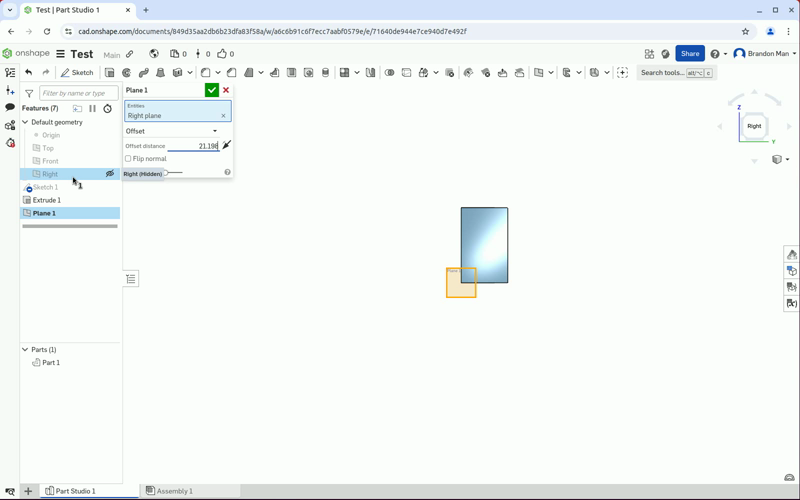
key(enter, 2)
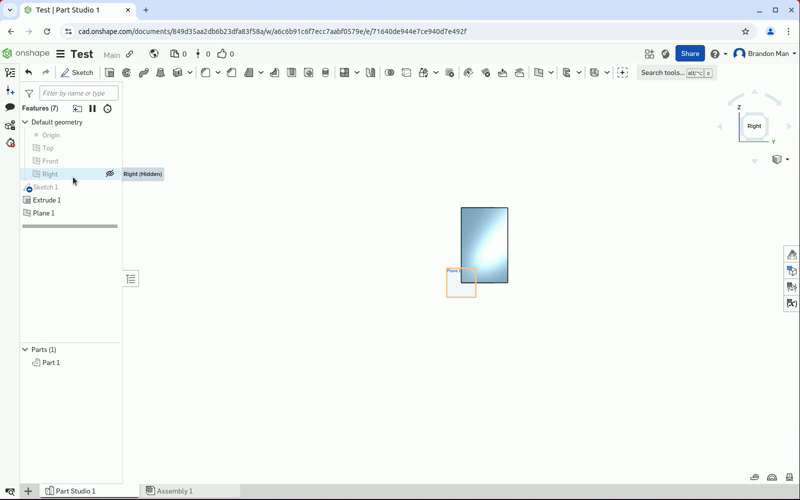
key(shift+s)
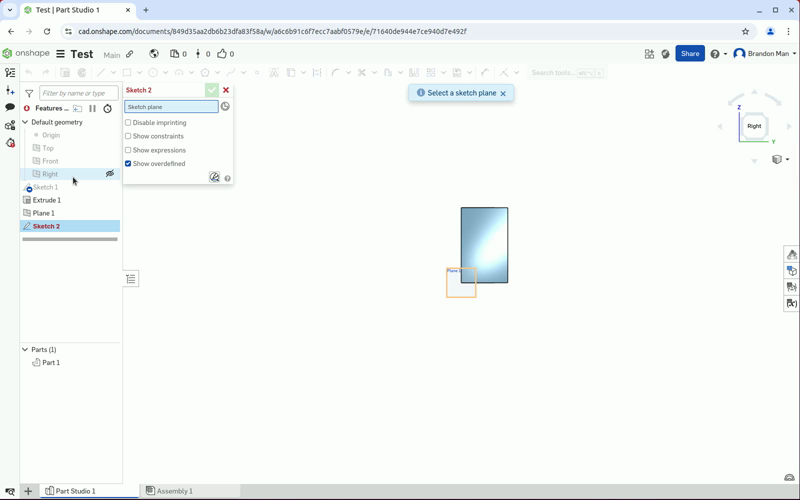
mouse_move(73, 215)
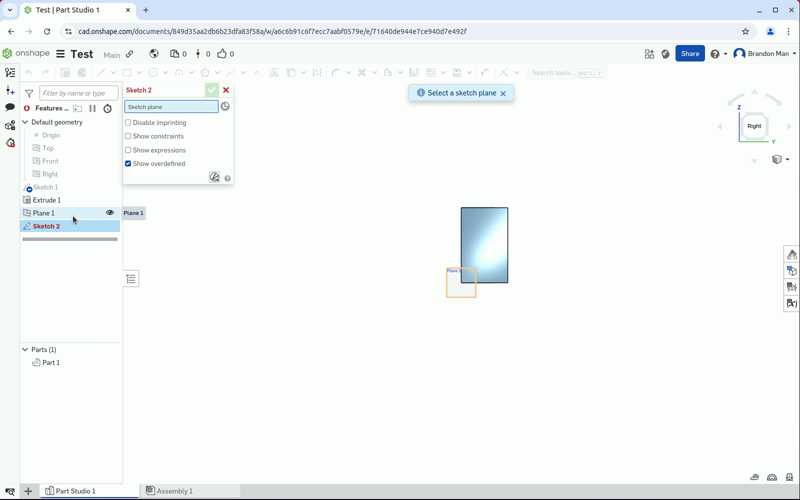
click(73, 215)
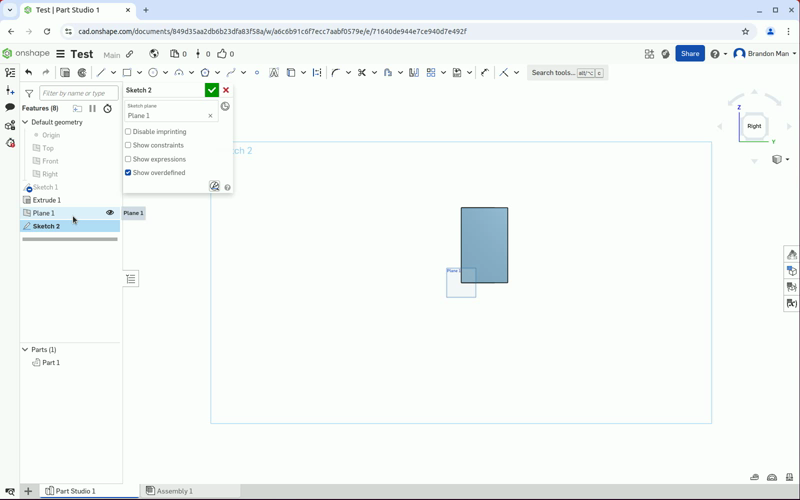
mouse_move(73, 352)
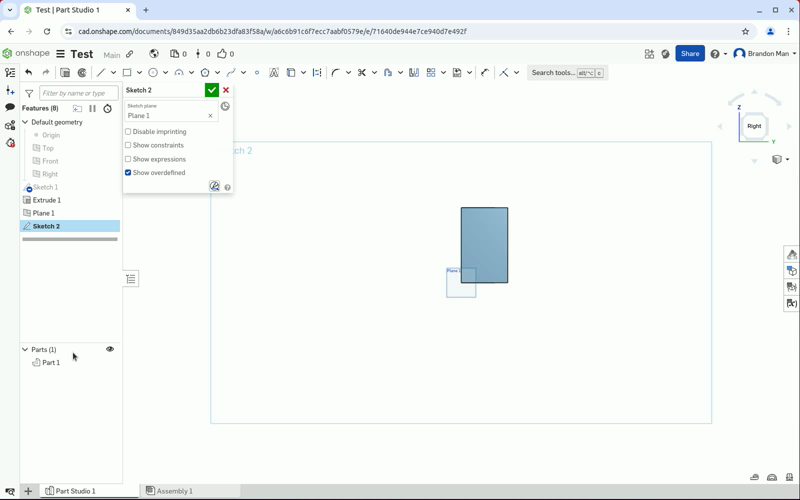
key(y)
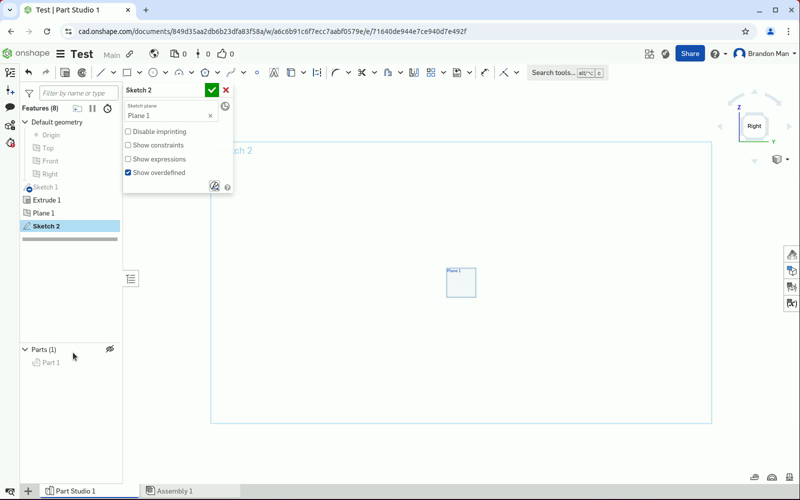
key(l)
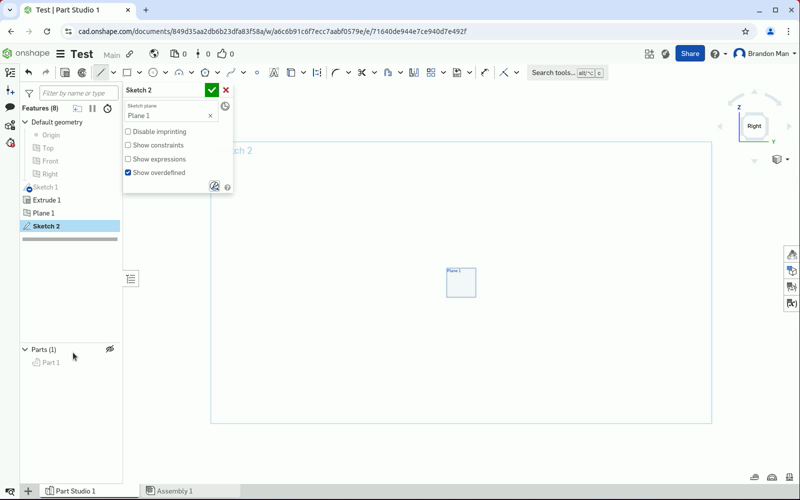
key_down(shift)
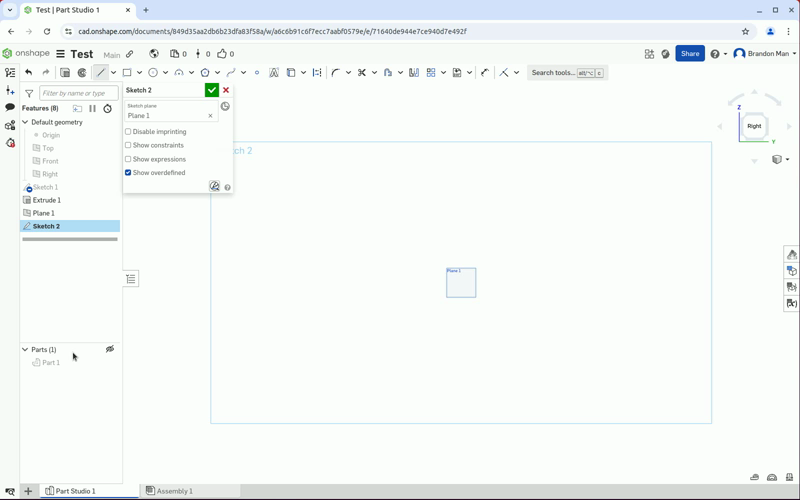
mouse_move(460, 261)
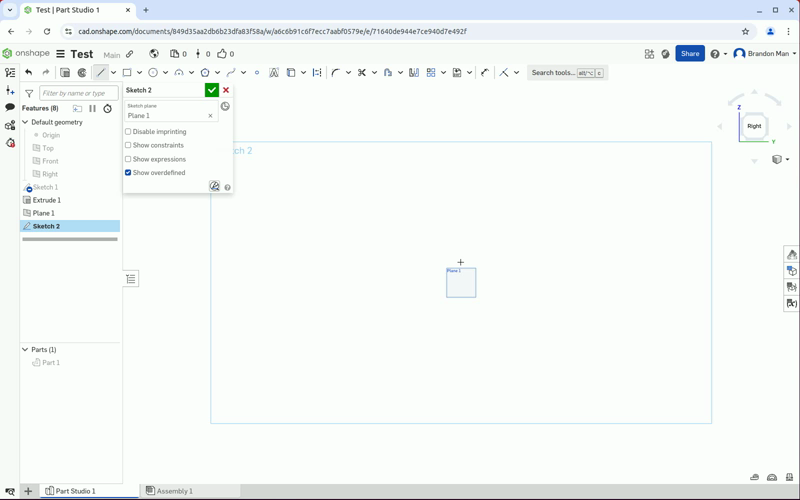
click(460, 261)
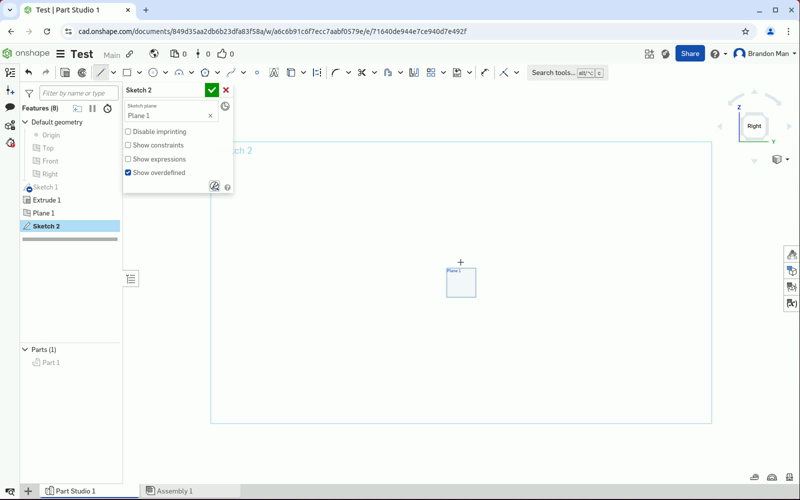
key_up(shift)
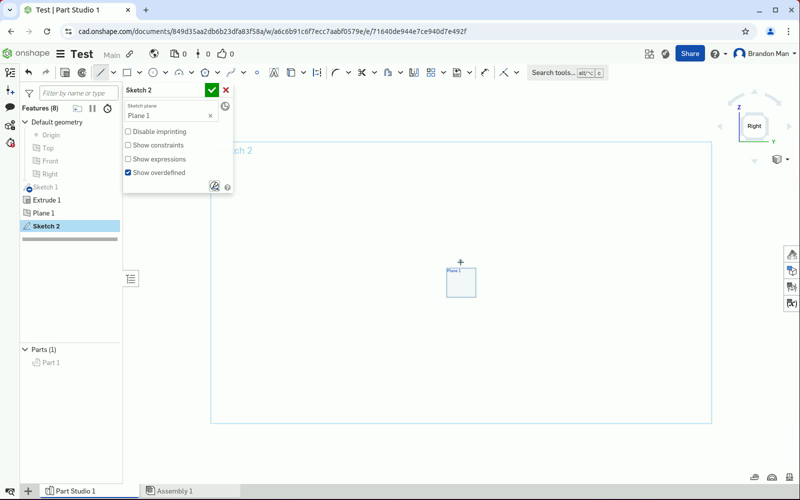
key_down(shift)
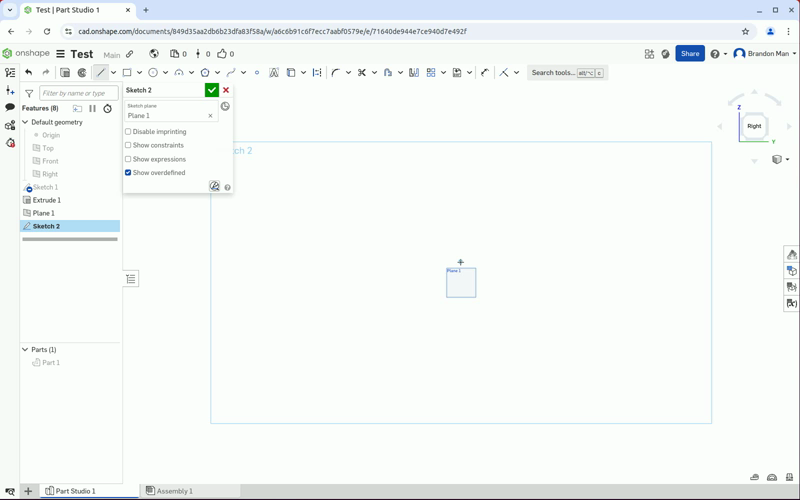
mouse_move(490, 261)
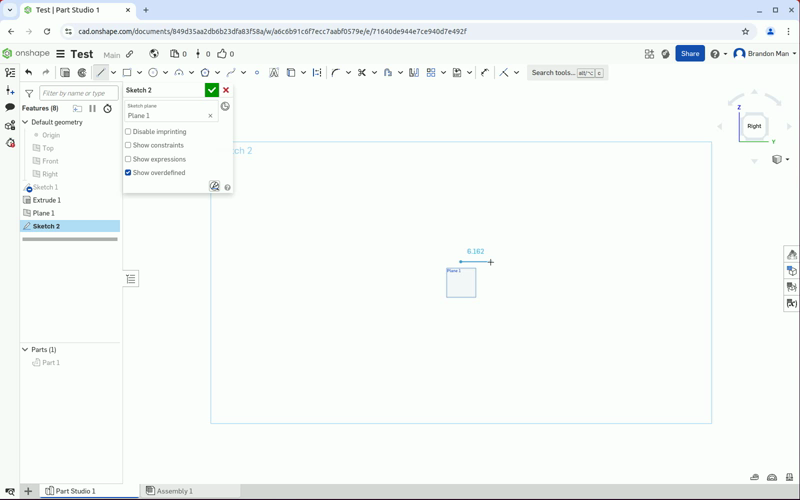
mouse_move(508, 261)
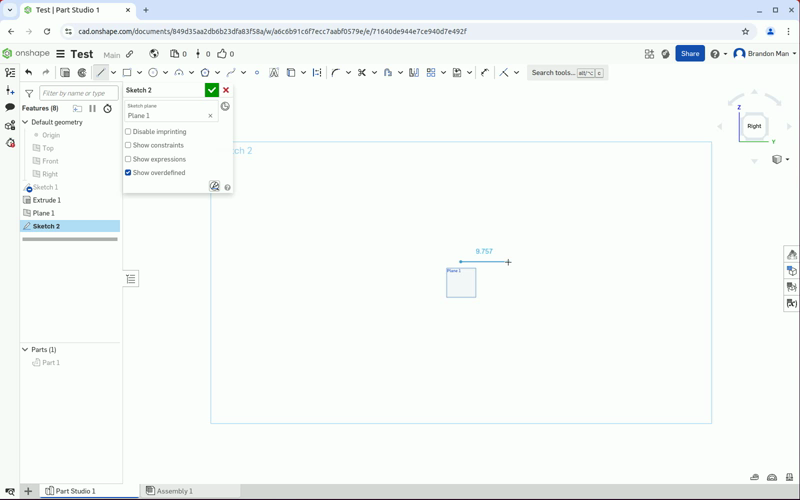
click(508, 261)
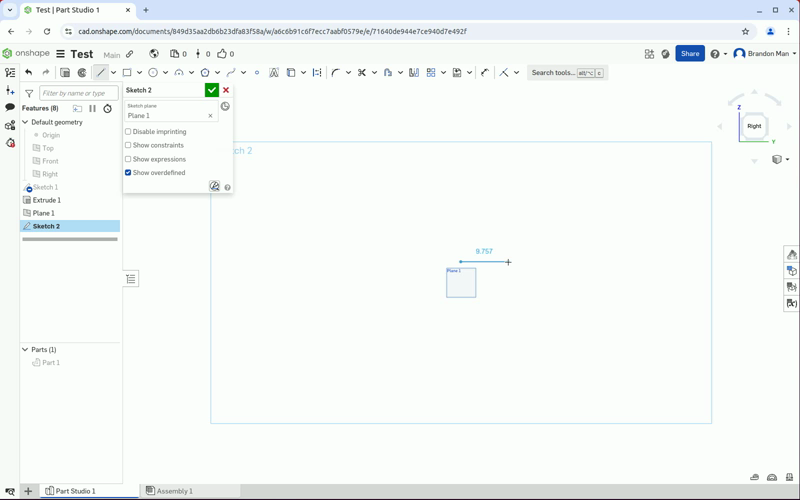
key_up(shift)
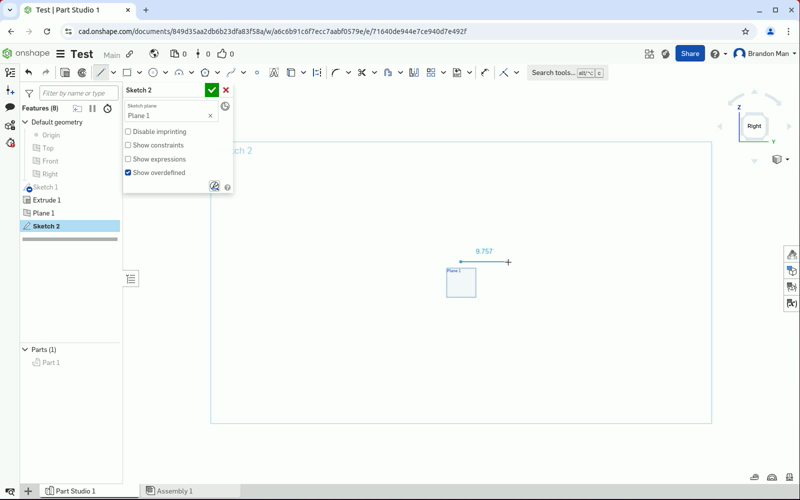
key_down(shift)
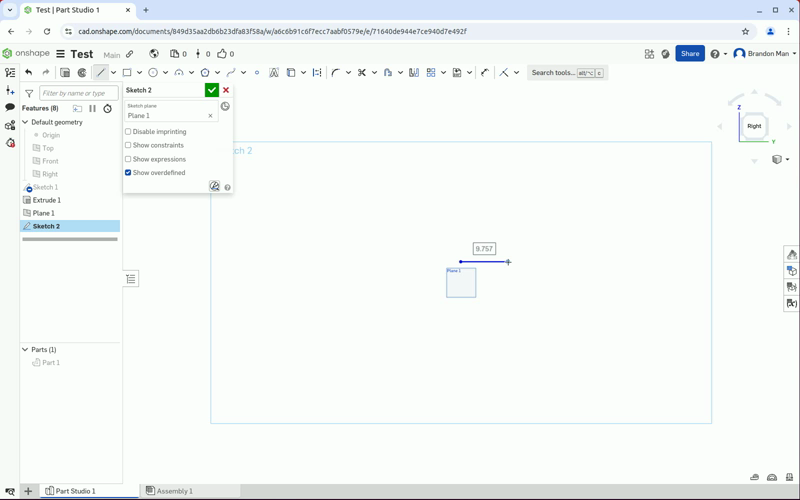
mouse_move(538, 261)
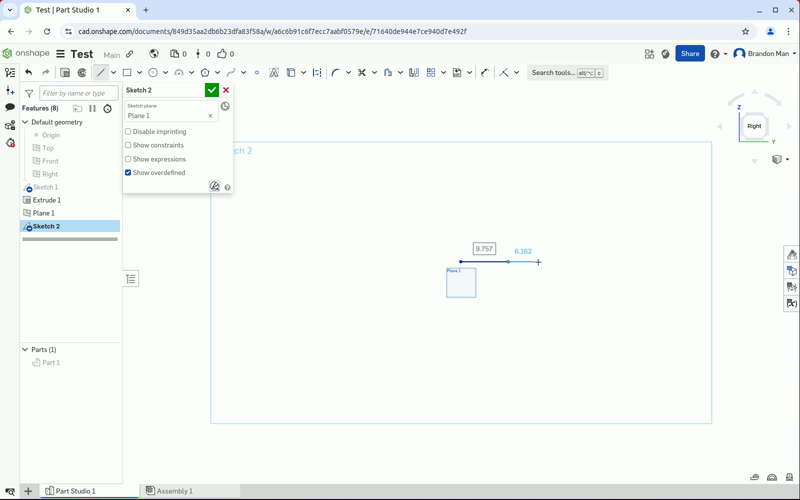
mouse_move(508, 228)
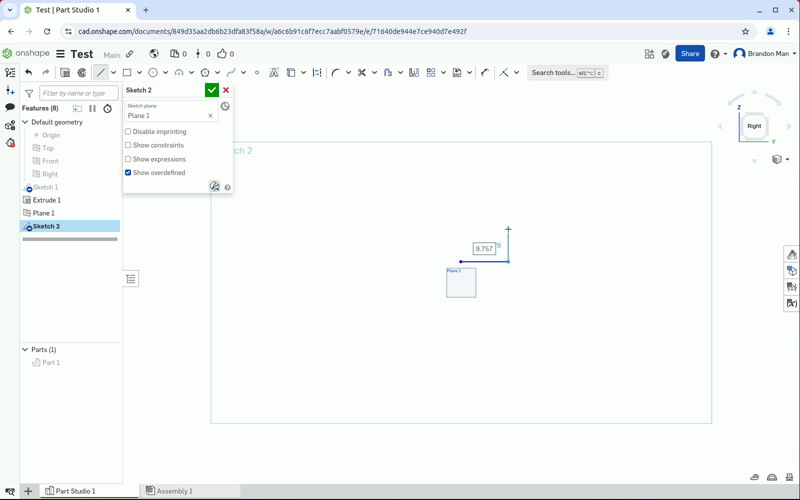
click(508, 228)
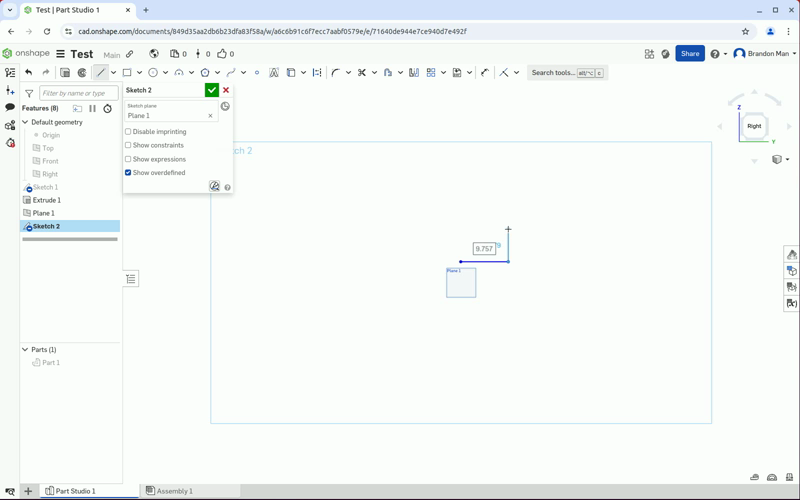
key_up(shift)
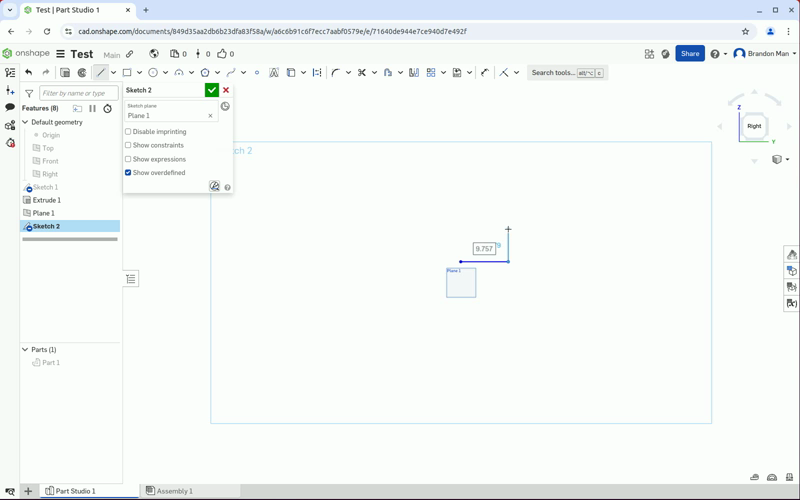
key_down(shift)
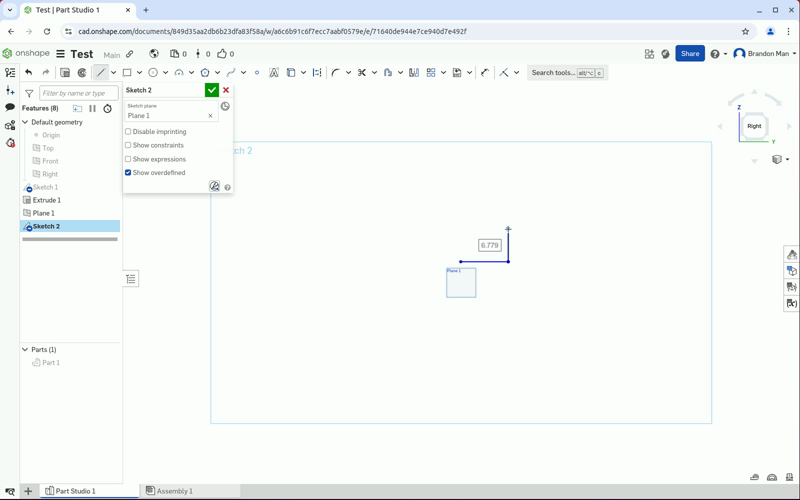
mouse_move(538, 228)
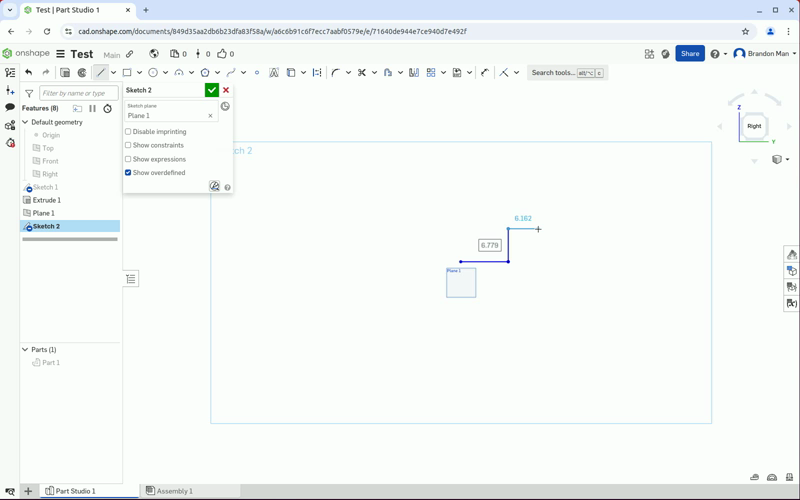
mouse_move(460, 228)
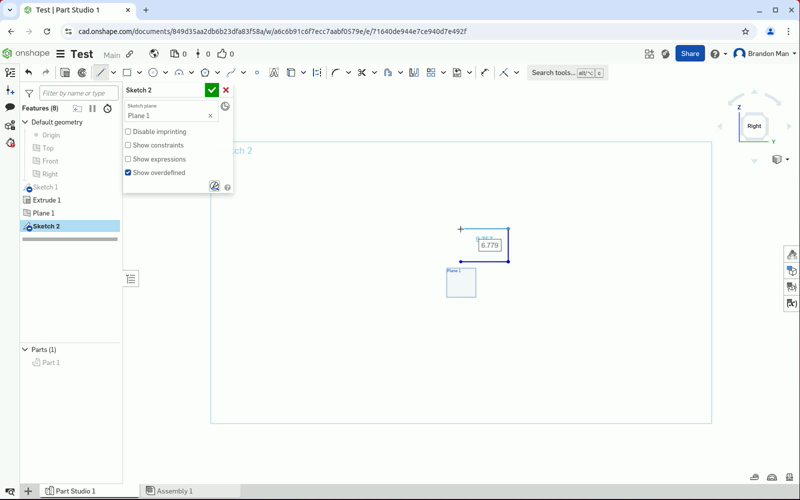
click(460, 228)
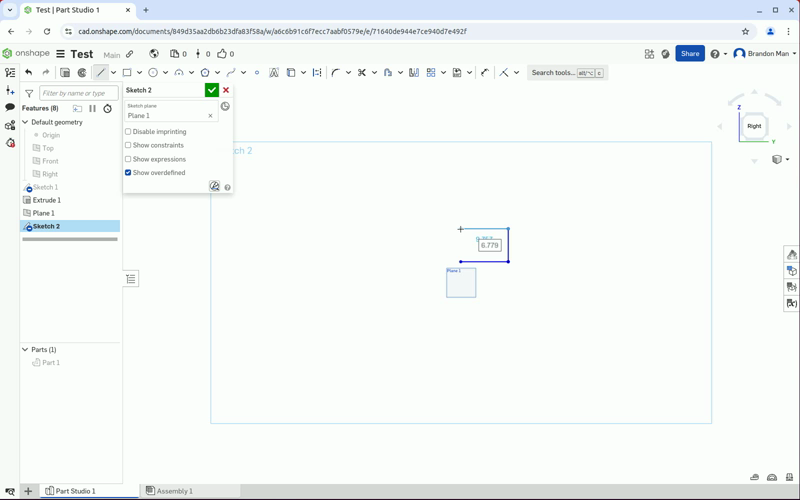
key_up(shift)
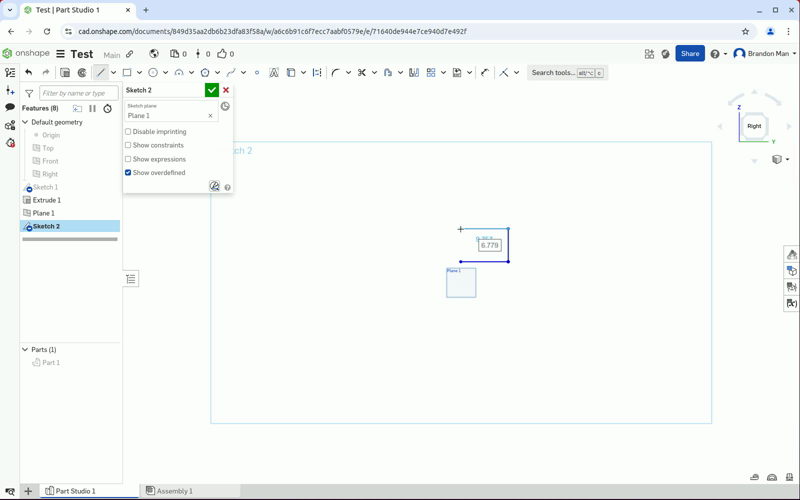
mouse_move(490, 228)
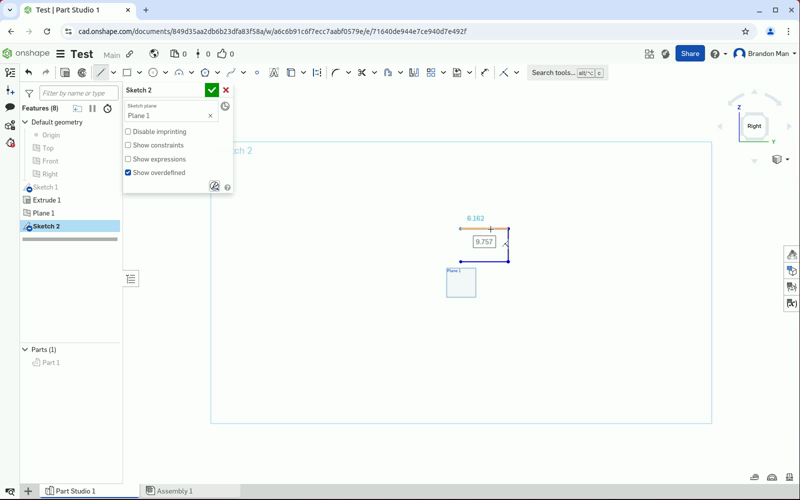
key_down(shift)
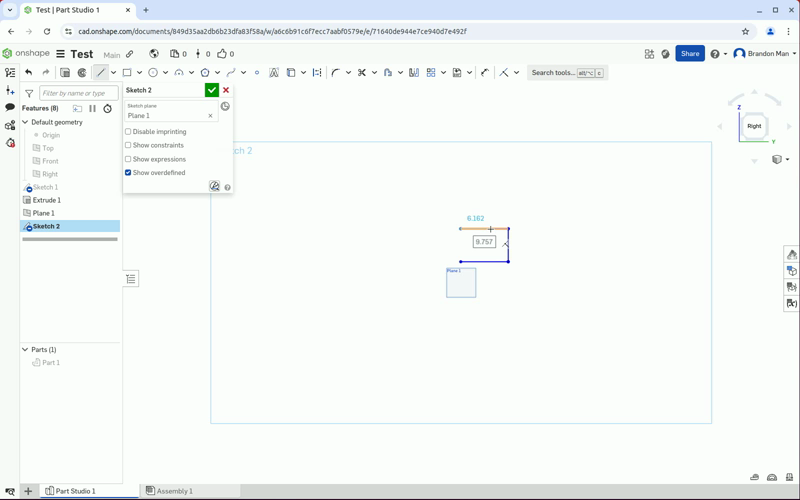
mouse_move(460, 261)
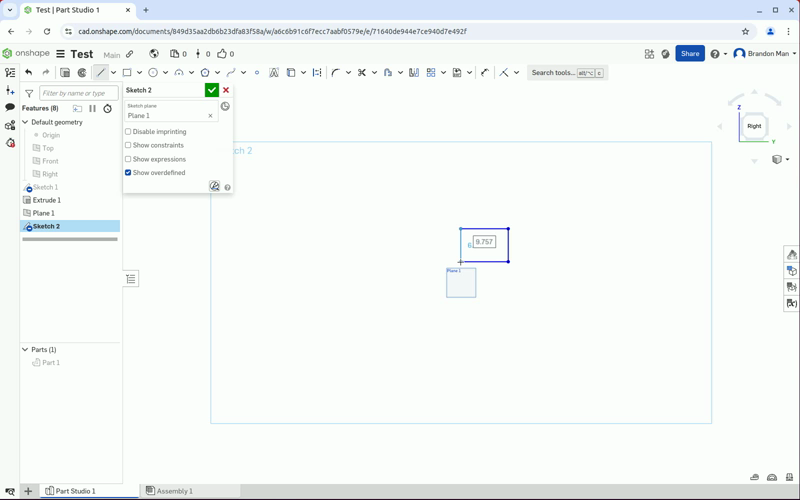
key_up(shift)
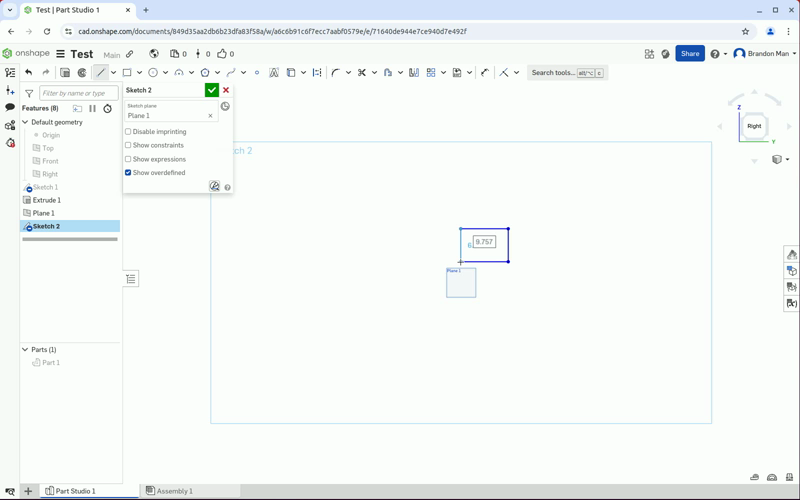
click(460, 261)
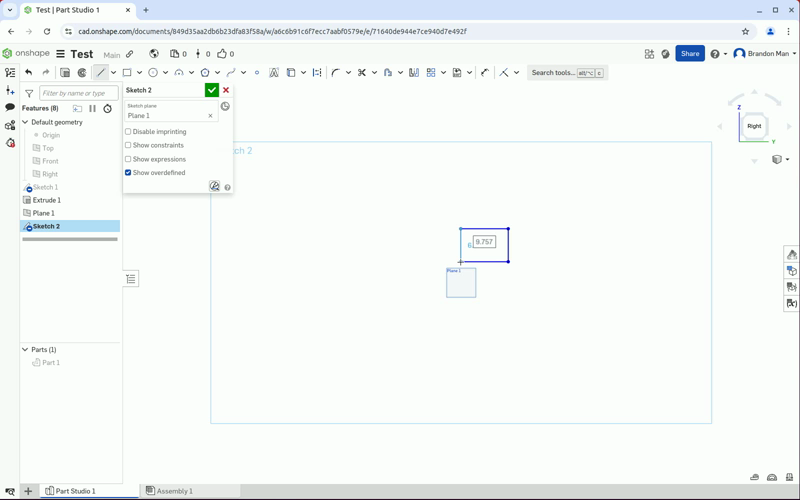
key(esc)
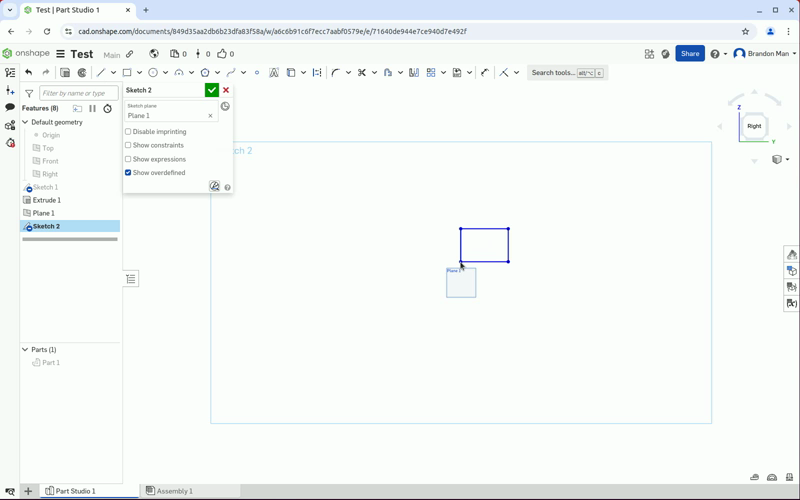
mouse_move(479, 245)
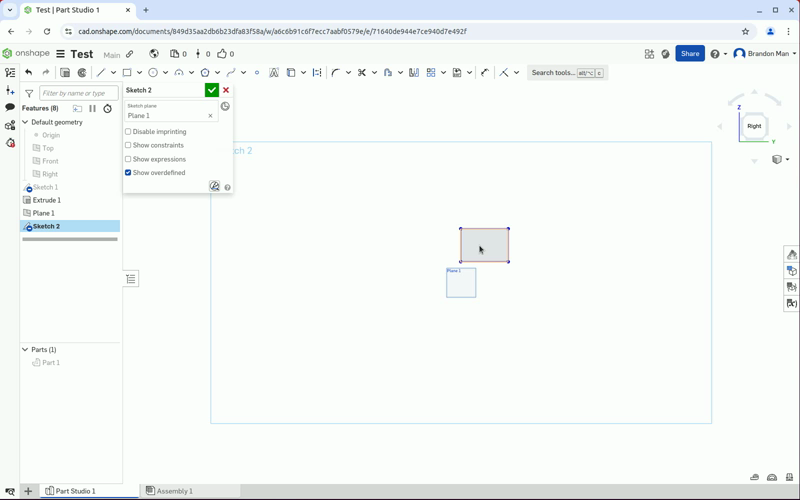
scroll(6)
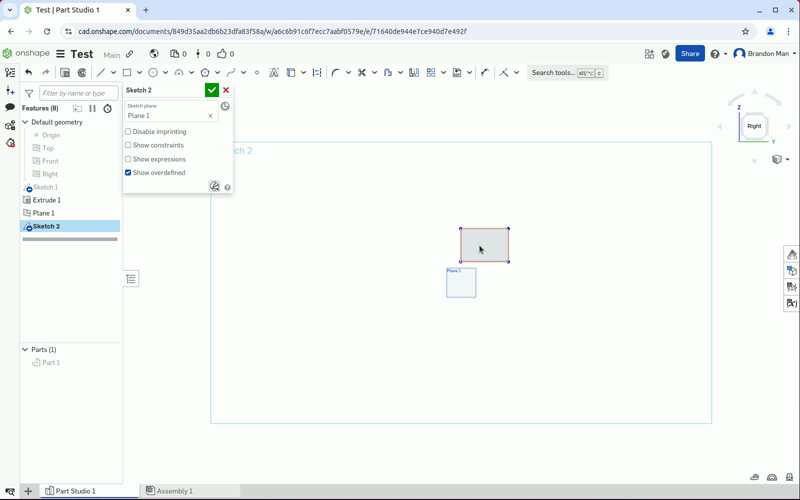
scroll(6)
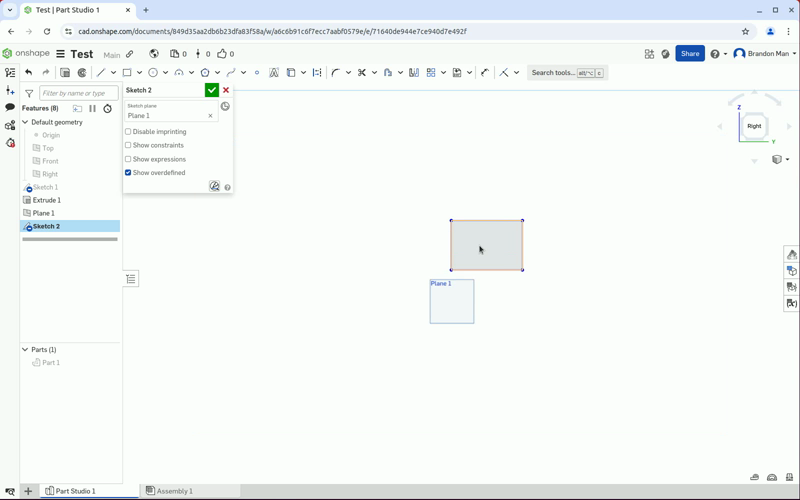
scroll(6)
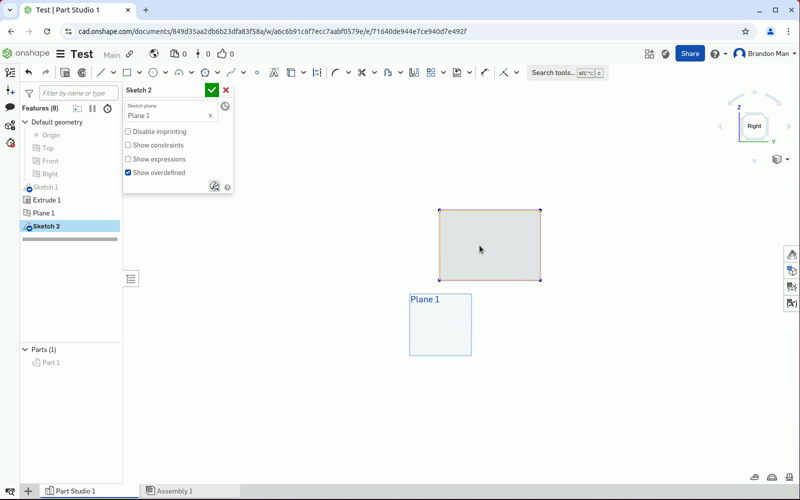
scroll(6)
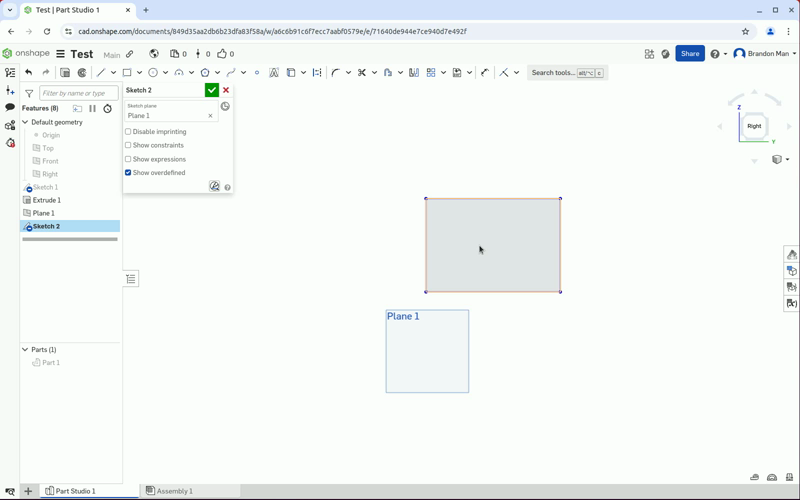
scroll(6)
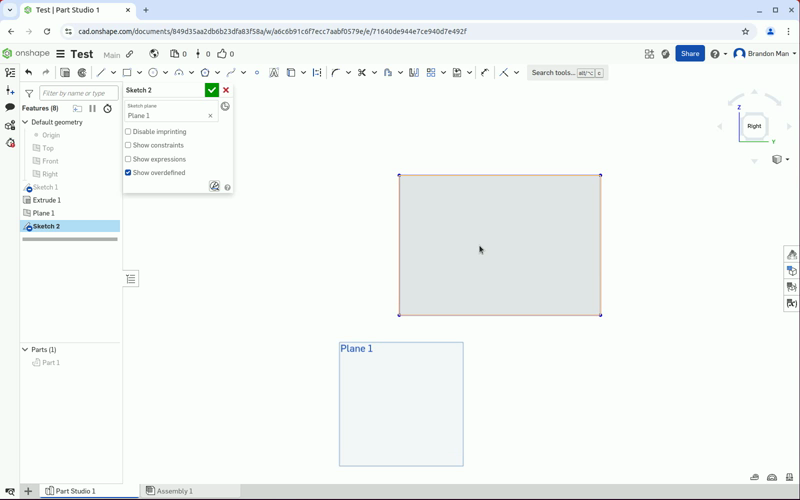
scroll(6)
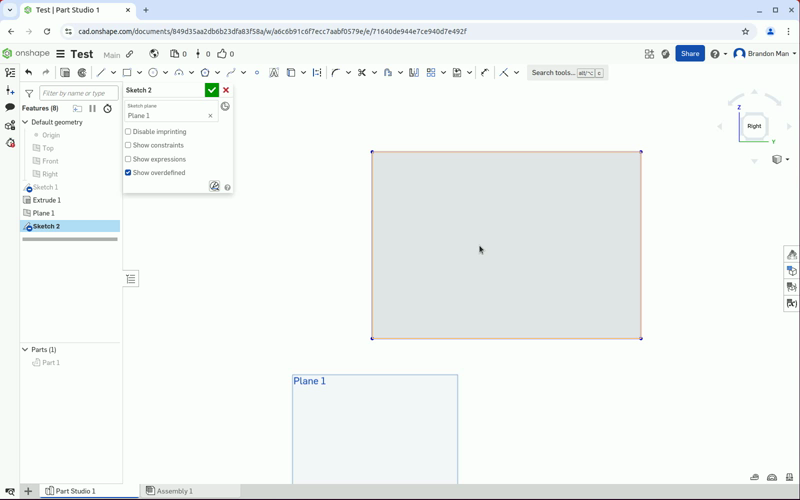
scroll(6)
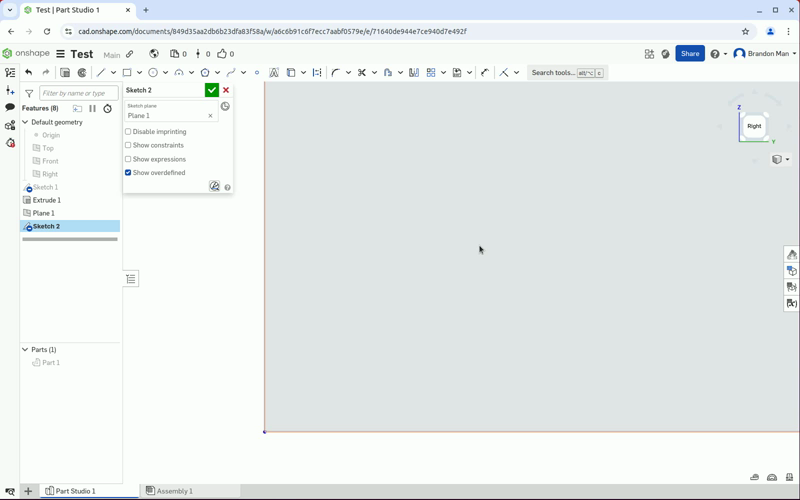
click(479, 245)
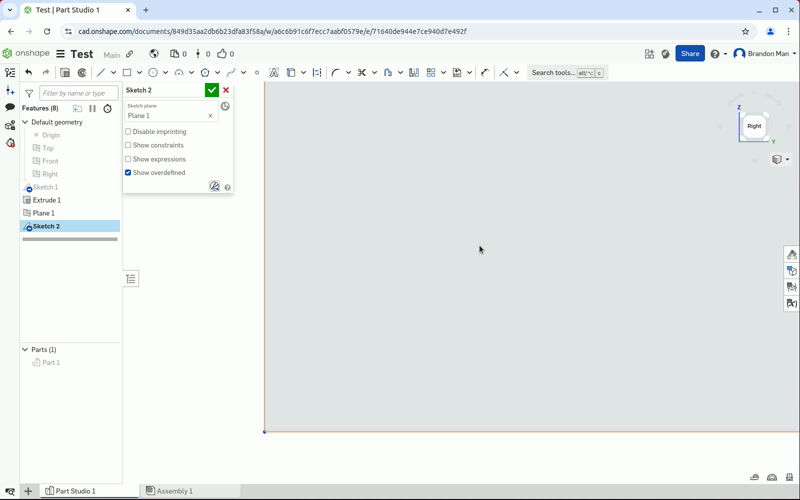
scroll(-6)
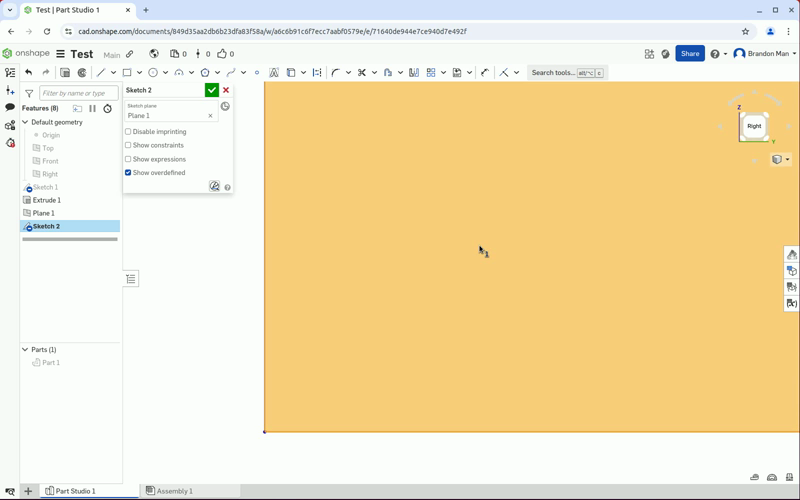
scroll(-6)
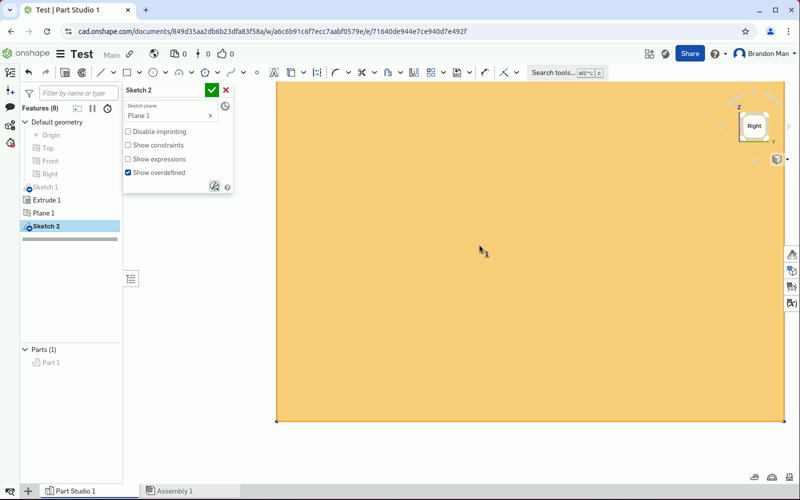
scroll(-6)
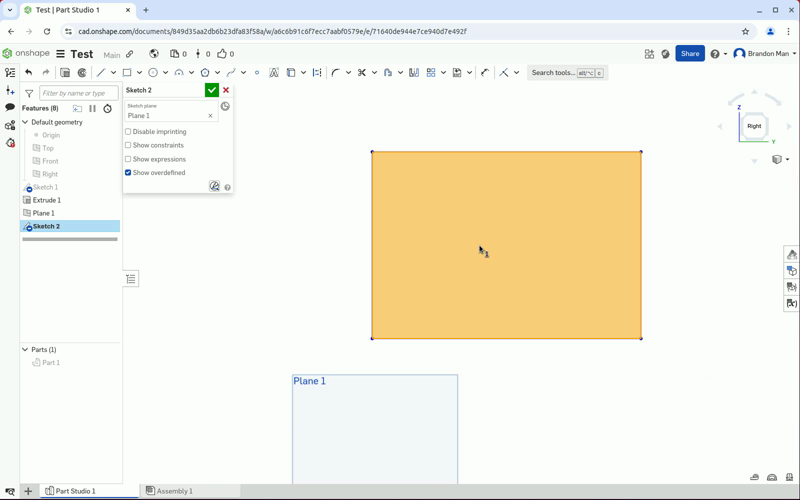
scroll(-6)
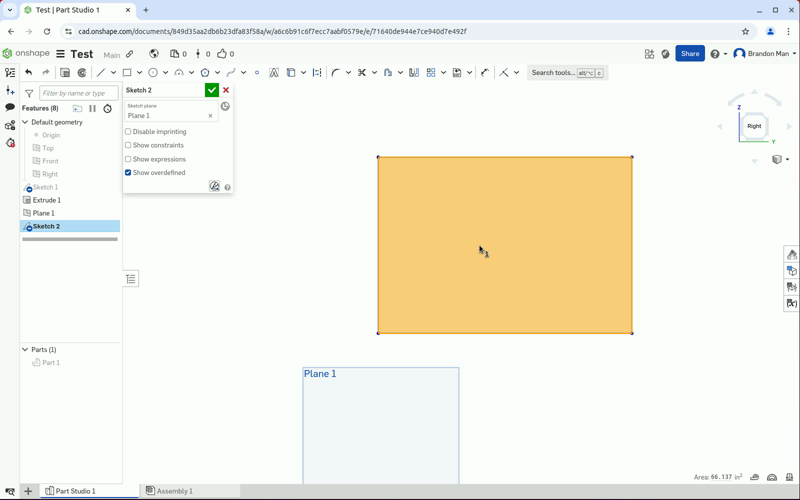
scroll(-6)
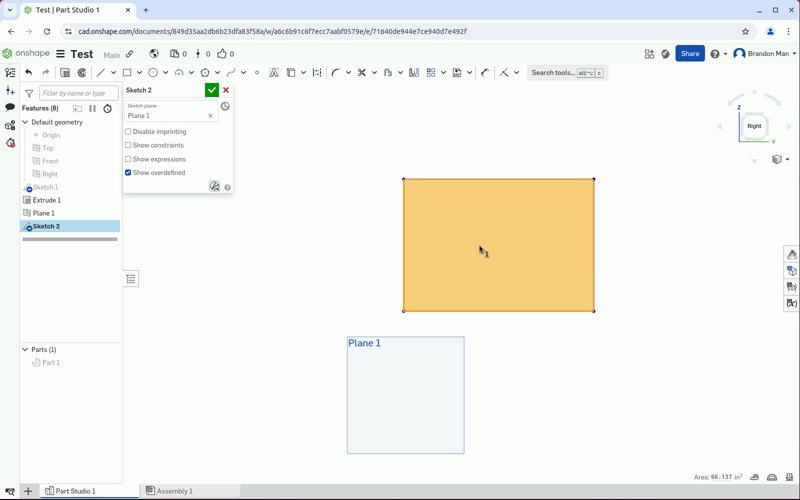
scroll(-6)
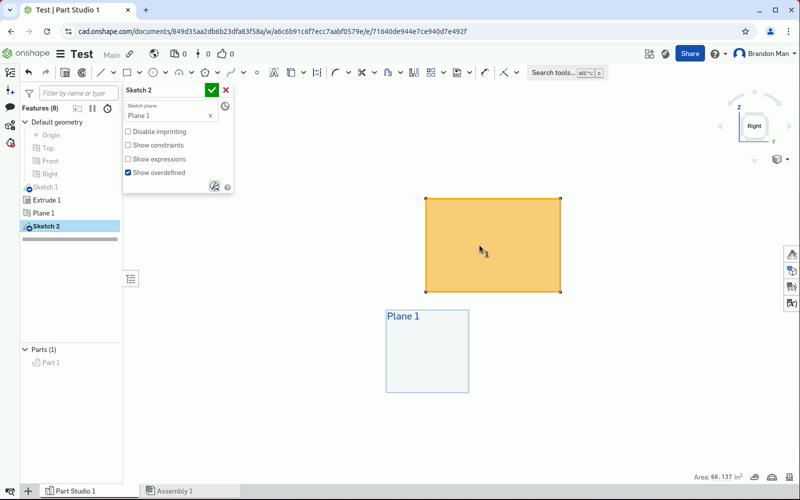
scroll(-6)
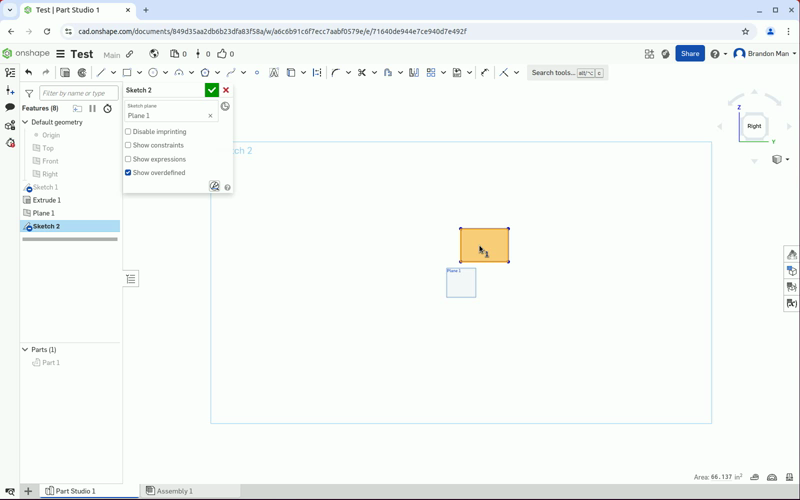
mouse_move(73, 352)
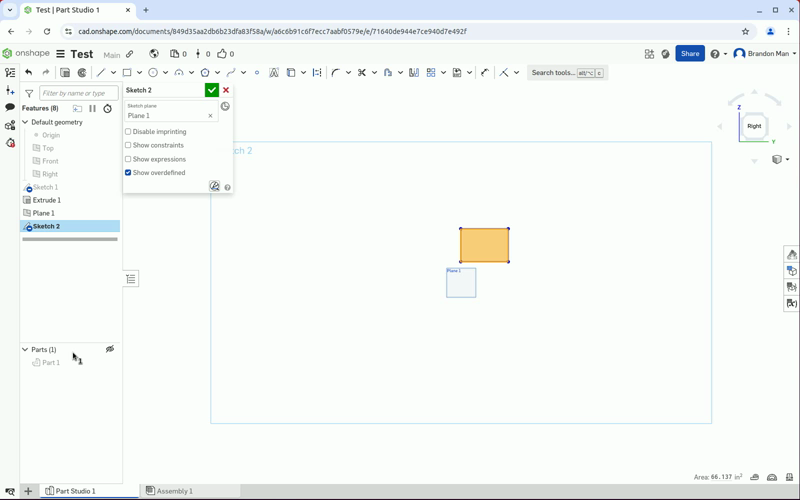
key(shift+y)
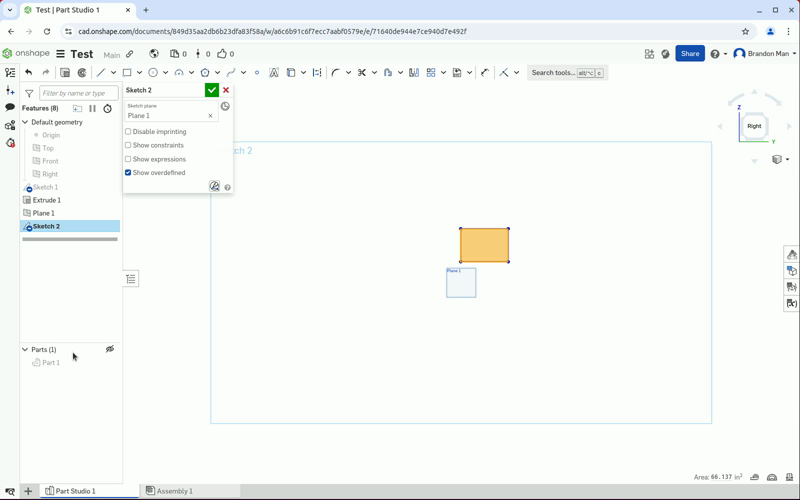
key(shift+e)
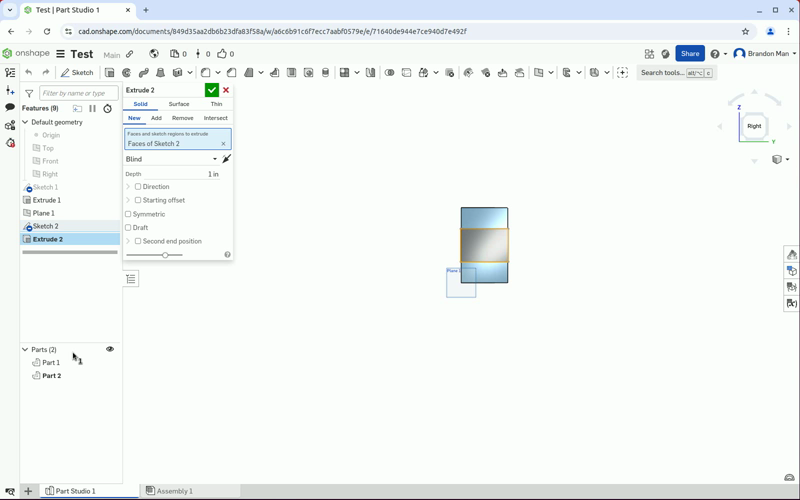
mouse_move(143, 106)
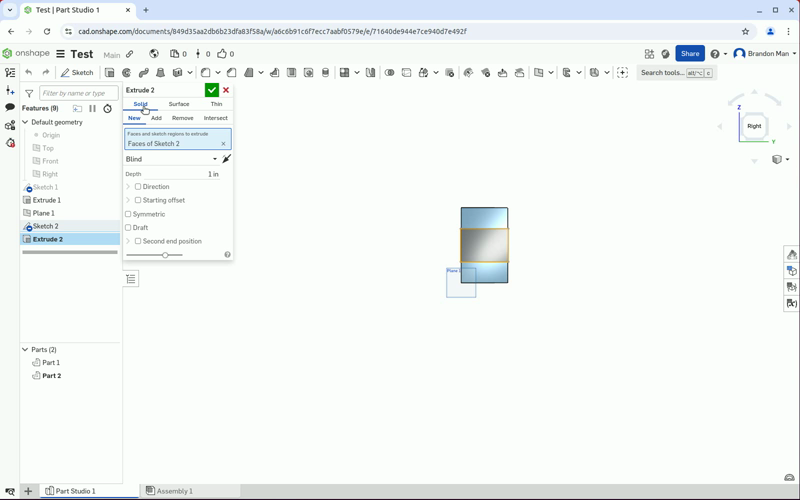
click(143, 106)
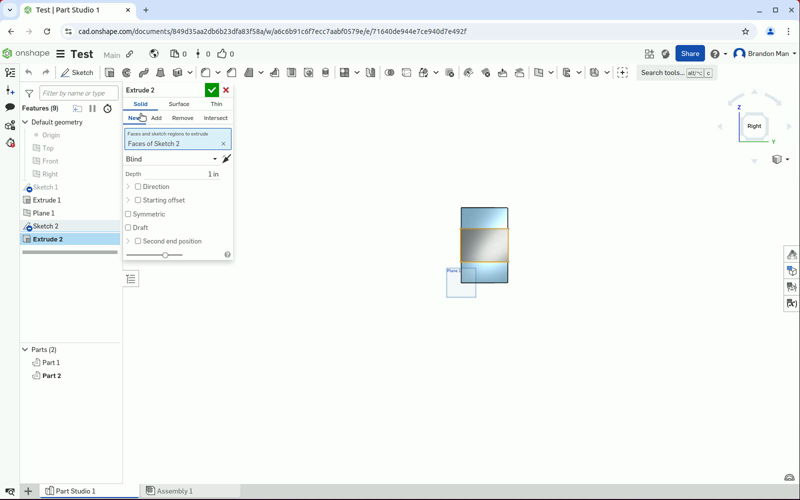
mouse_move(137, 120)
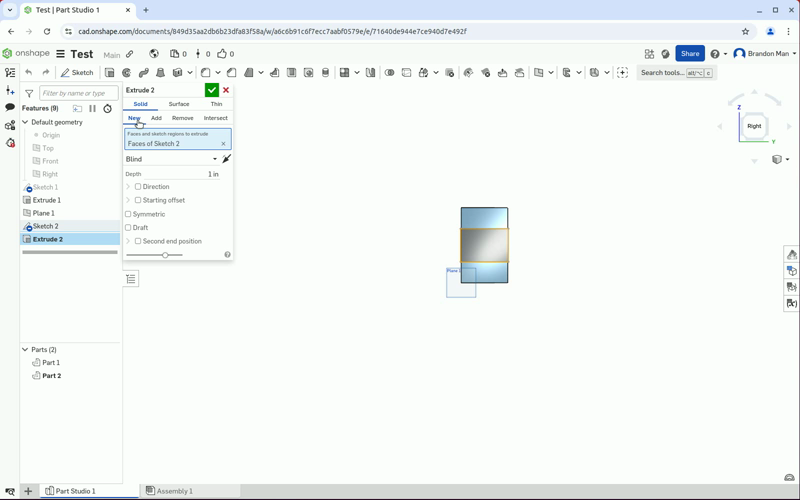
click(137, 120)
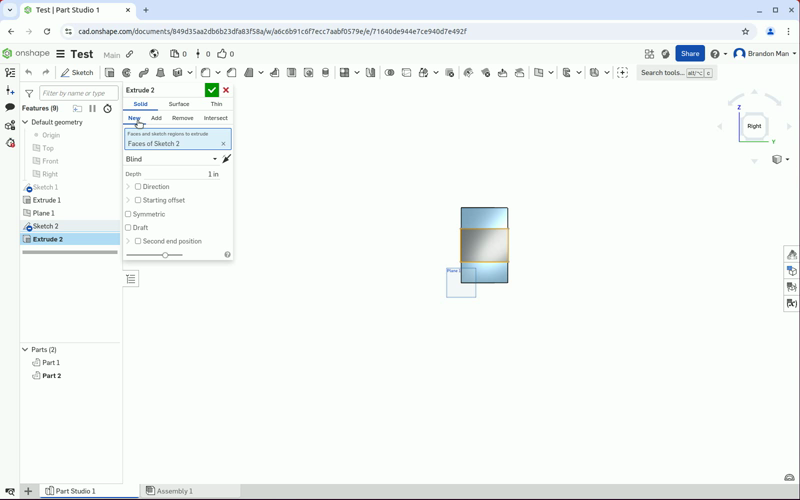
key(tab, 4)
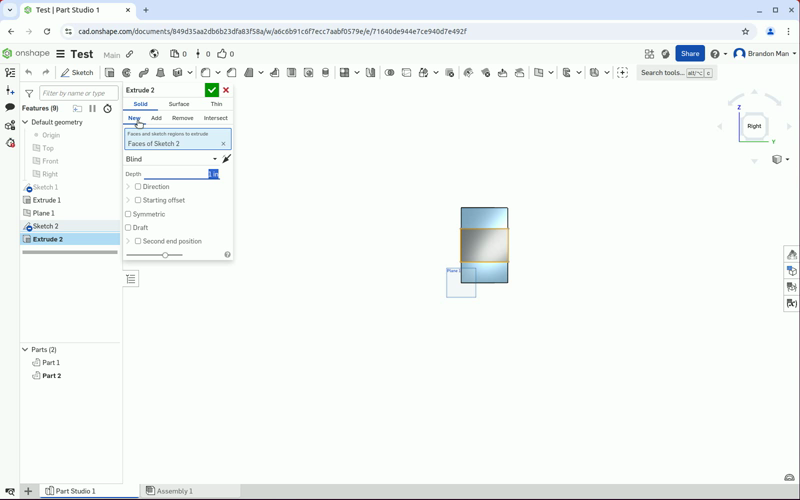
text(1.926)
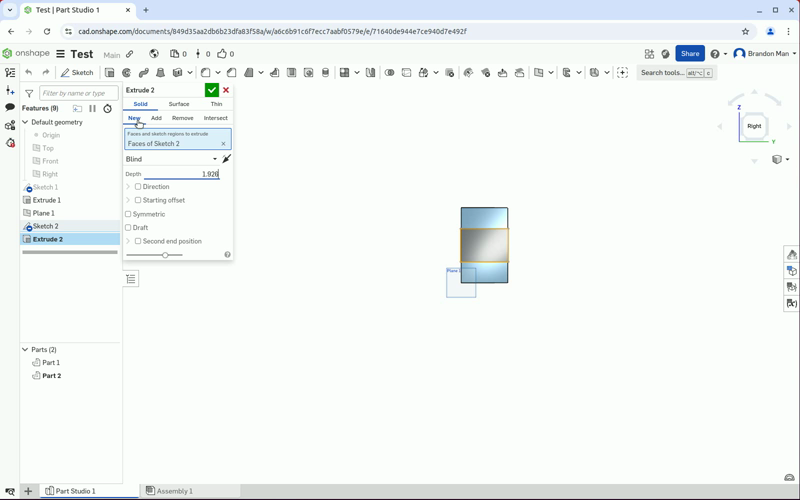
key(enter)
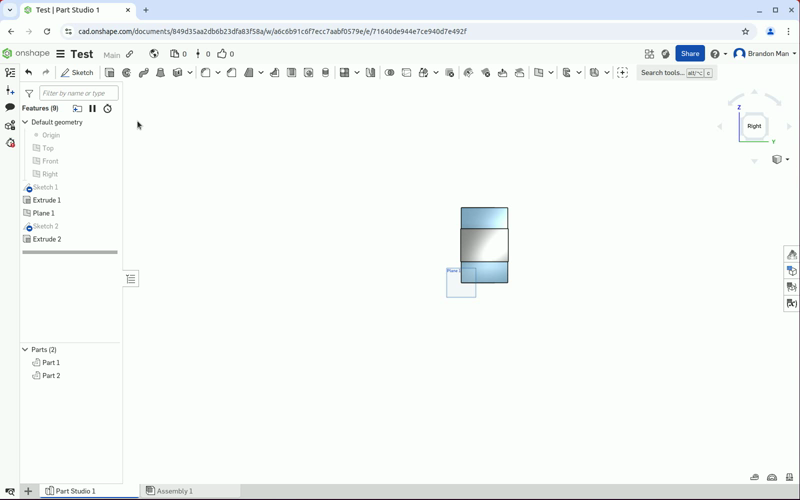
key(shift+h)
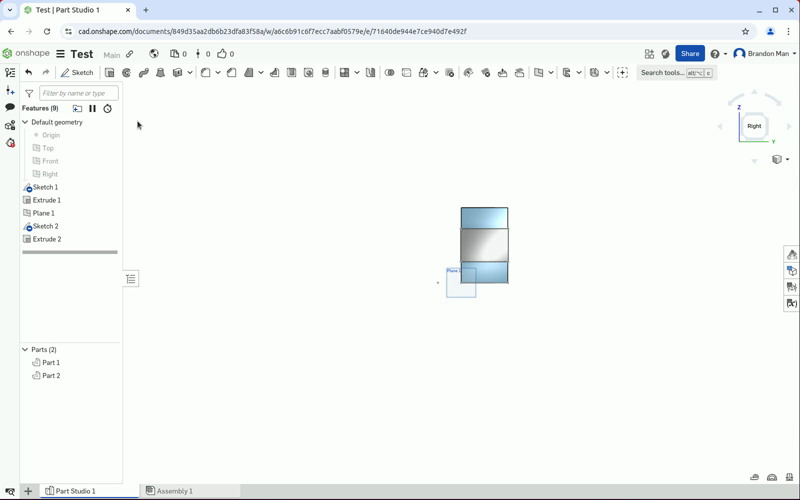
key(shift+h)
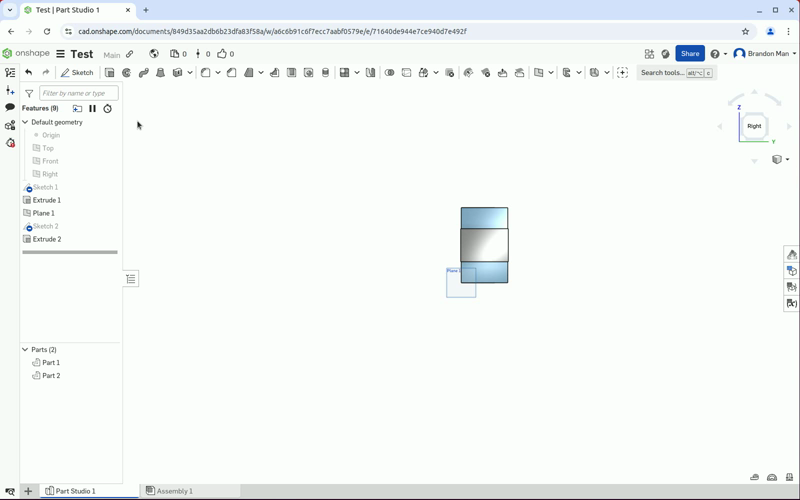
mouse_move(73, 189)
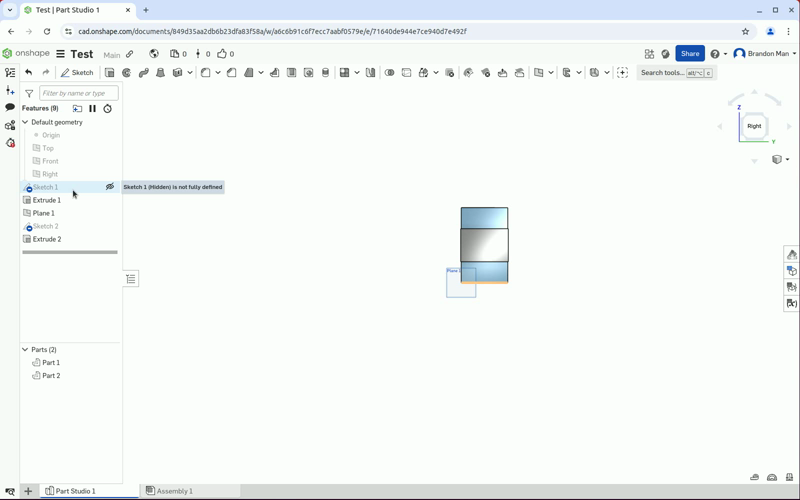
click(73, 189)
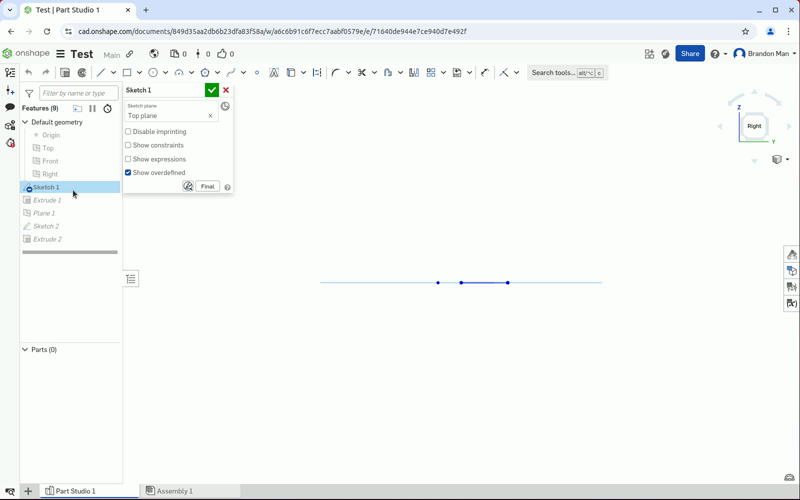
mouse_move(229, 92)
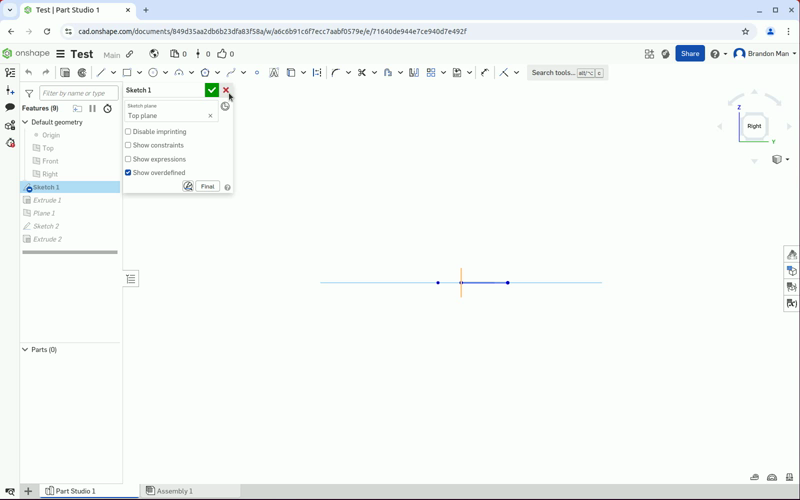
click(229, 92)
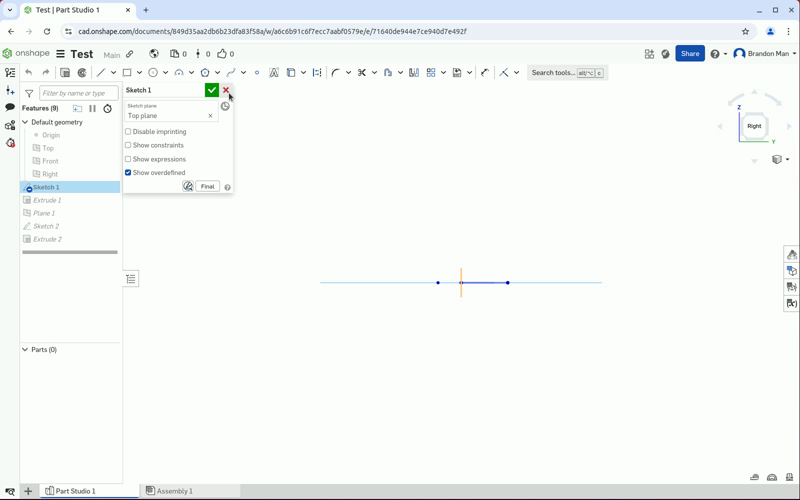
key(shift+s)
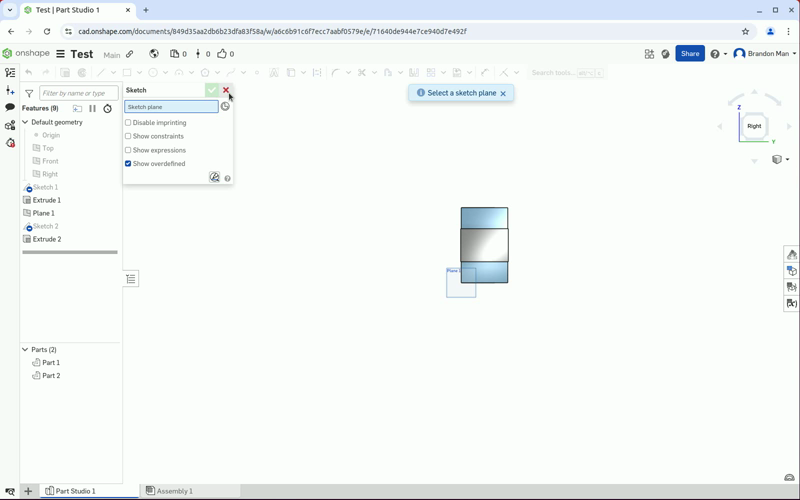
mouse_move(73, 176)
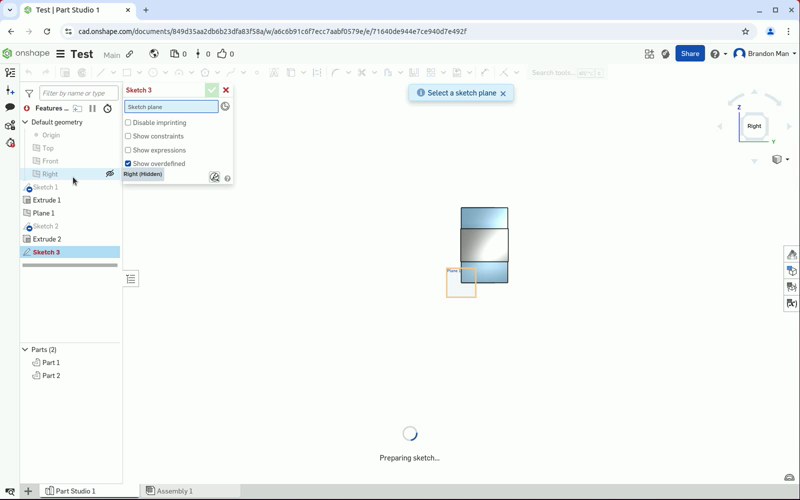
click(73, 176)
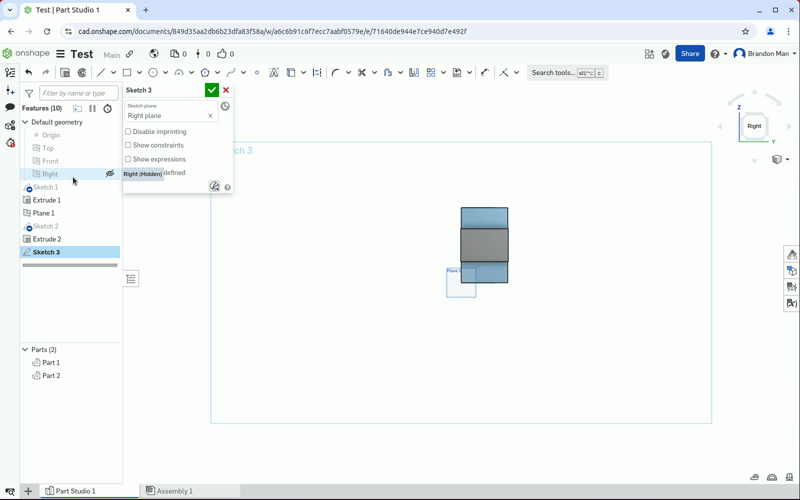
mouse_move(73, 352)
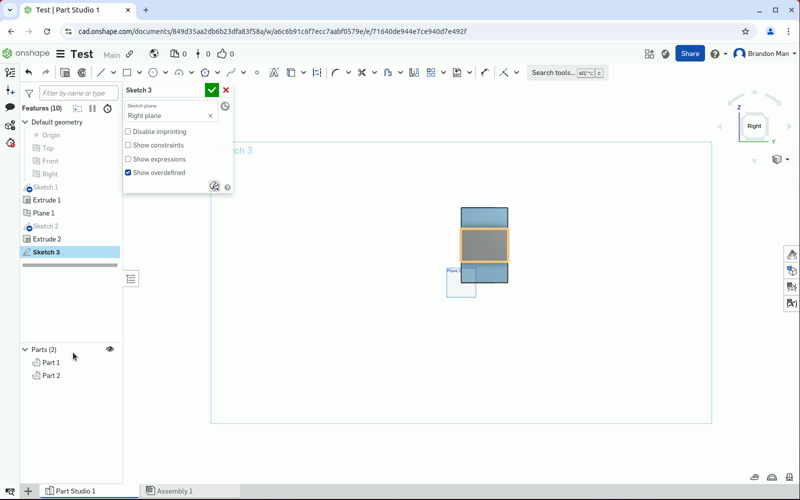
key(y)
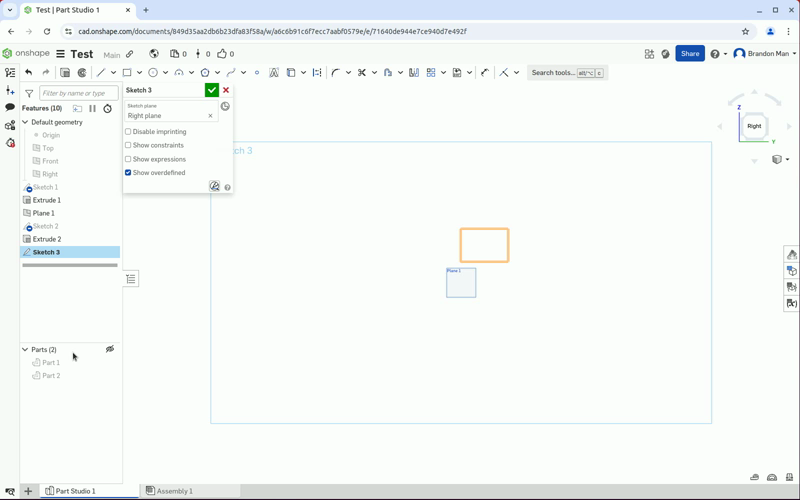
key(l)
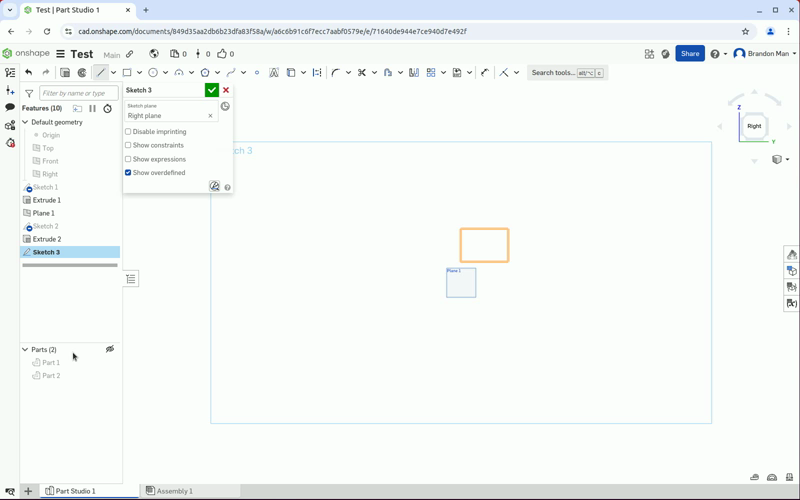
key_down(shift)
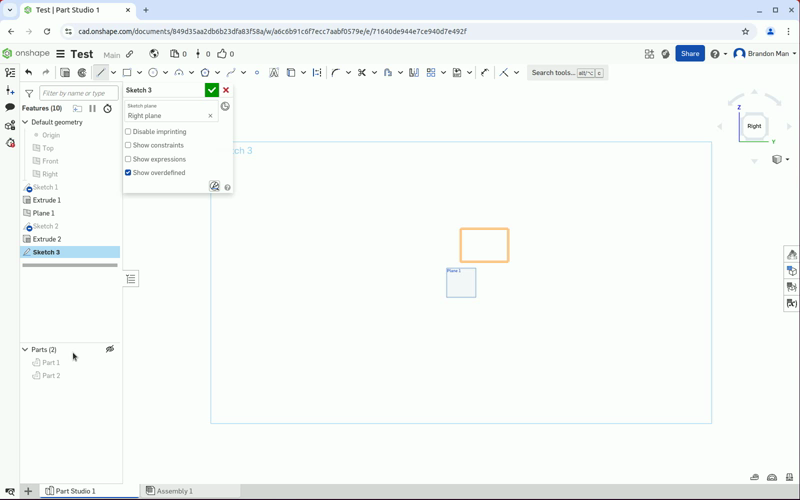
mouse_move(460, 261)
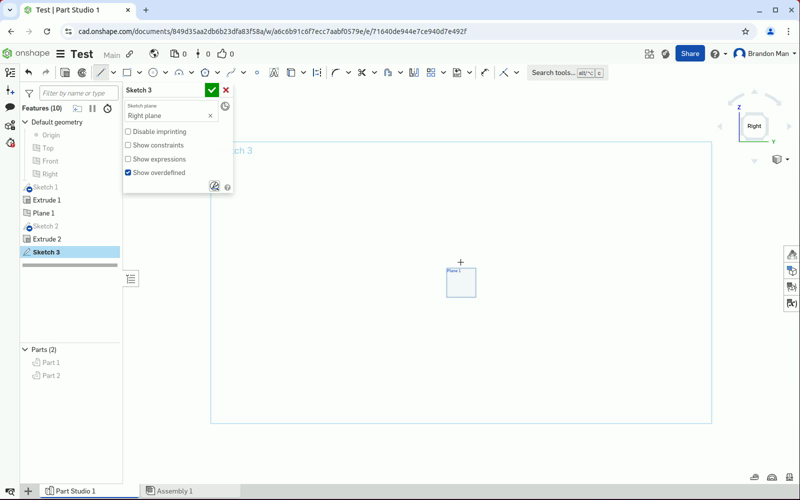
click(460, 261)
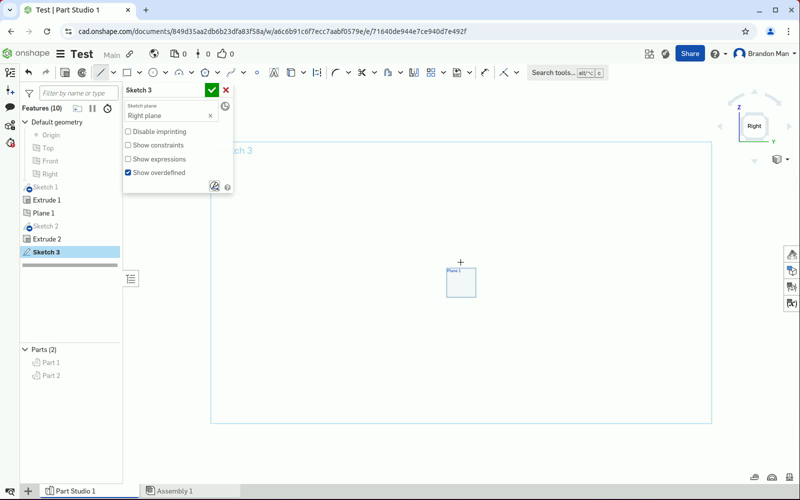
key_up(shift)
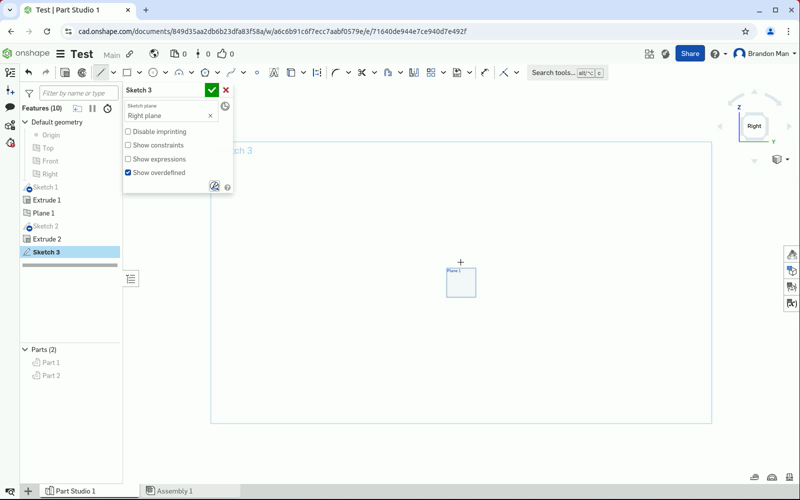
key_down(shift)
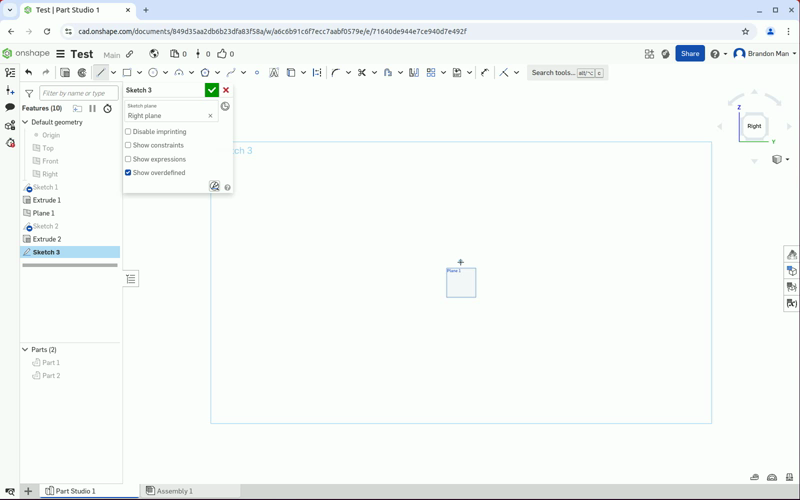
mouse_move(490, 261)
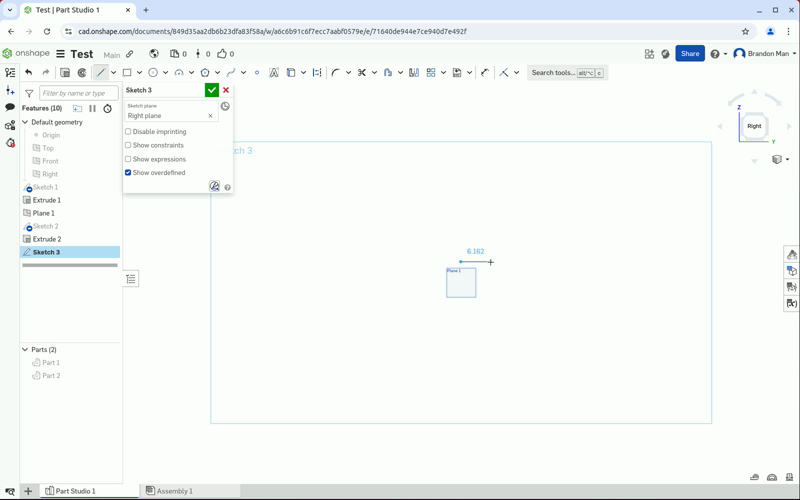
mouse_move(508, 261)
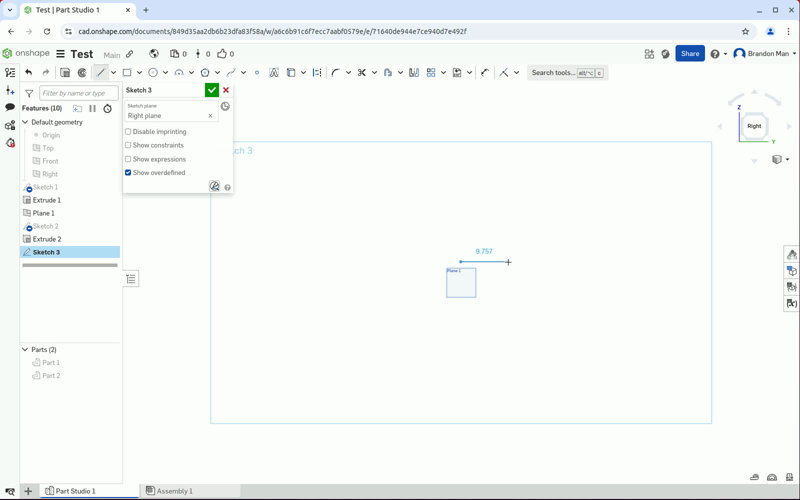
click(508, 261)
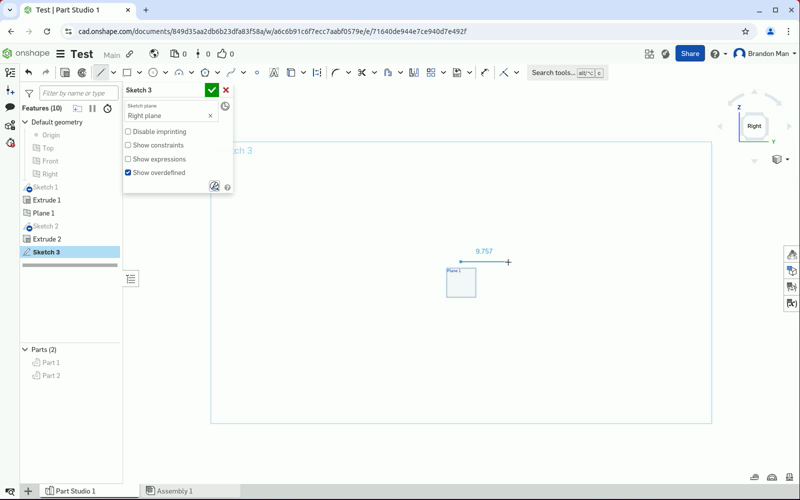
key_up(shift)
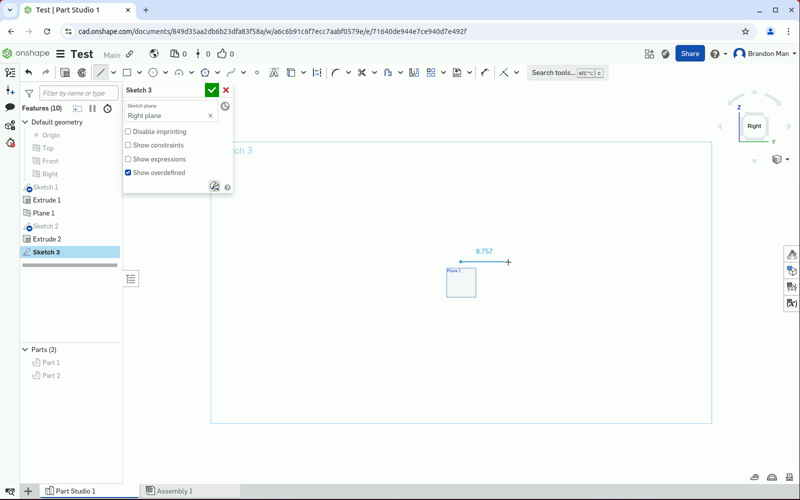
key_down(shift)
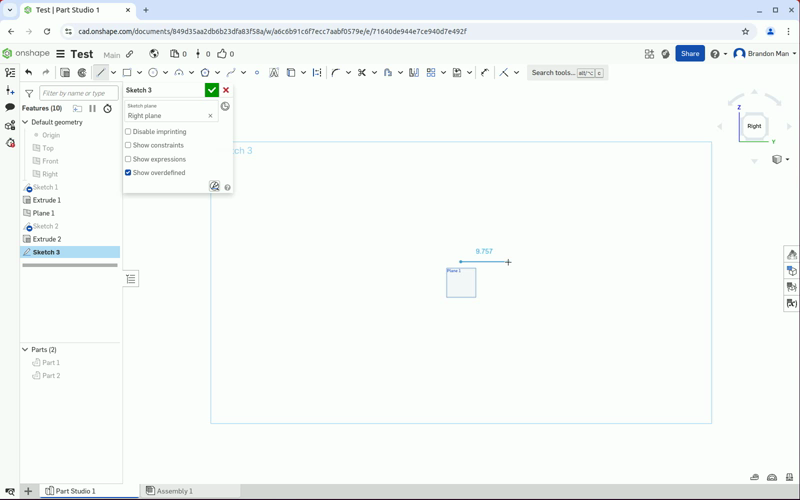
mouse_move(538, 261)
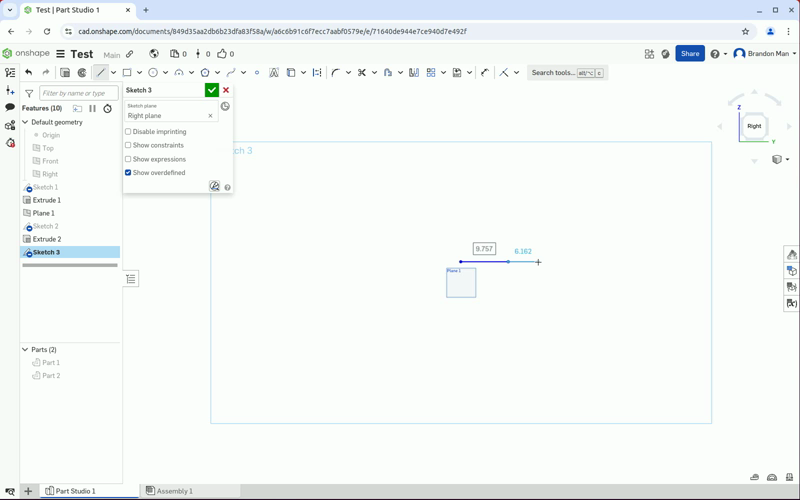
mouse_move(508, 228)
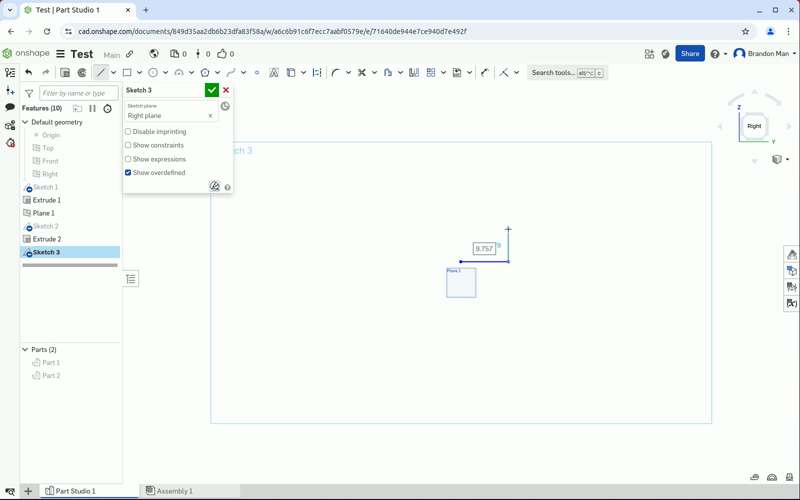
click(508, 228)
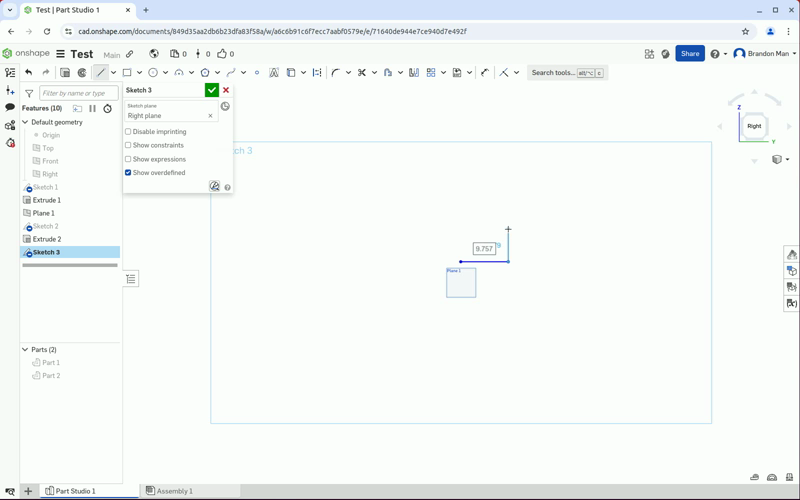
key_up(shift)
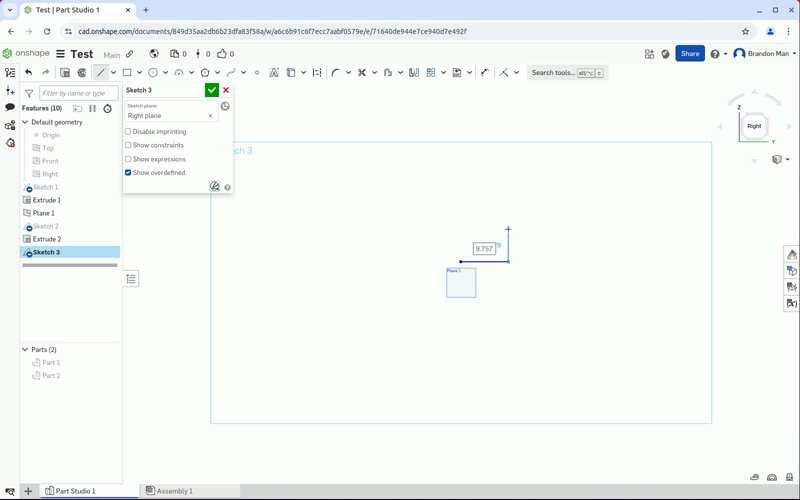
key_down(shift)
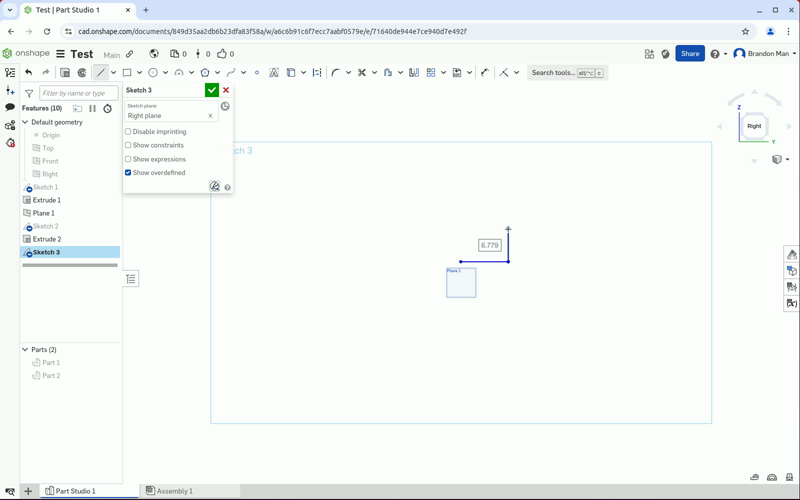
mouse_move(538, 228)
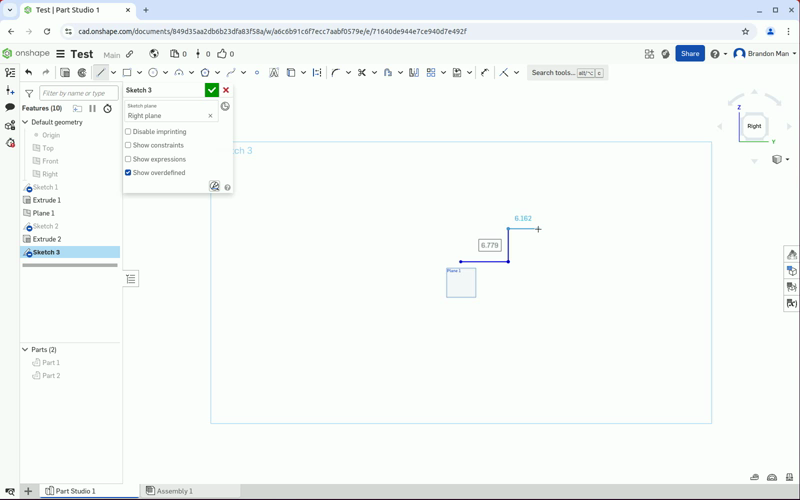
mouse_move(460, 228)
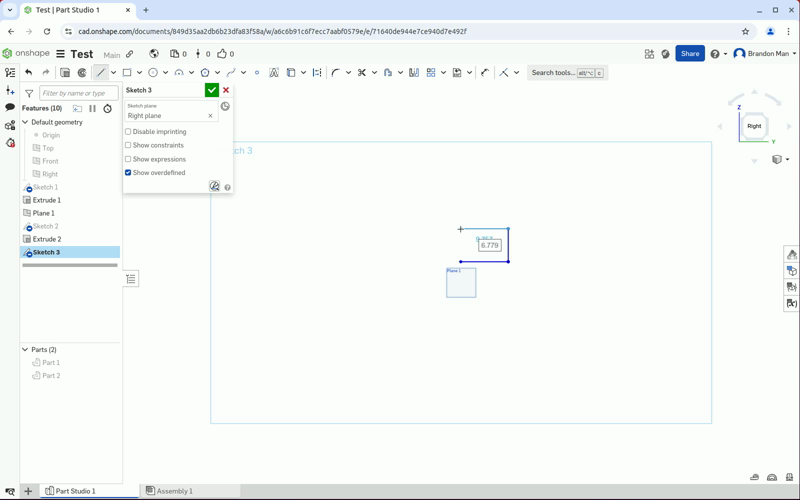
click(460, 228)
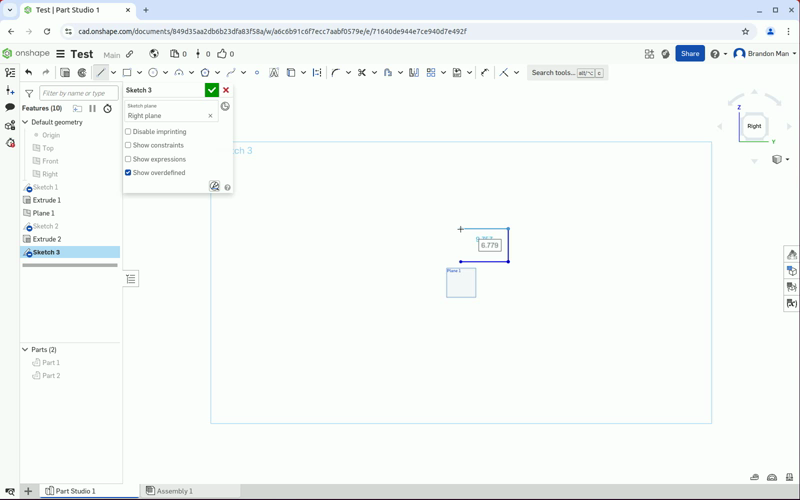
key_up(shift)
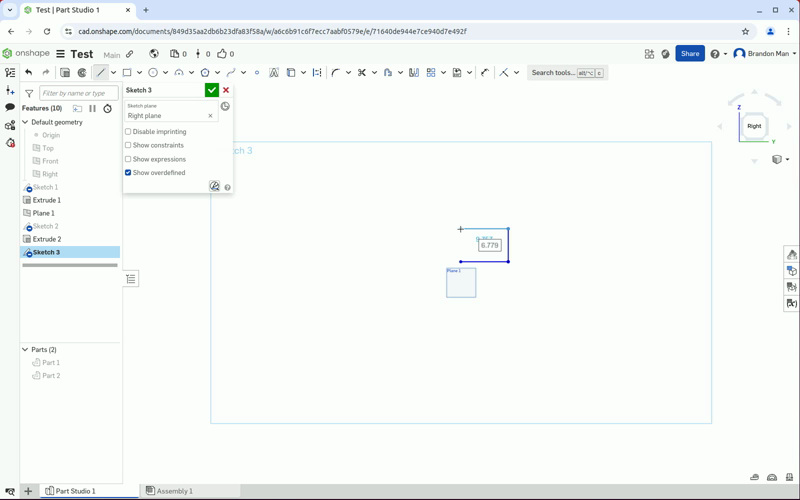
mouse_move(490, 228)
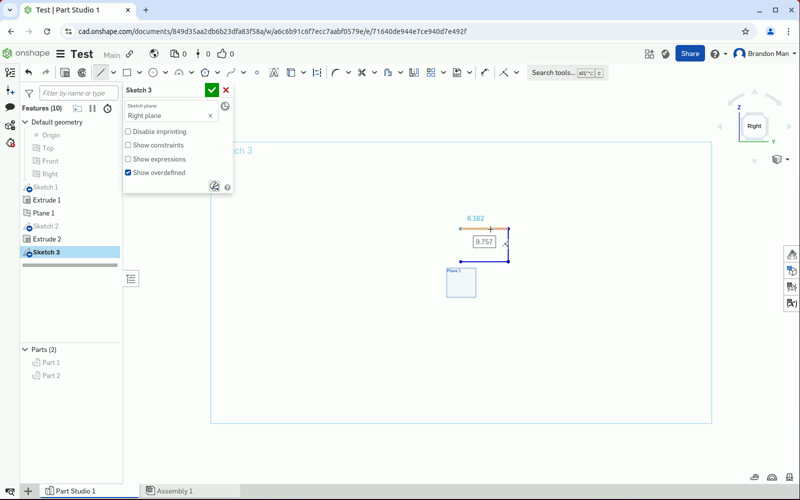
key_down(shift)
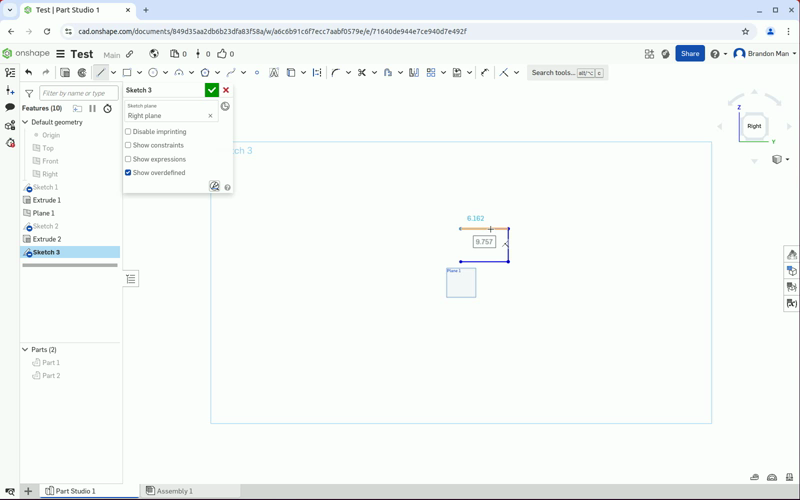
mouse_move(460, 261)
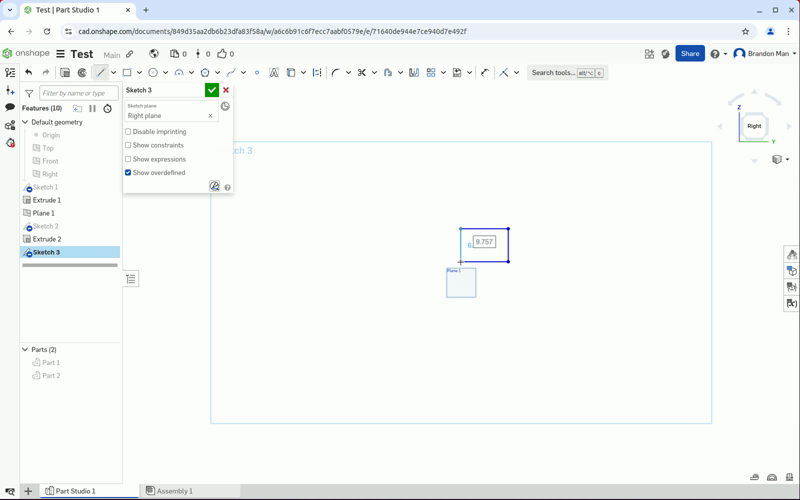
key_up(shift)
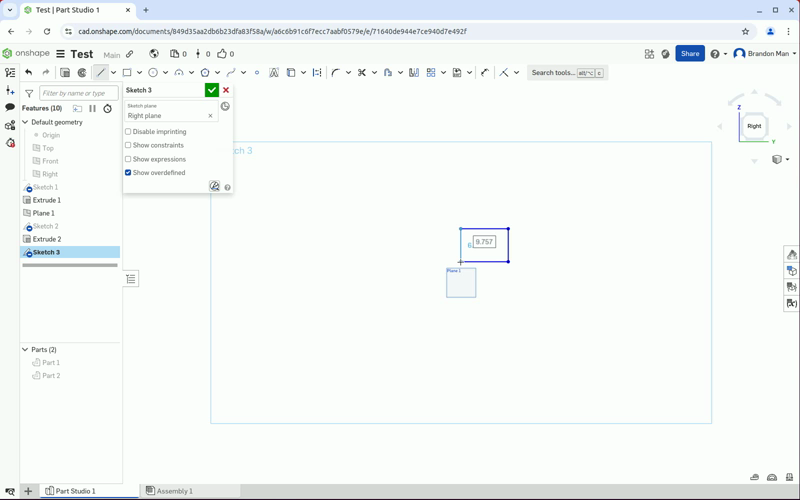
click(460, 261)
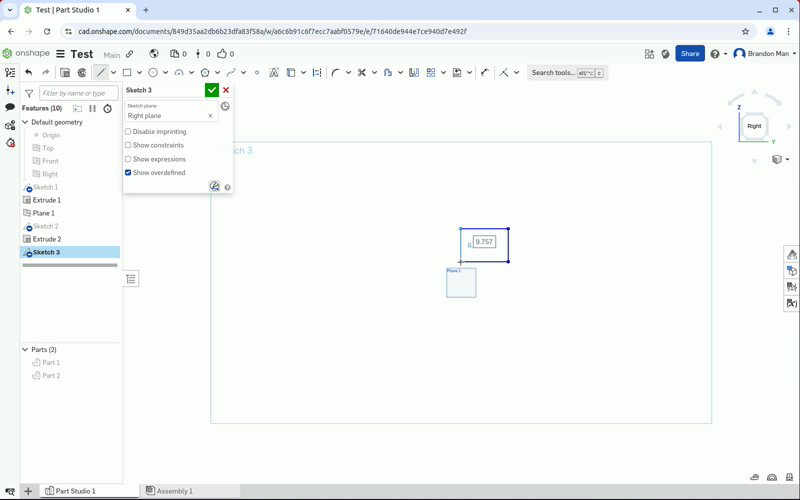
key(esc)
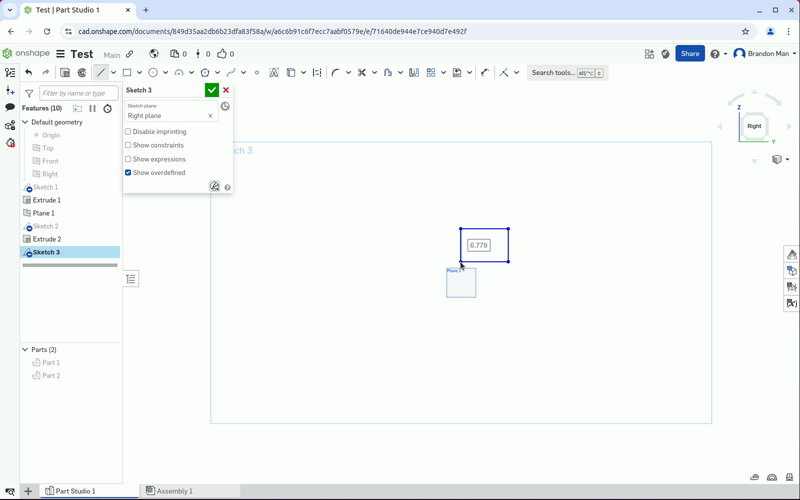
mouse_move(481, 249)
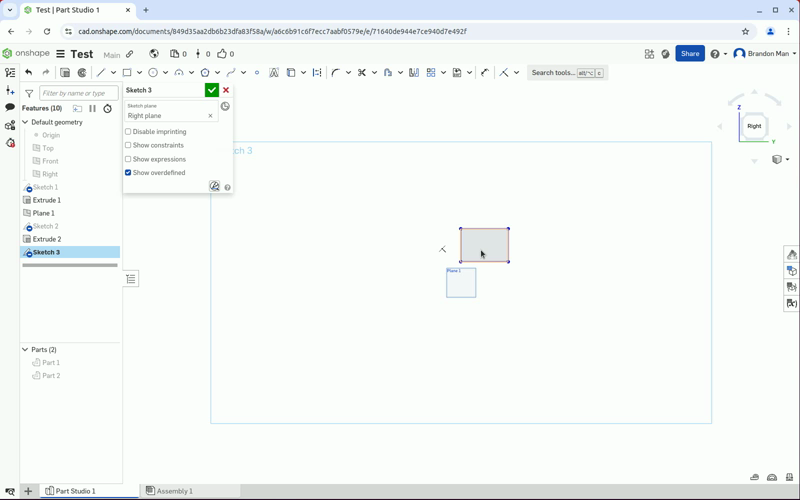
scroll(6)
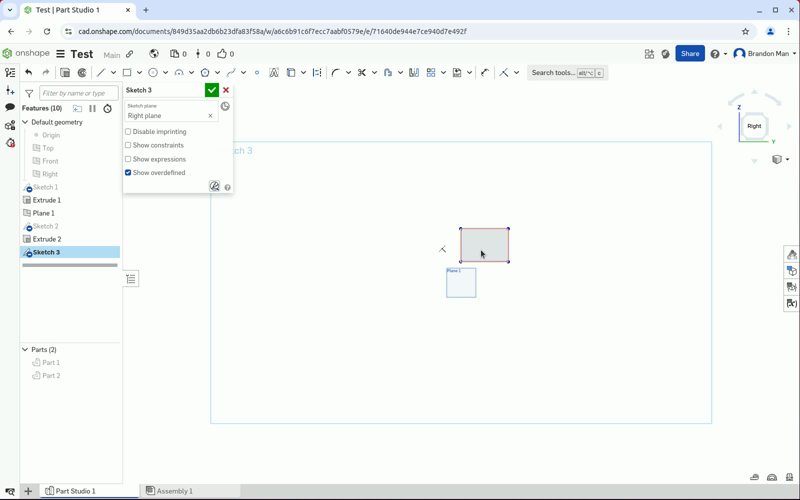
scroll(6)
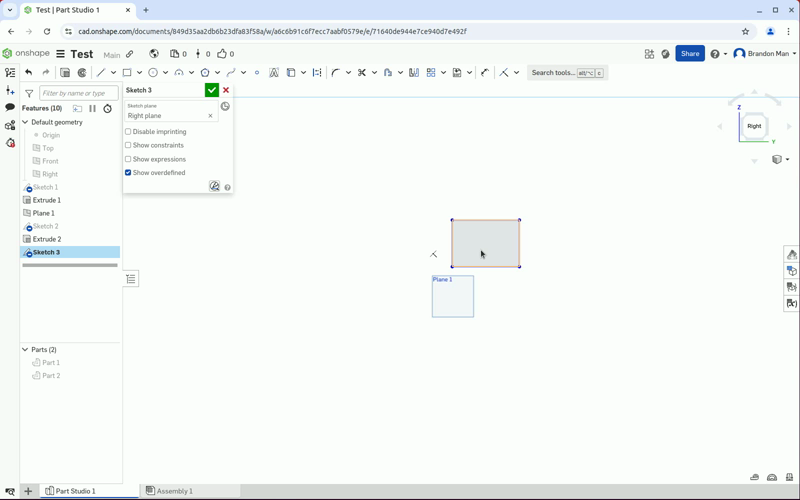
scroll(6)
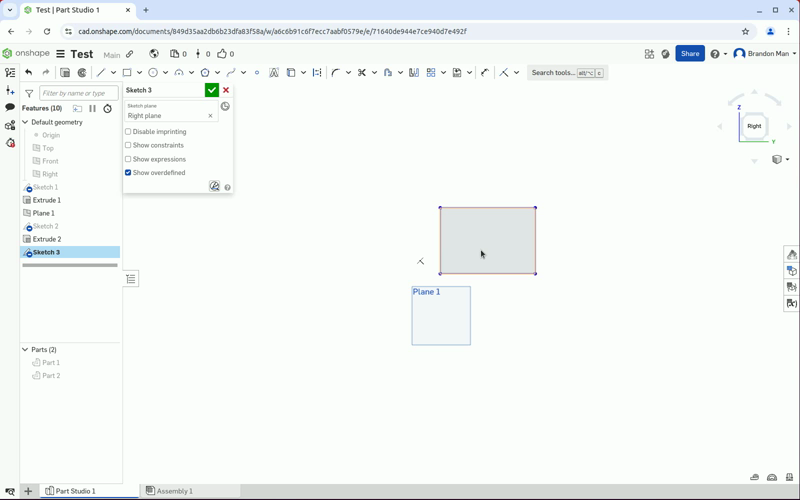
scroll(6)
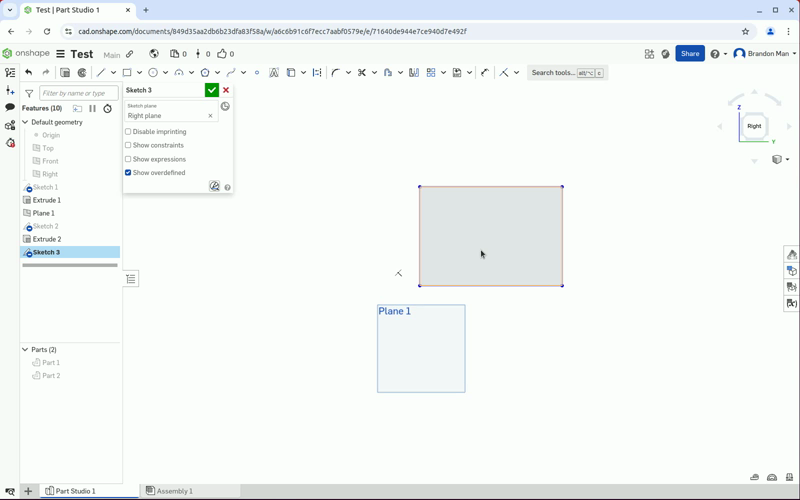
scroll(6)
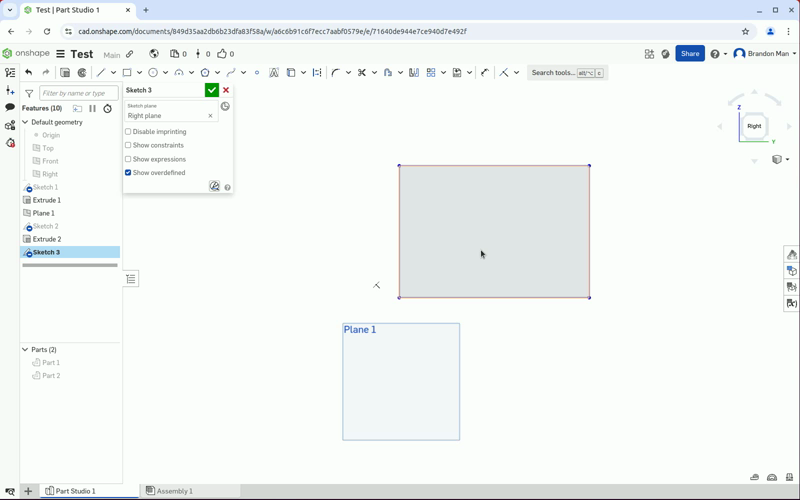
scroll(6)
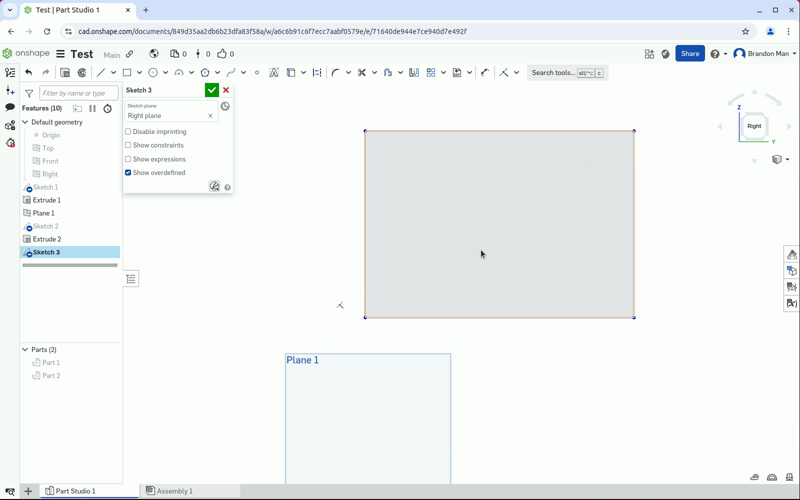
scroll(6)
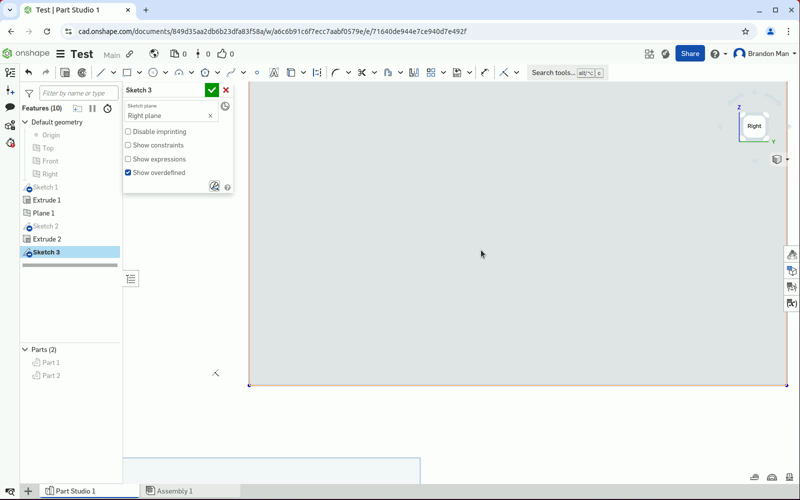
click(481, 249)
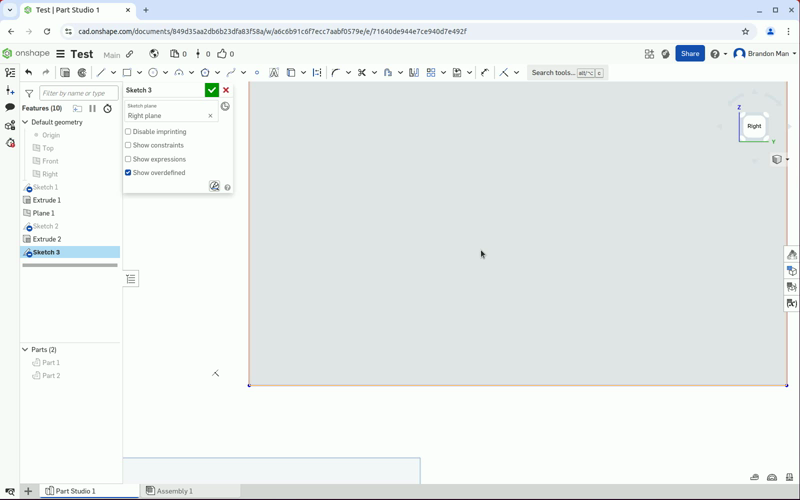
scroll(-6)
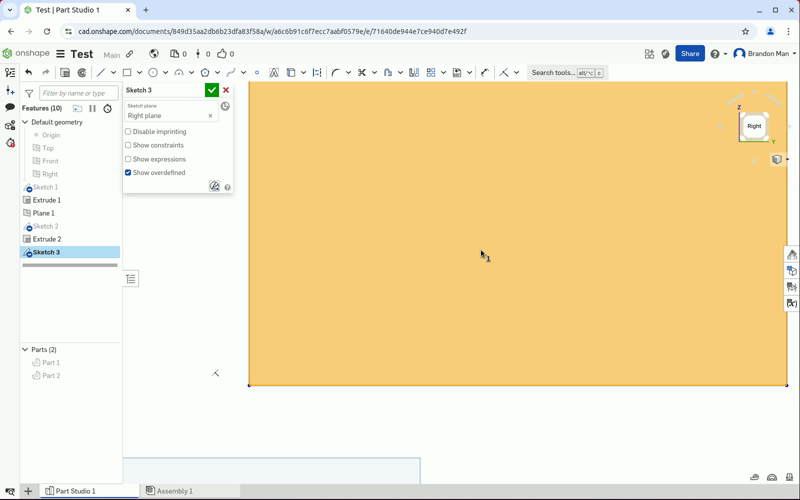
scroll(-6)
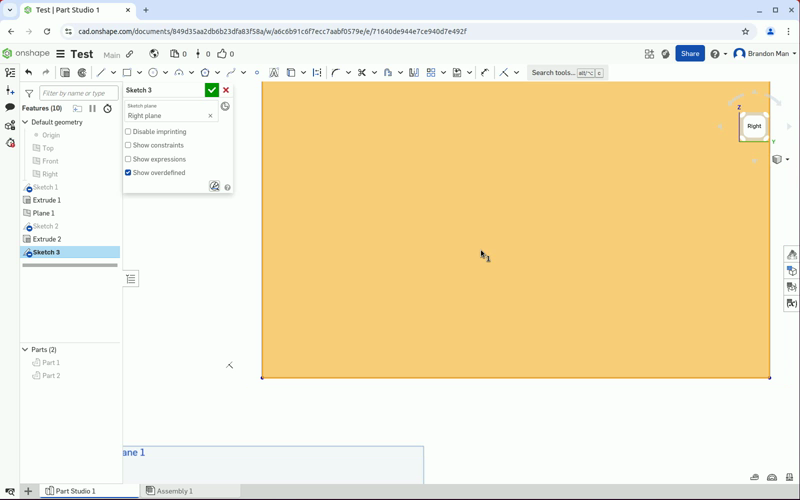
scroll(-6)
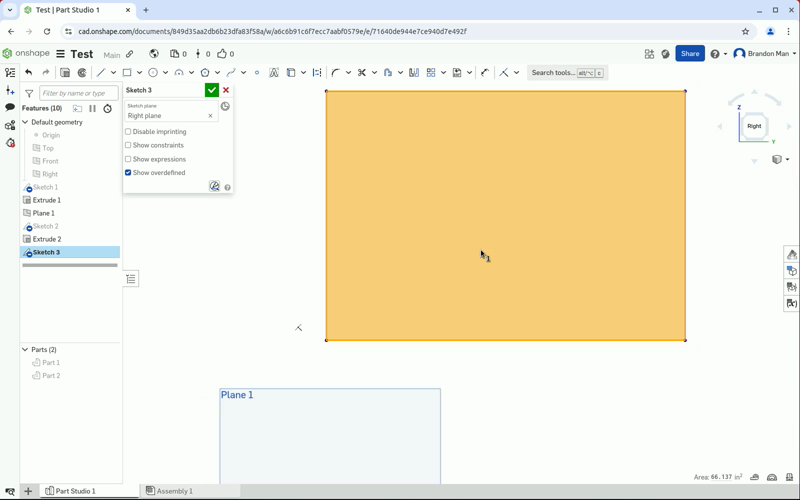
scroll(-6)
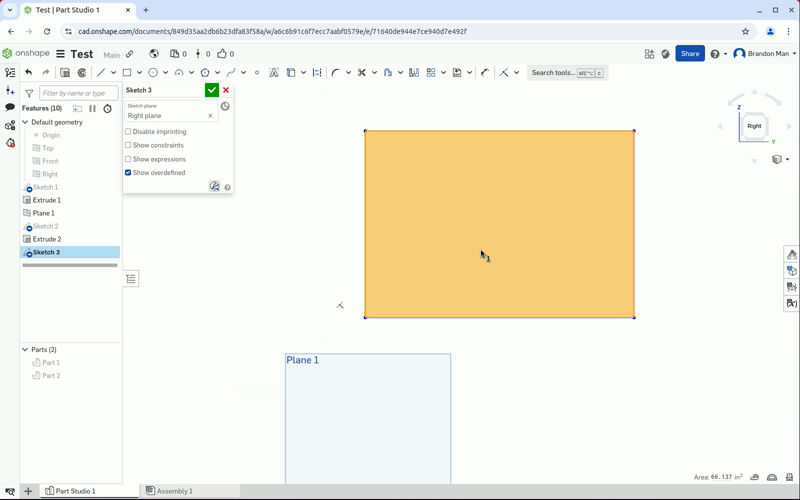
scroll(-6)
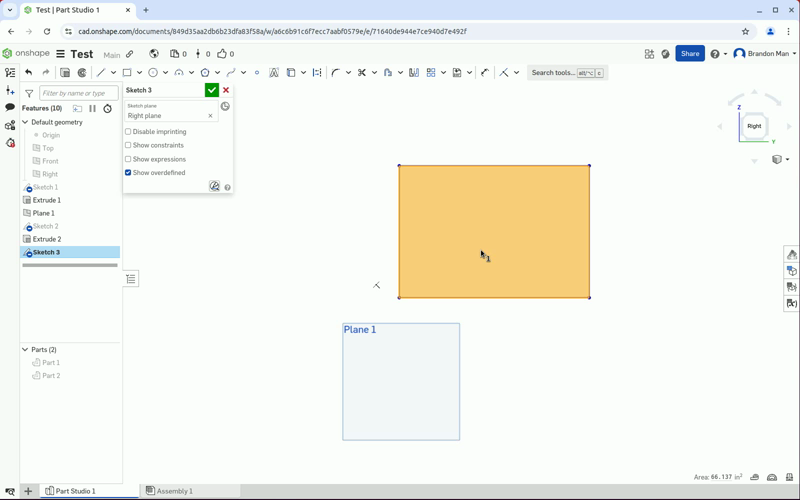
scroll(-6)
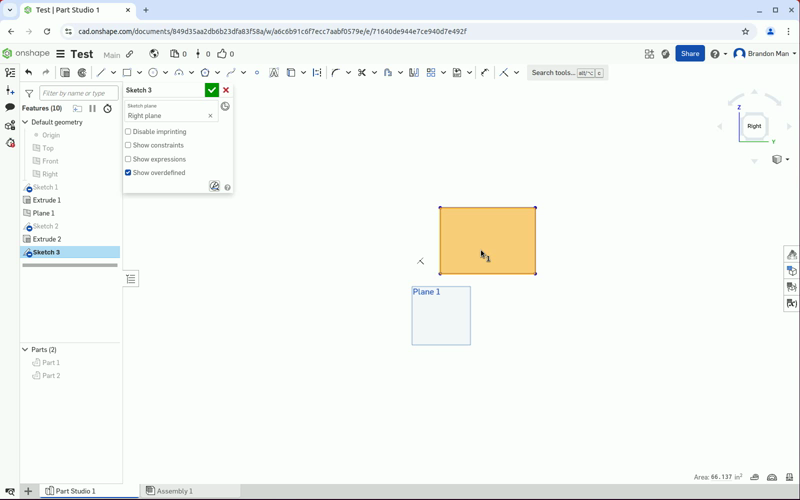
scroll(-6)
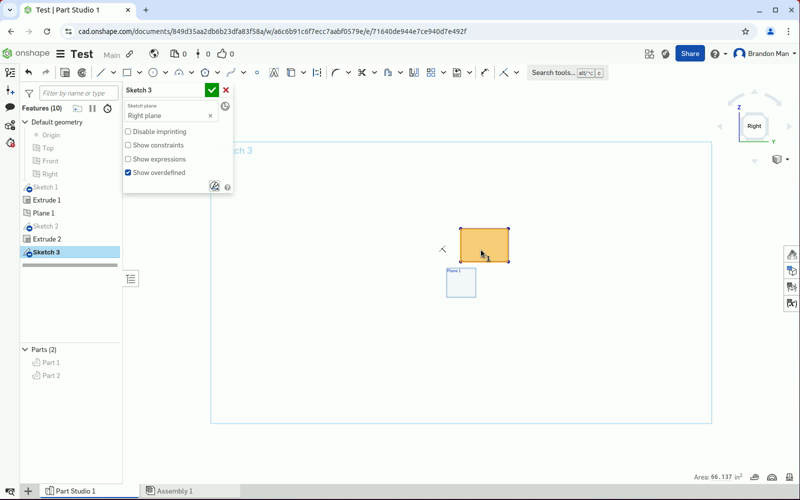
mouse_move(73, 352)
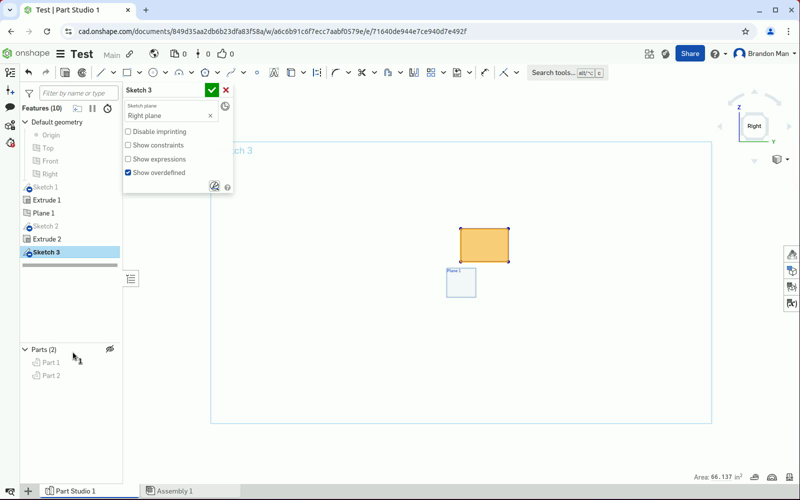
key(shift+y)
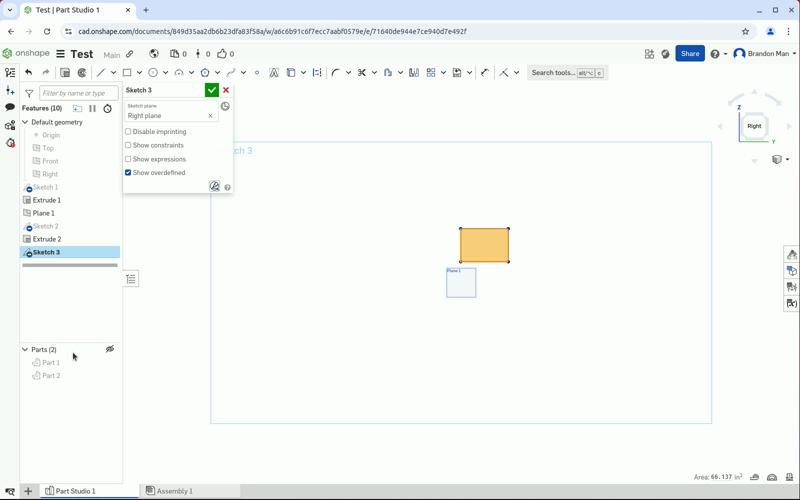
key(shift+e)
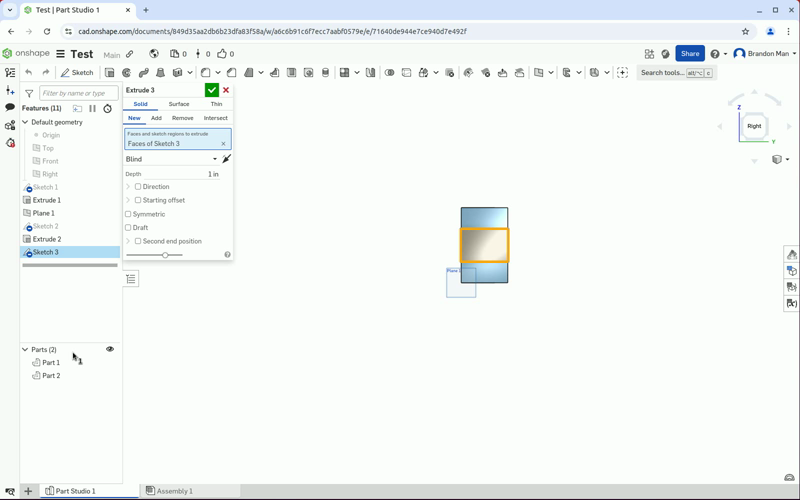
mouse_move(143, 106)
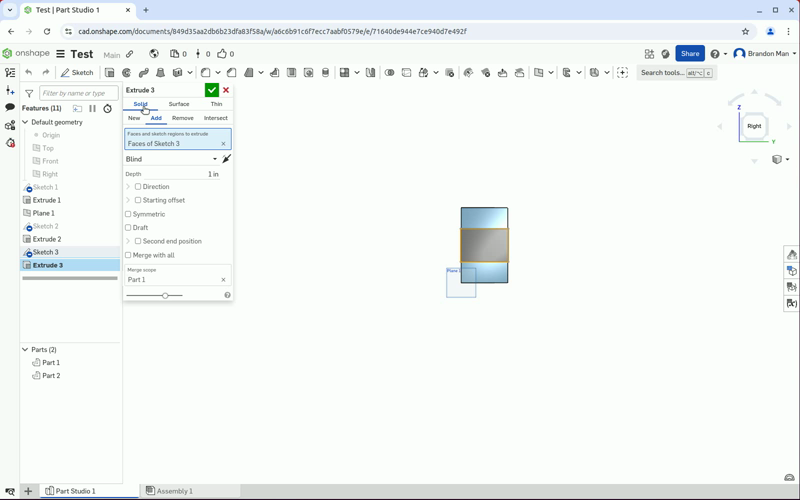
click(143, 106)
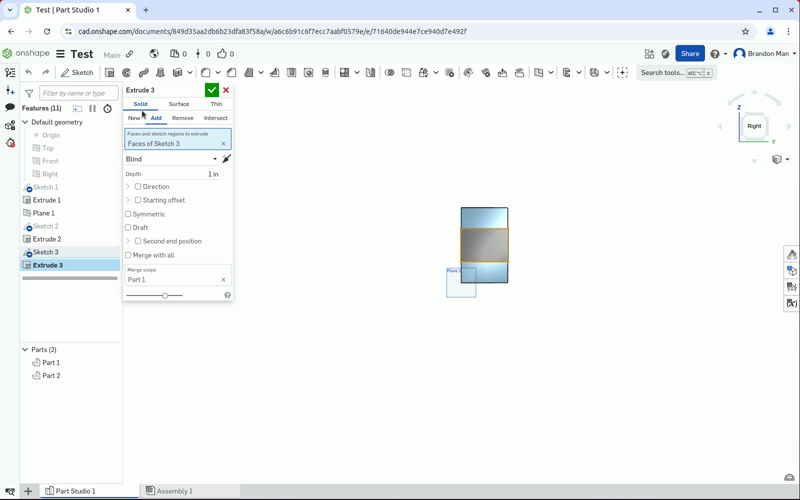
mouse_move(137, 120)
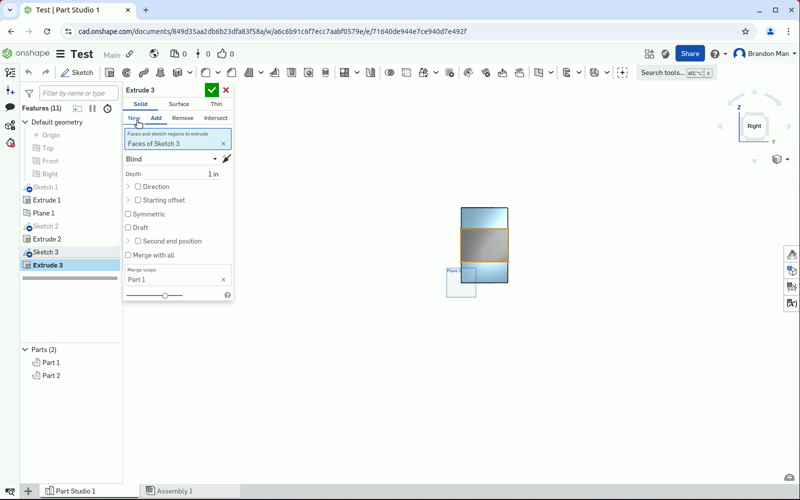
click(137, 120)
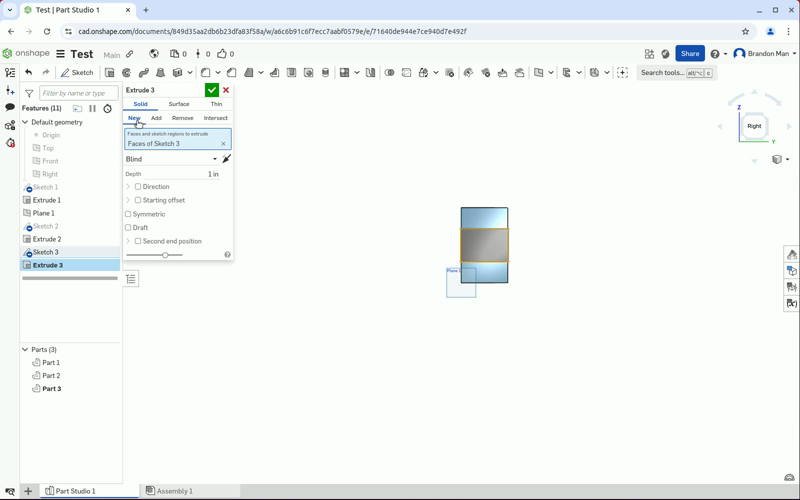
key(tab, 4)
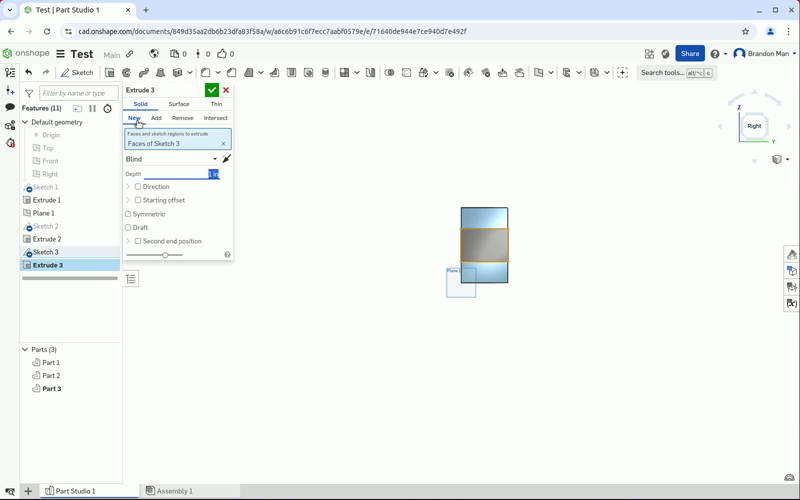
text(1.926)
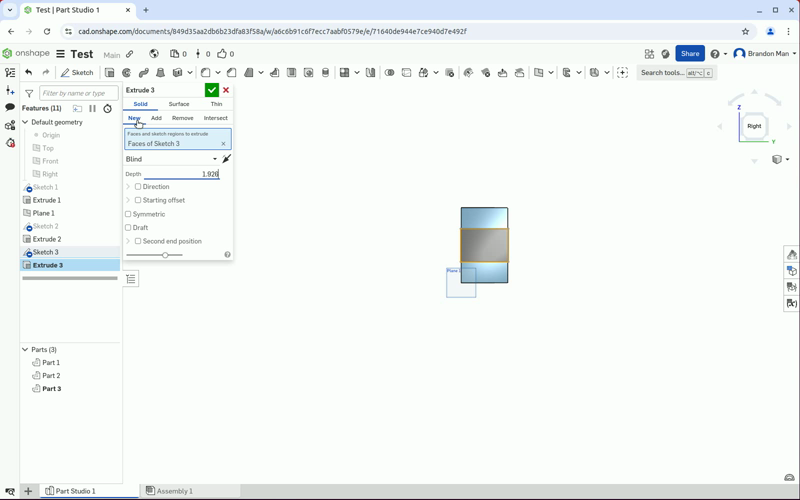
key(enter)
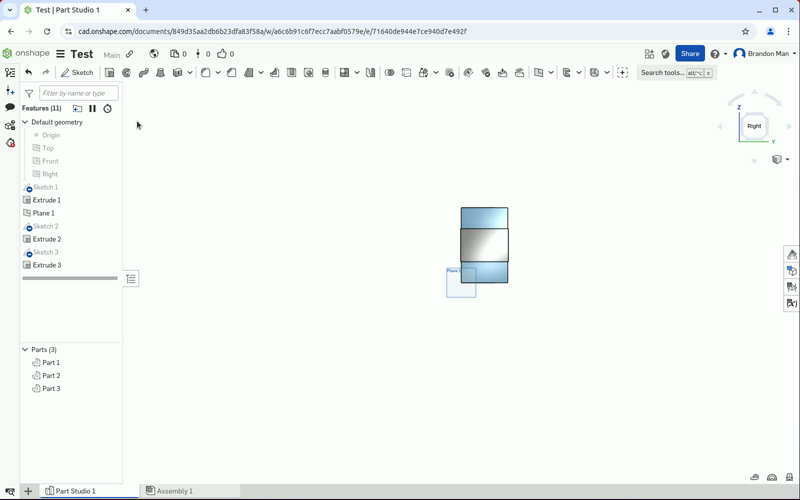
key(shift+h)
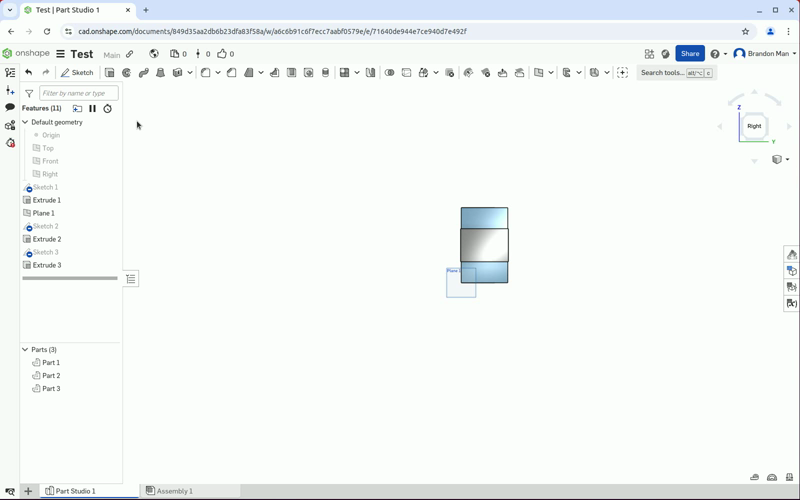
key(shift+h)
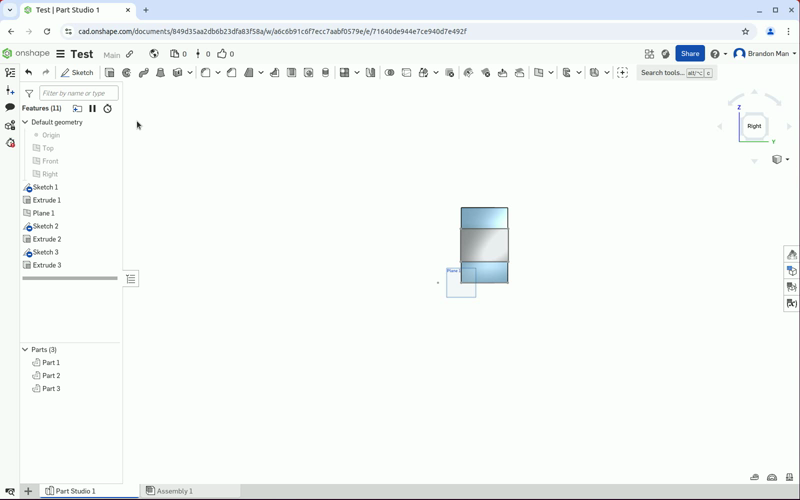
key(shift+7)
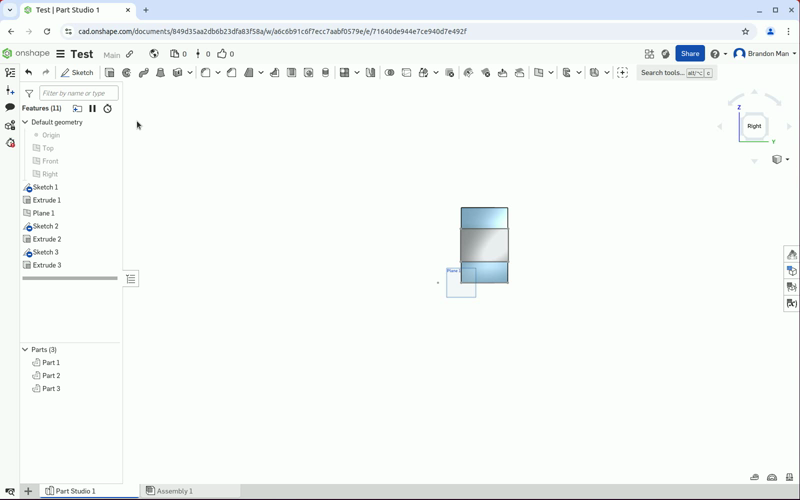
key(right, 2)
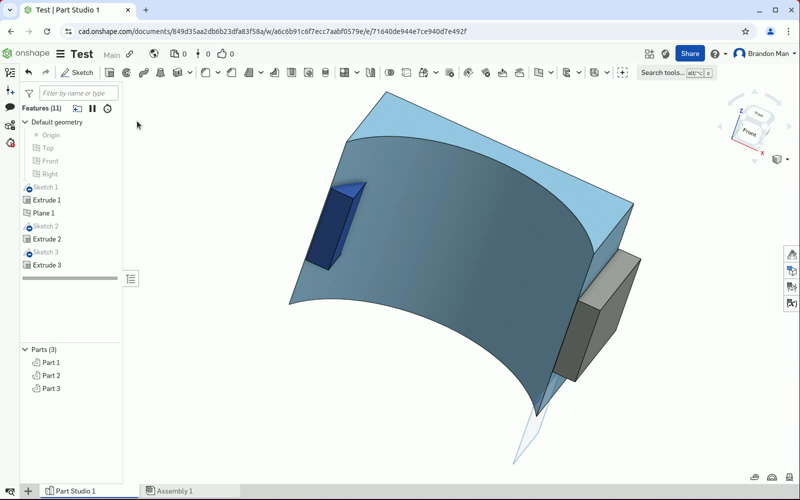
key(down, 2)
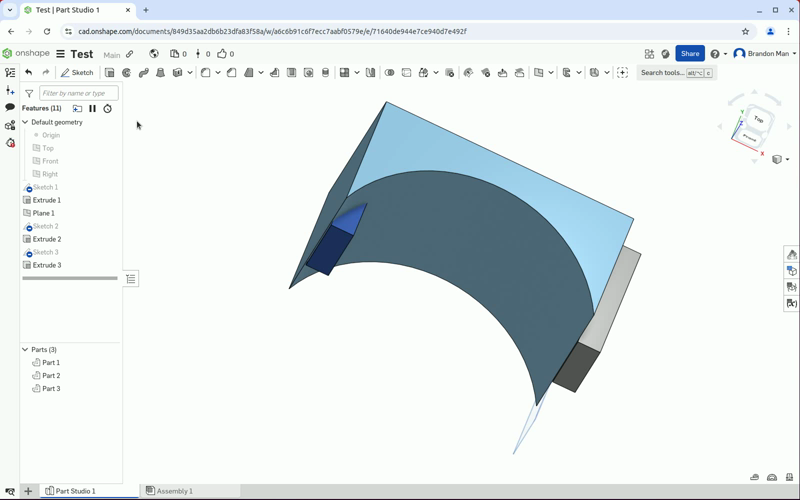
key(up, 2)
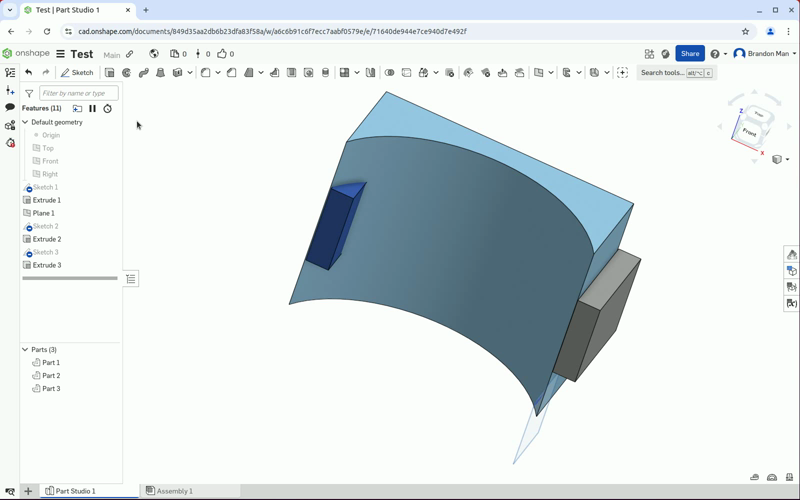
key(left, 2)
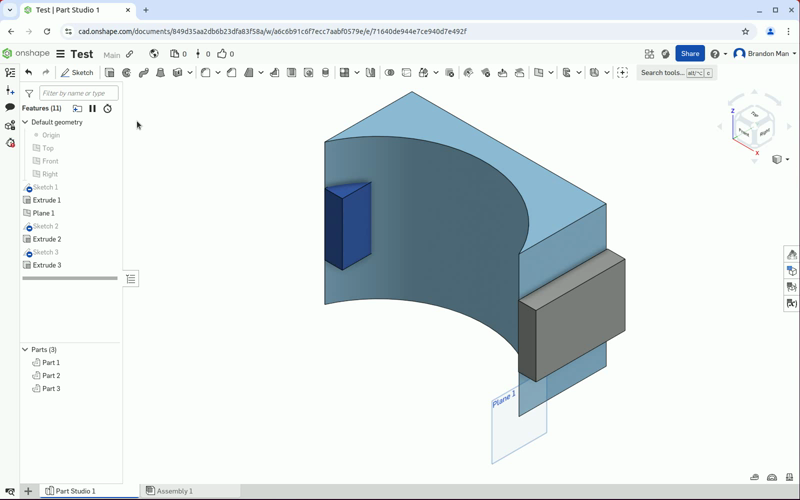
mouse_move(73, 189)
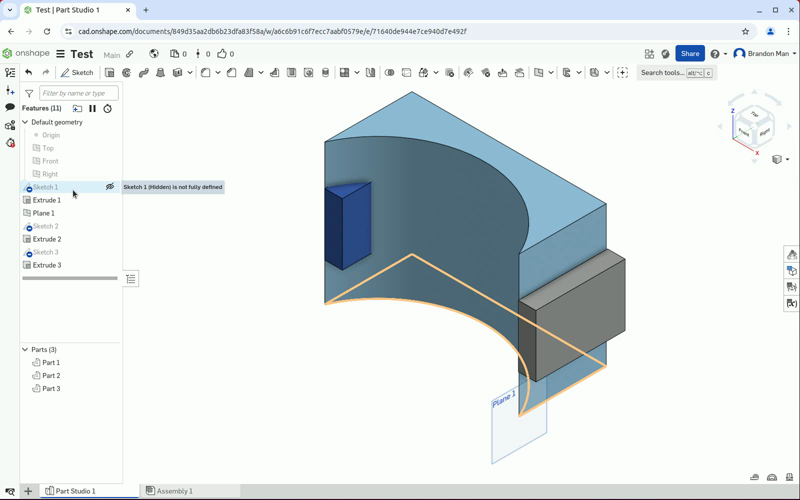
click(73, 189)